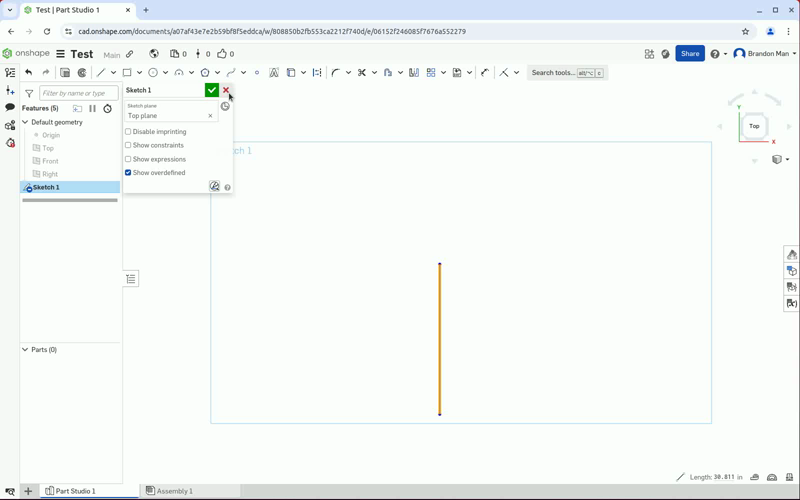
key(shift+h)
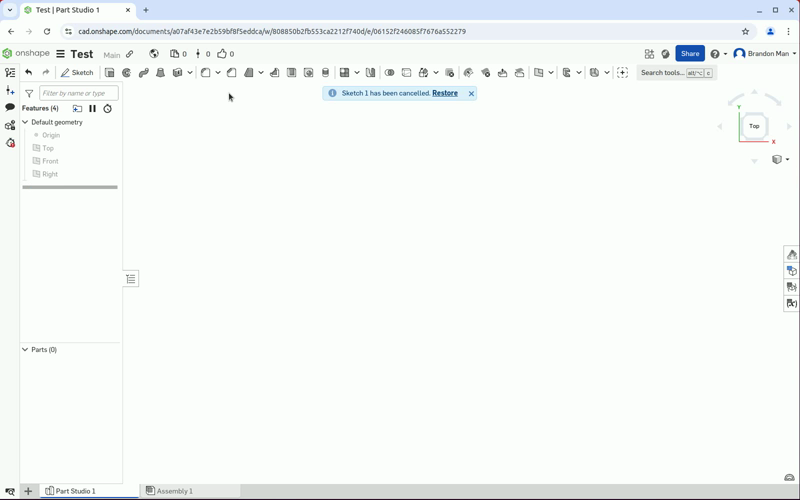
mouse_move(73, 352)
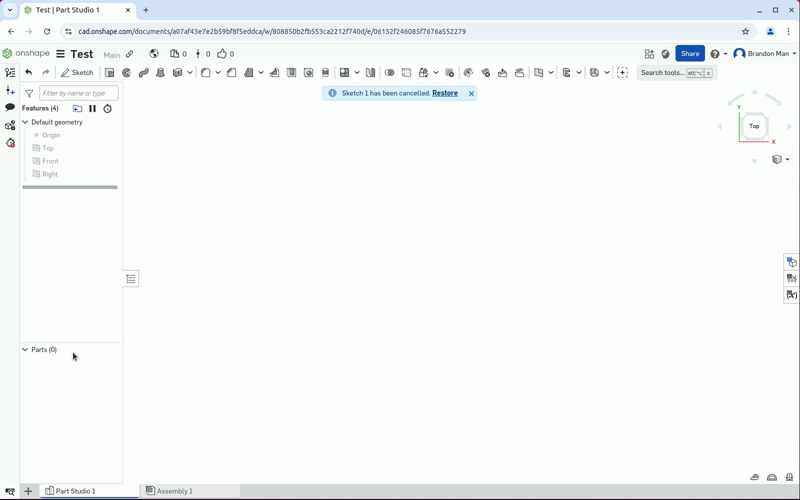
key(y)
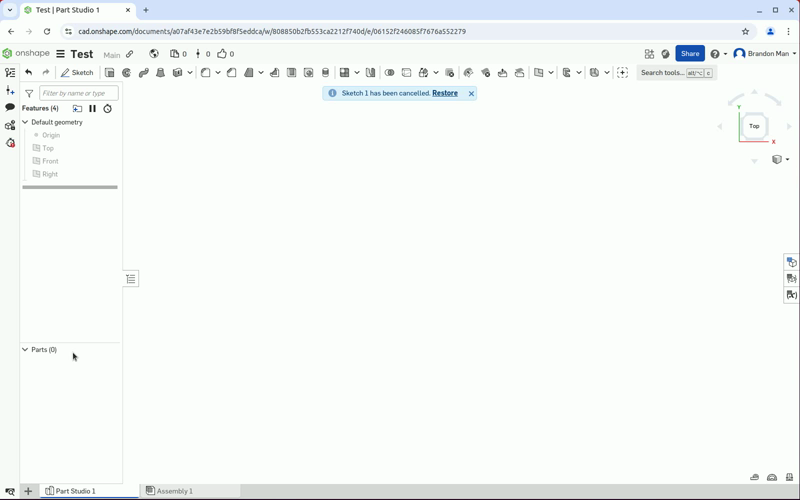
key(shift+p)
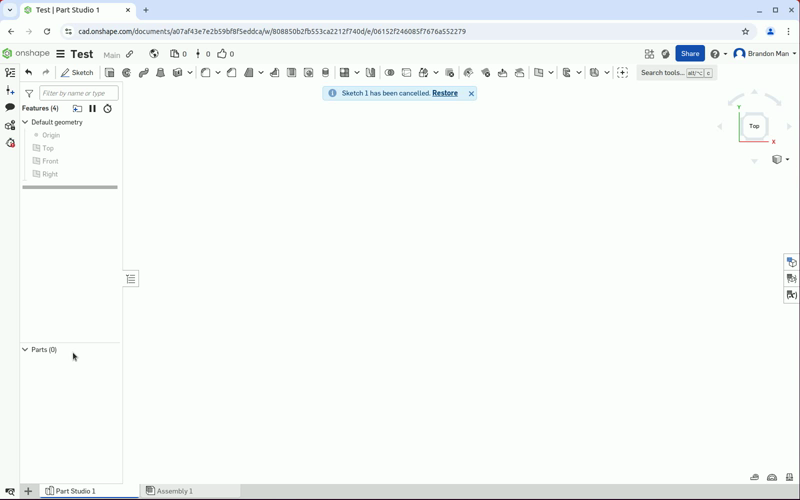
key(space)
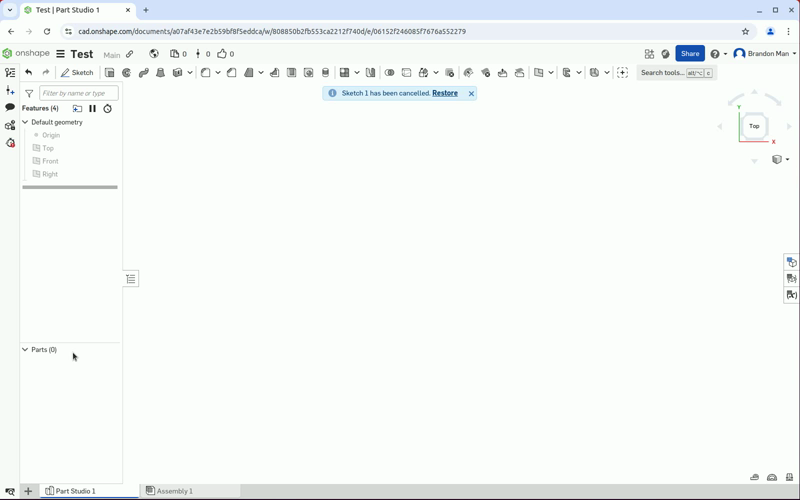
key_down(shift)
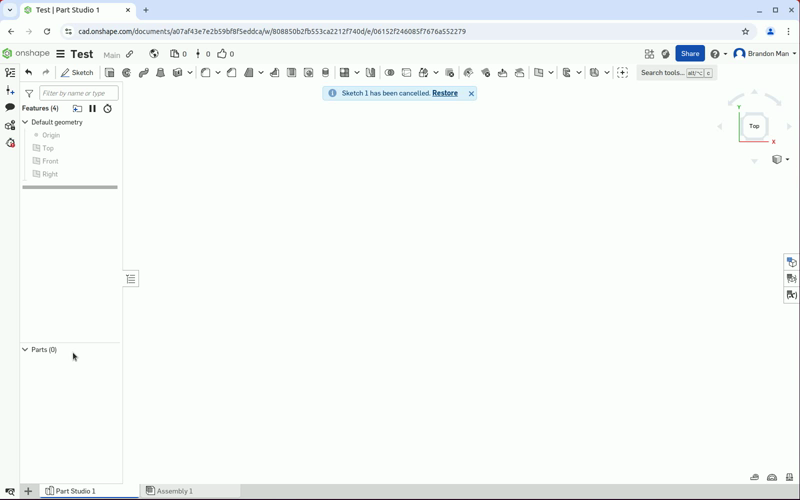
key(up)
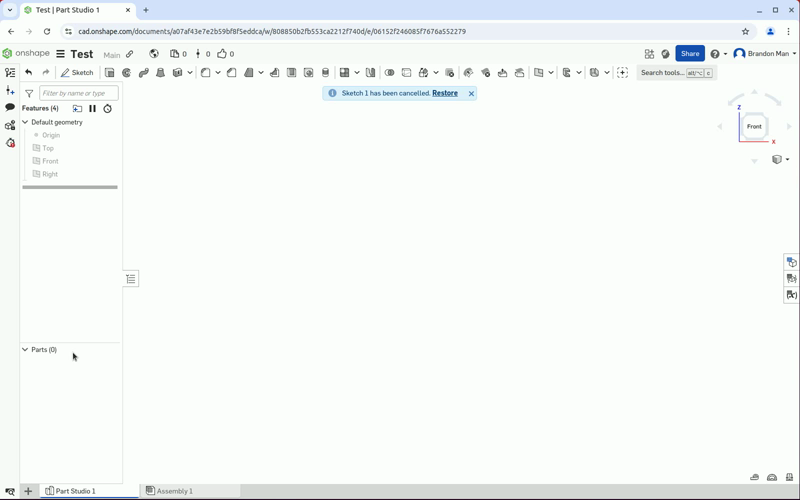
key_up(shift)
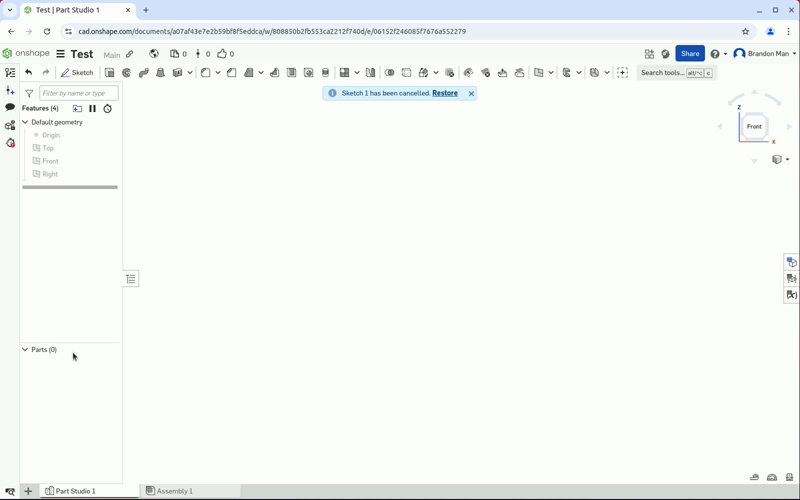
mouse_move(73, 352)
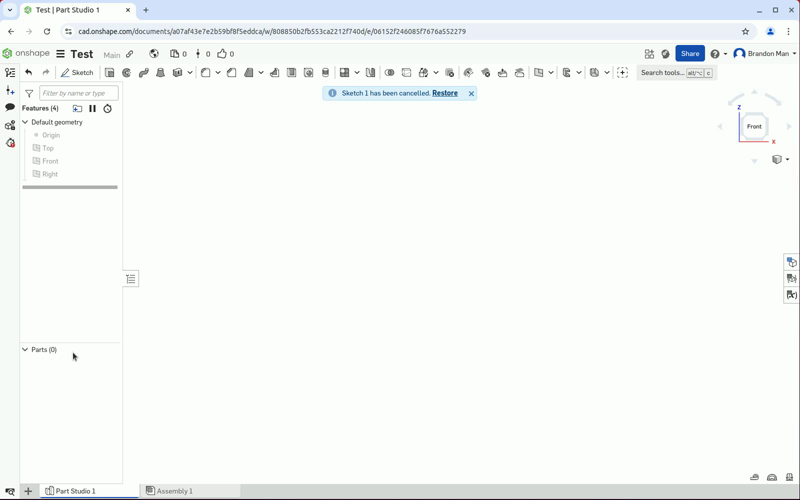
key(shift+y)
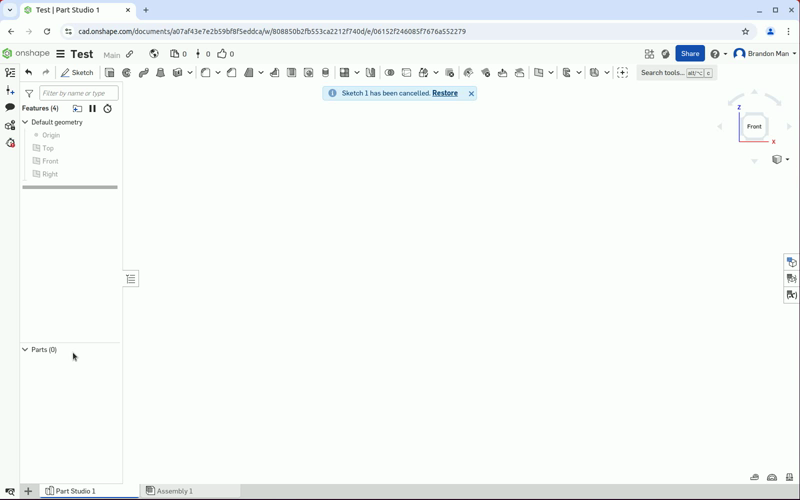
key(shift+s)
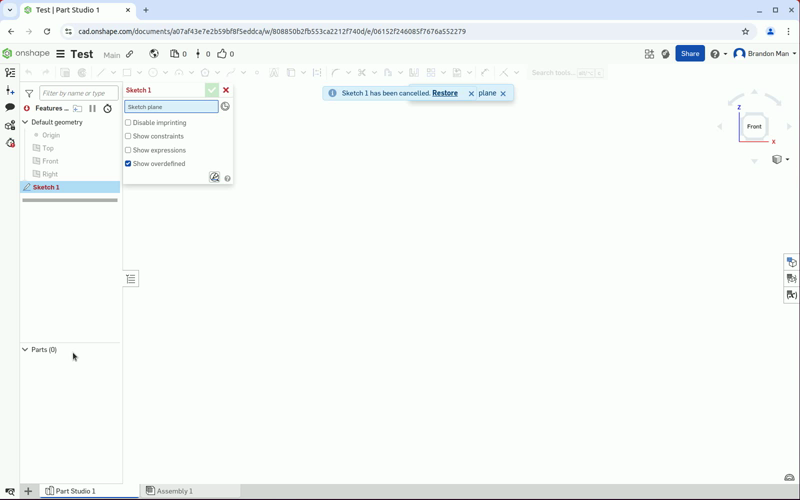
mouse_move(73, 163)
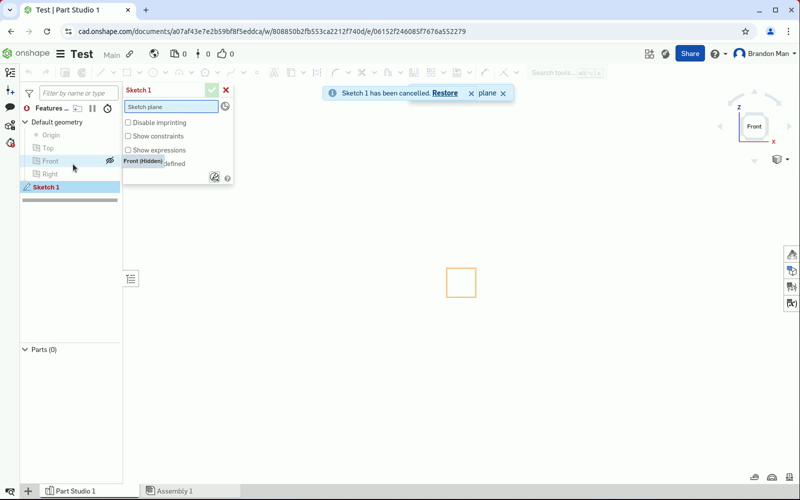
click(73, 163)
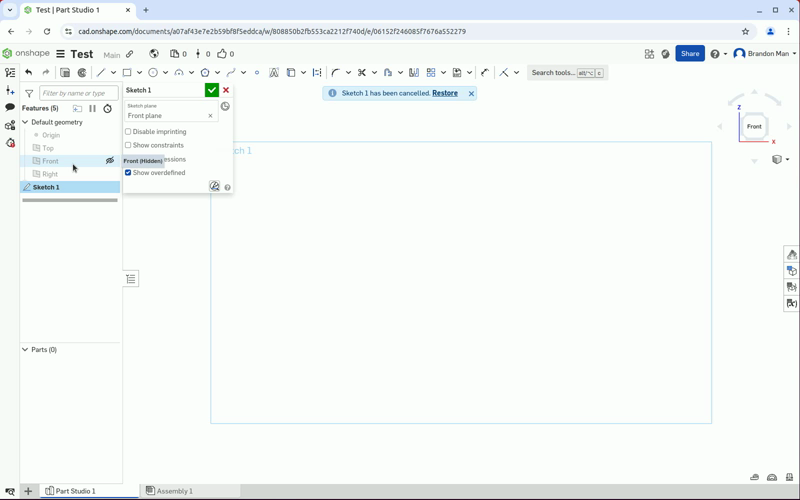
mouse_move(73, 352)
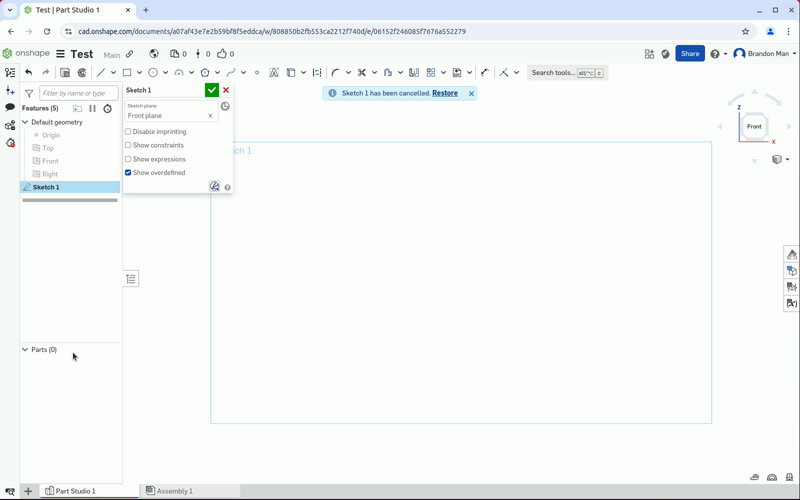
key(y)
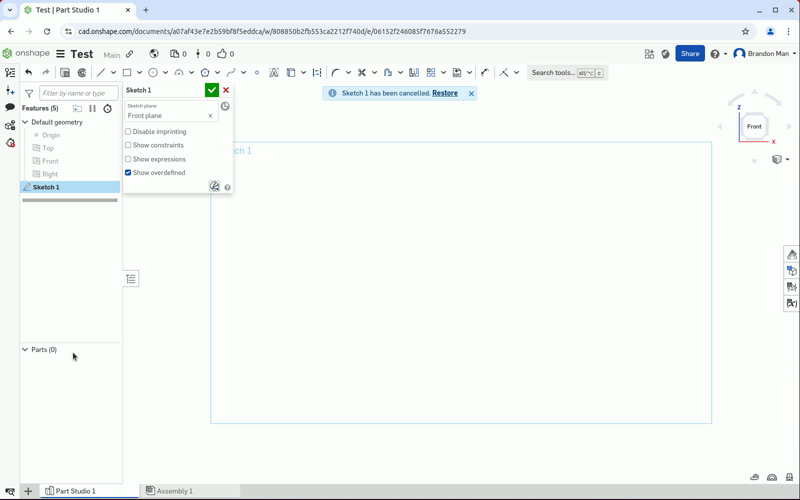
key(c)
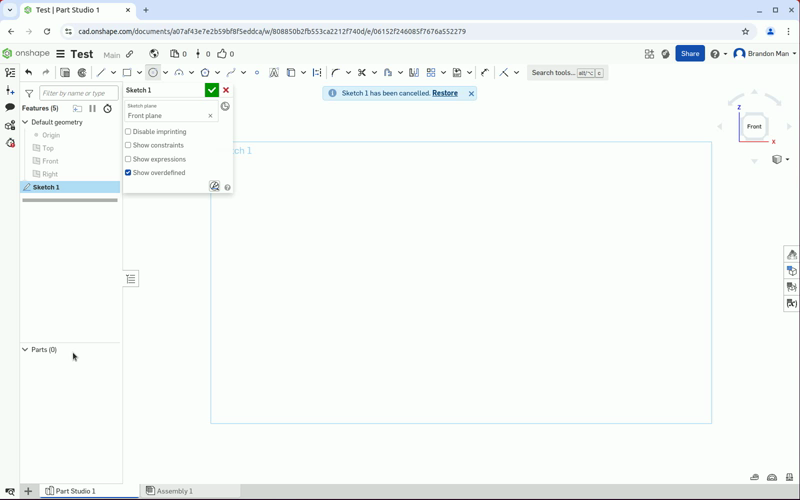
key_down(shift)
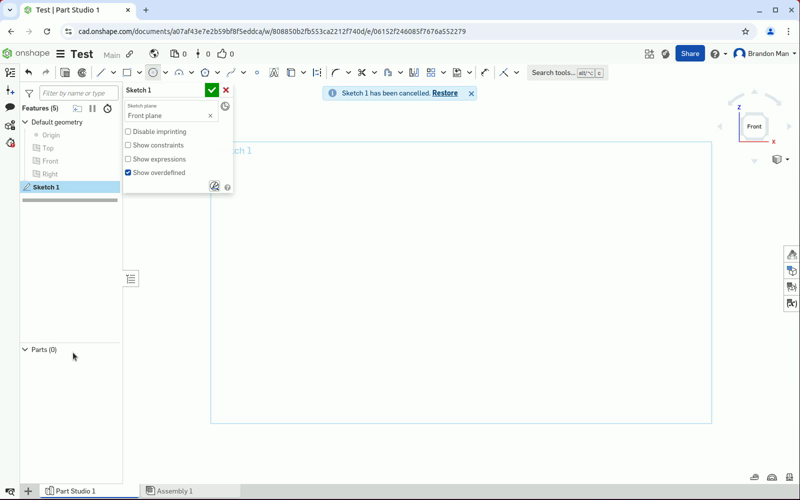
mouse_move(361, 222)
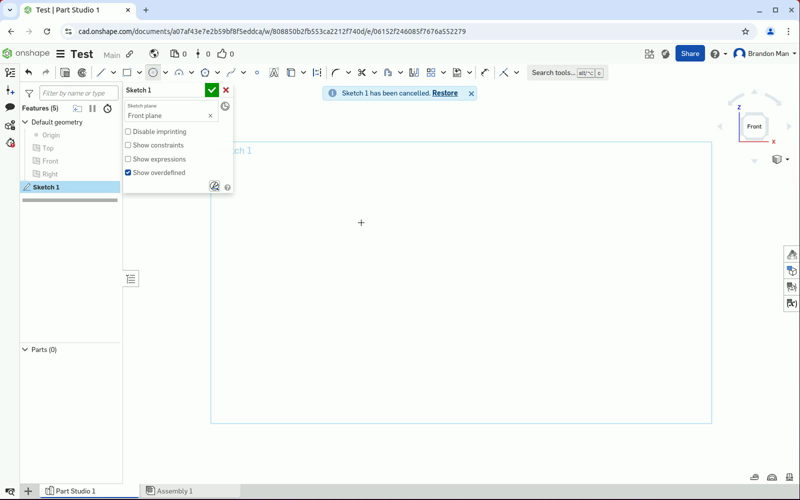
click(361, 222)
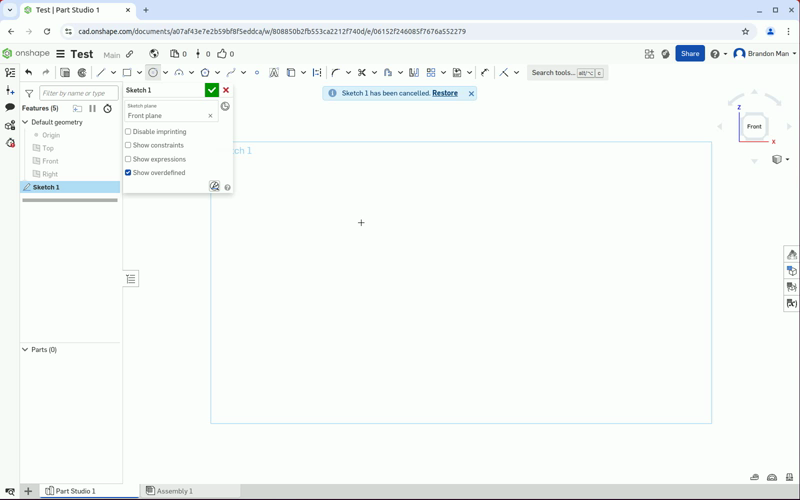
key_up(shift)
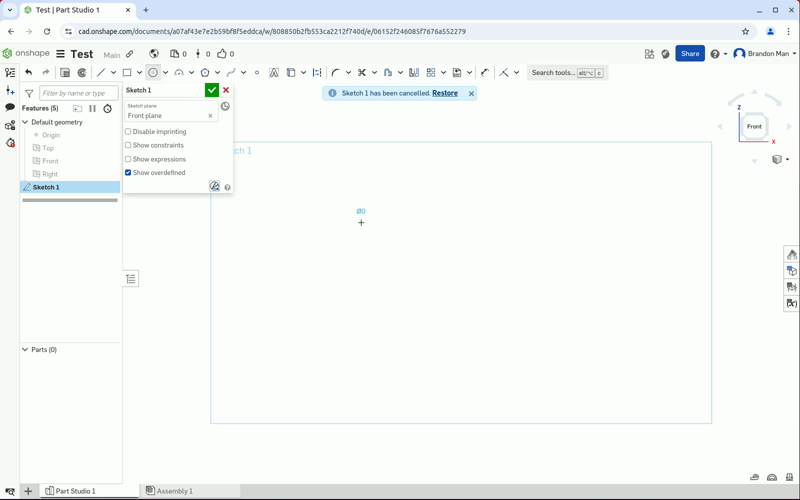
mouse_move(374, 222)
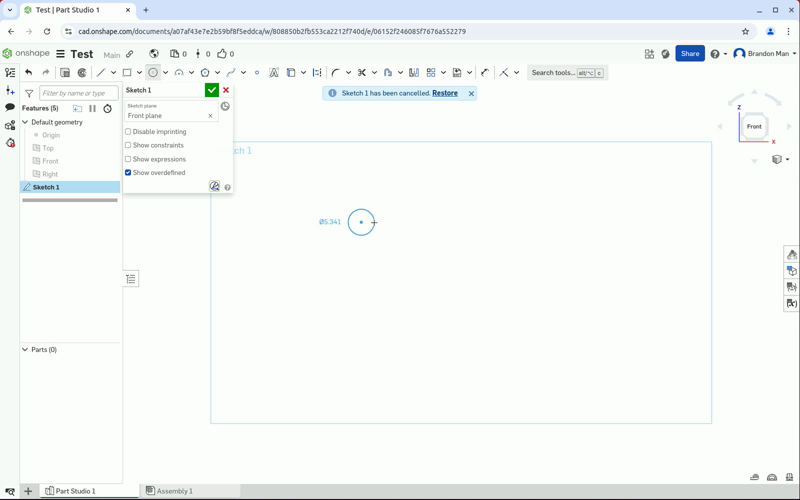
click(374, 222)
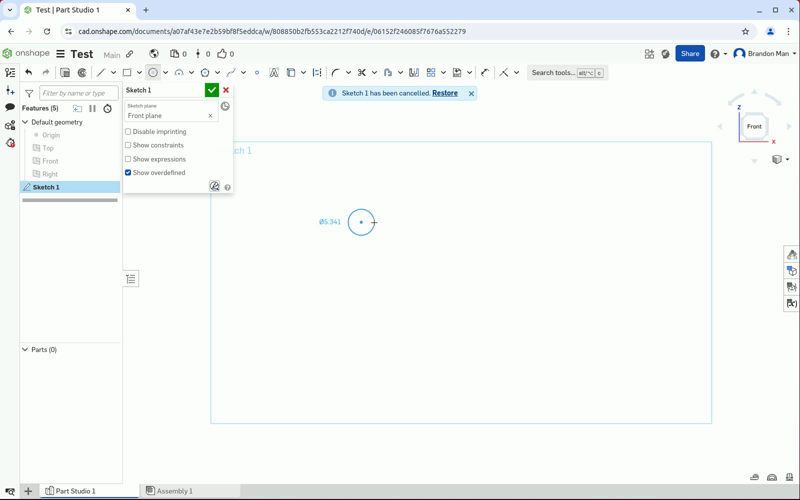
key(esc)
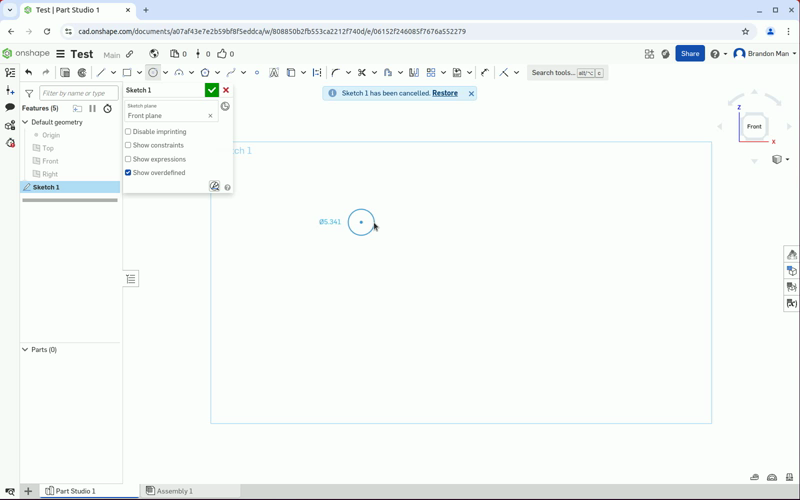
mouse_move(351, 226)
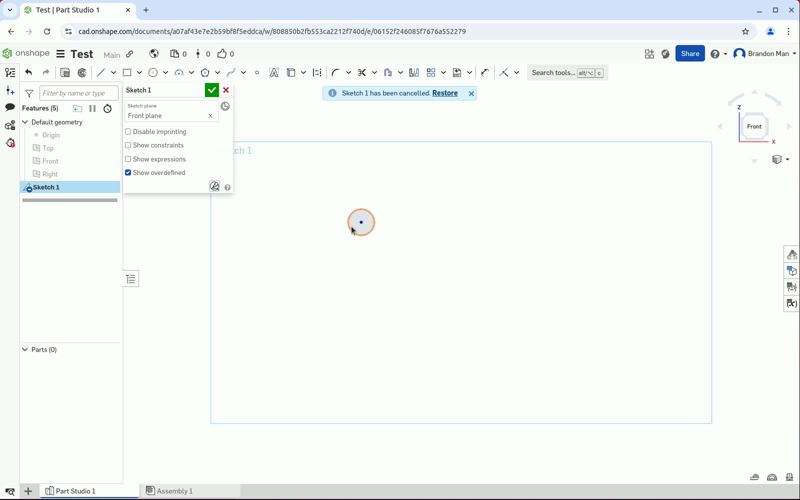
scroll(6)
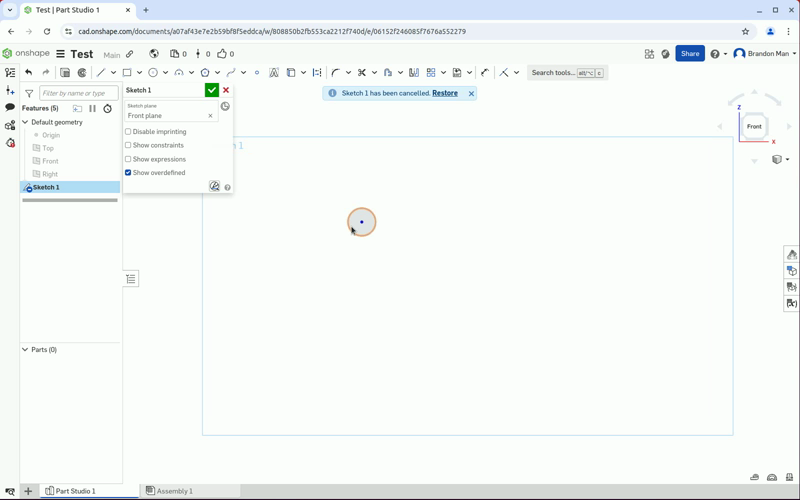
scroll(6)
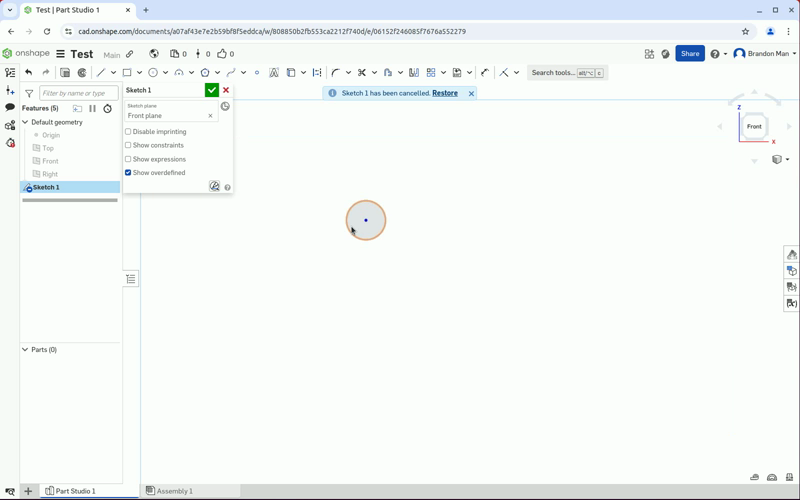
scroll(6)
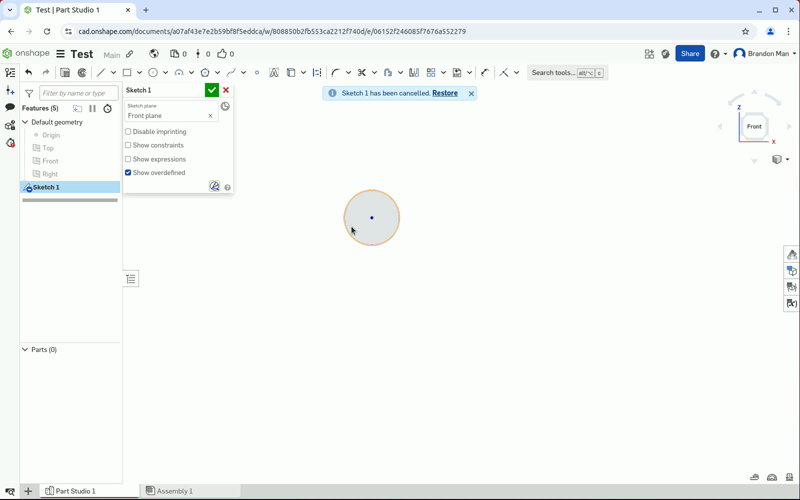
scroll(6)
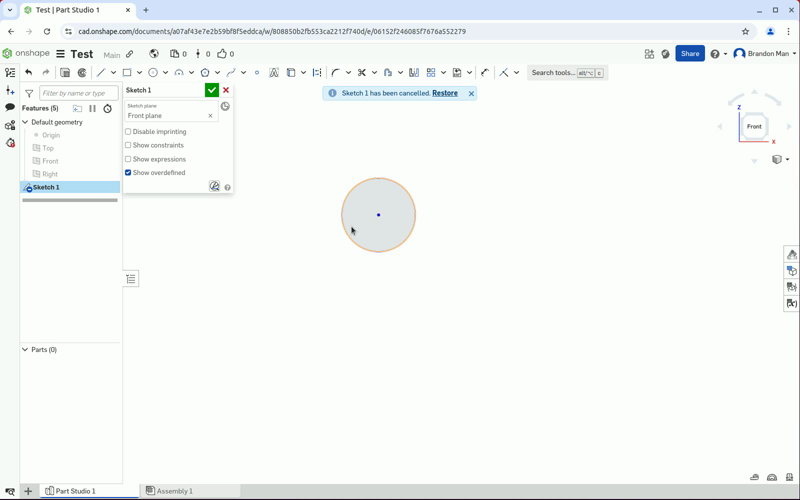
scroll(6)
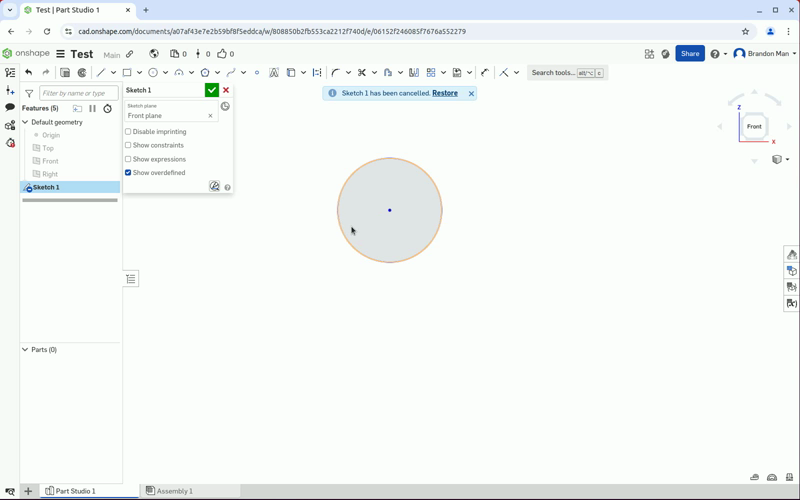
scroll(6)
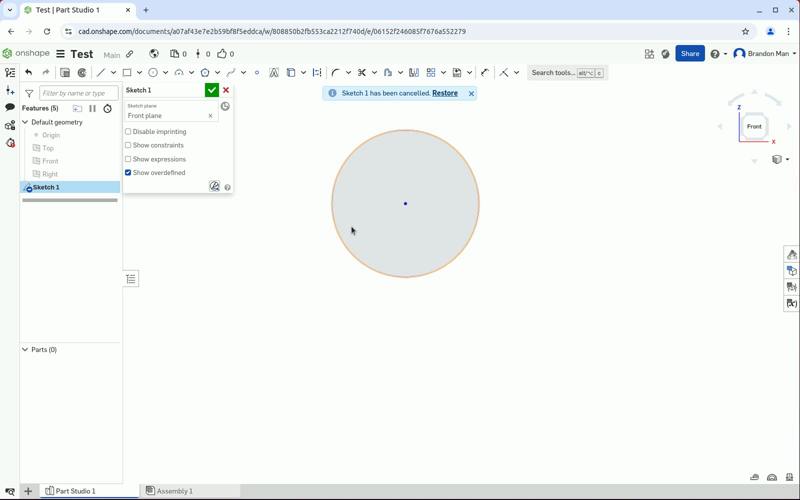
scroll(6)
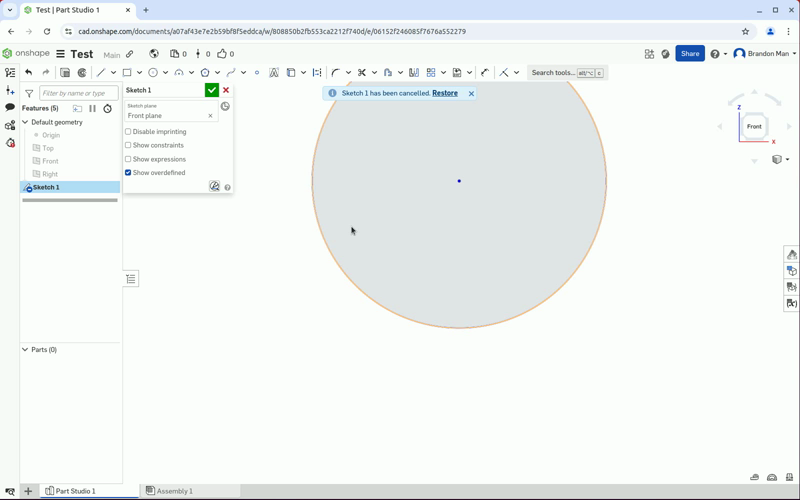
click(351, 226)
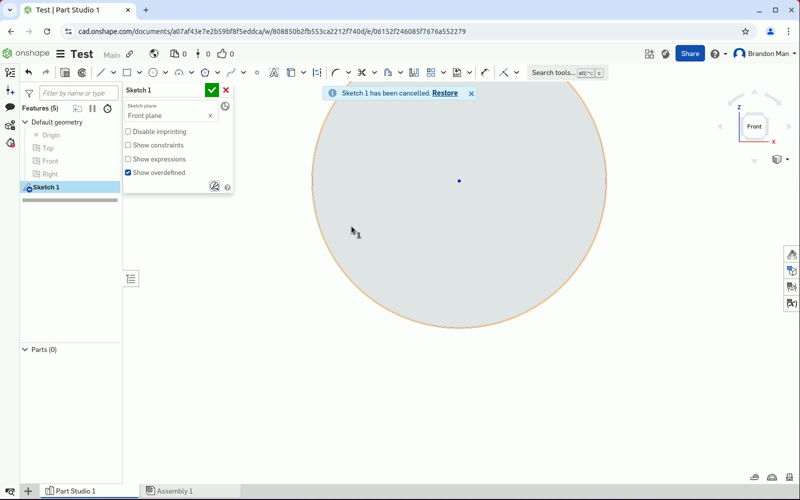
scroll(-6)
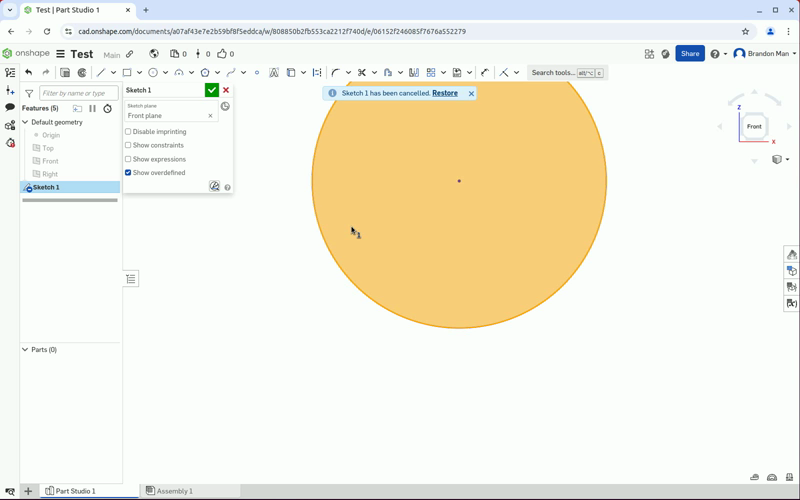
scroll(-6)
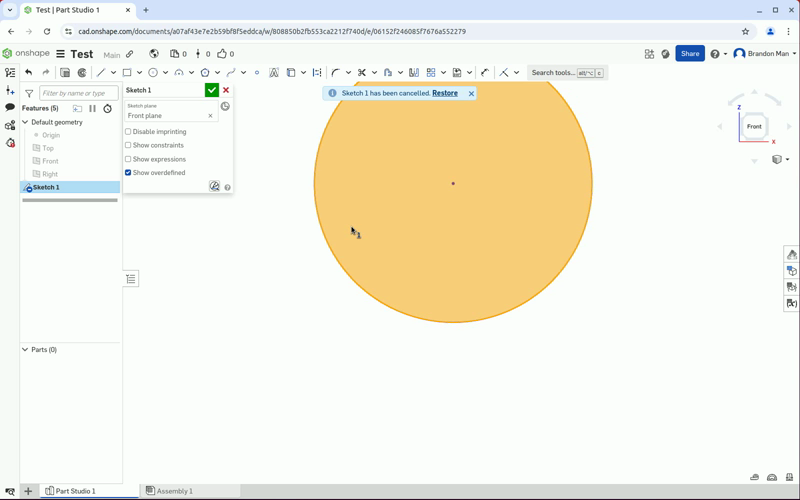
scroll(-6)
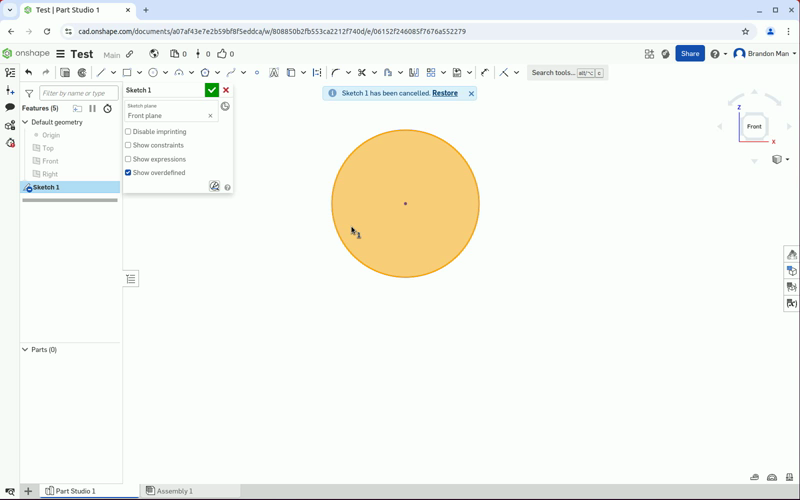
scroll(-6)
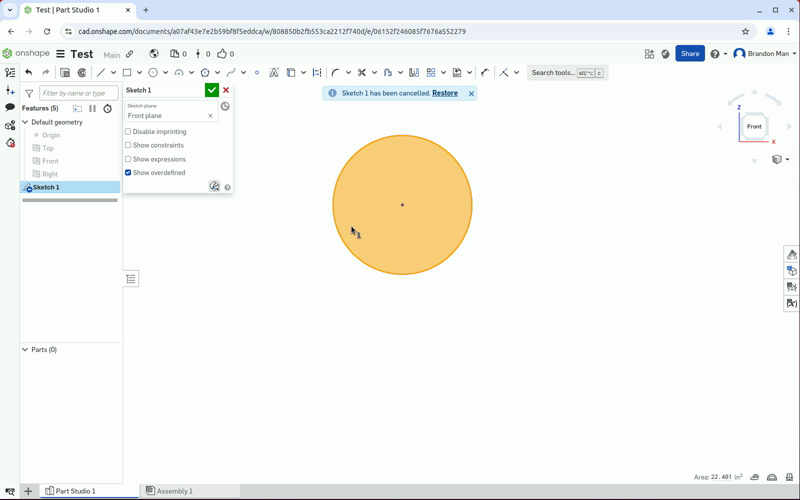
scroll(-6)
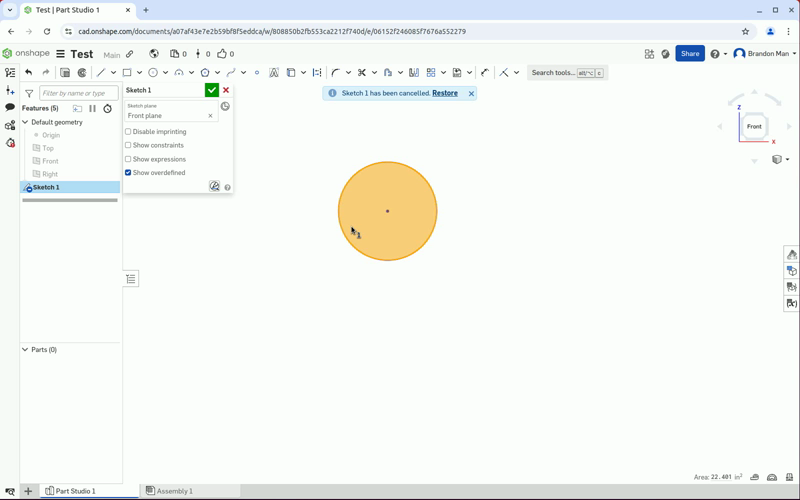
scroll(-6)
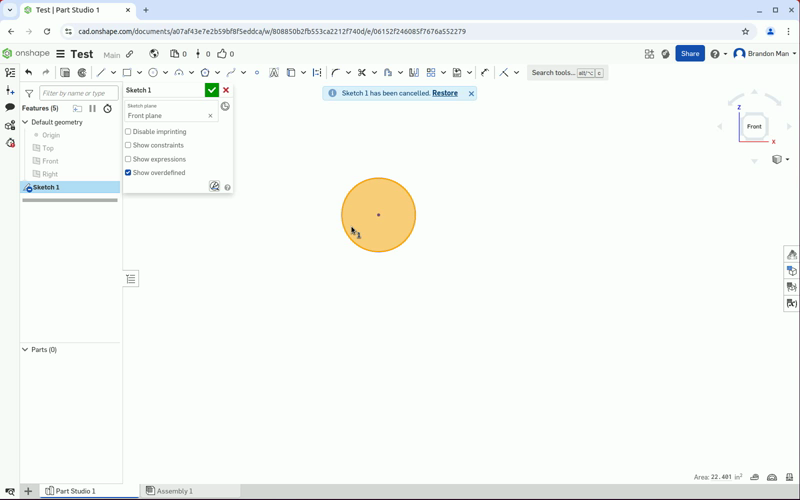
scroll(-6)
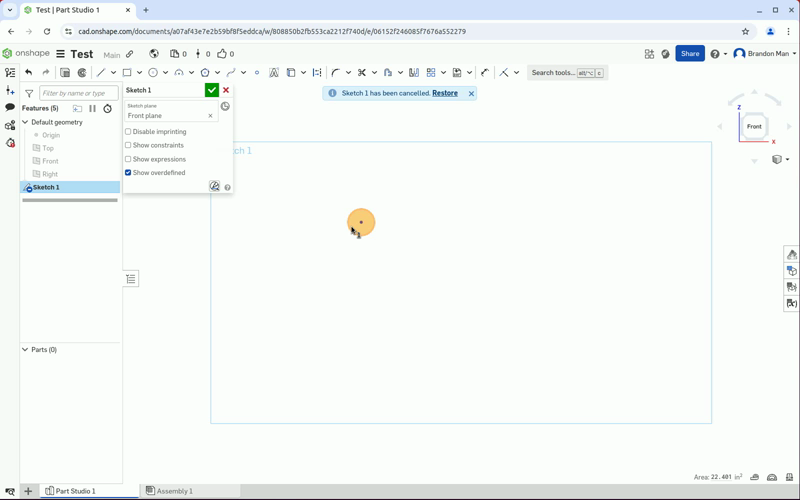
mouse_move(73, 352)
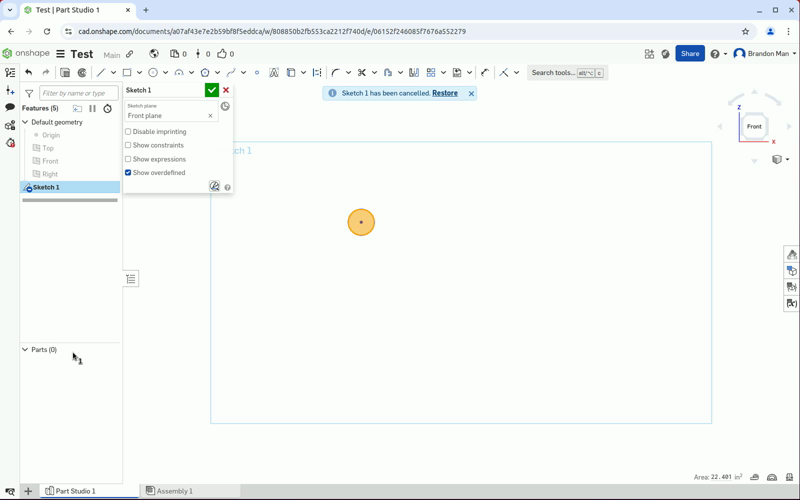
key(shift+y)
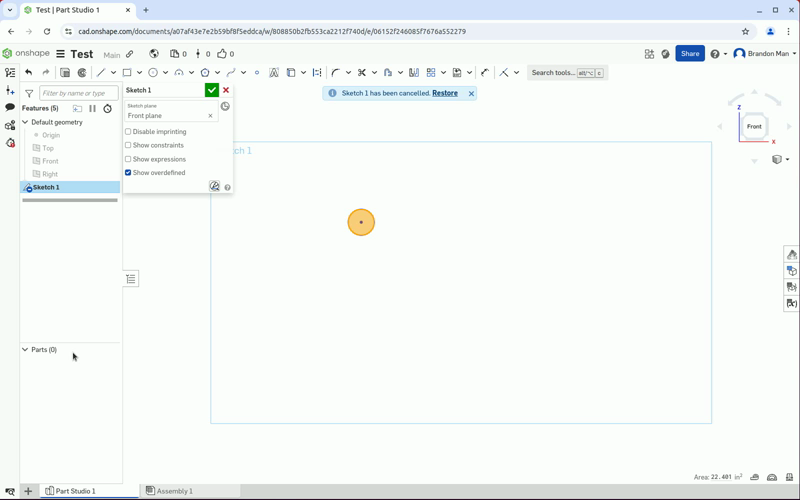
key(shift+e)
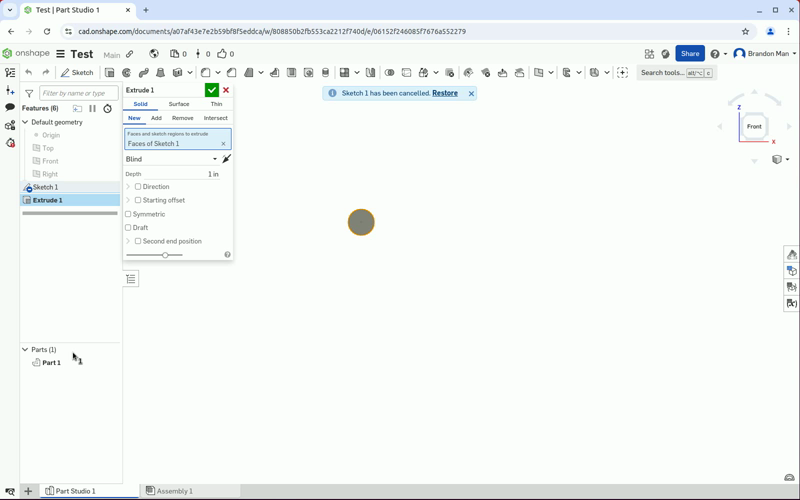
mouse_move(143, 106)
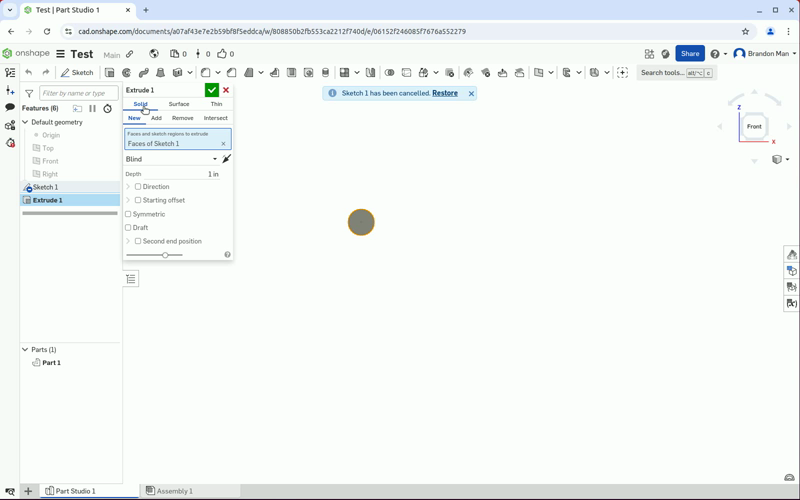
click(143, 106)
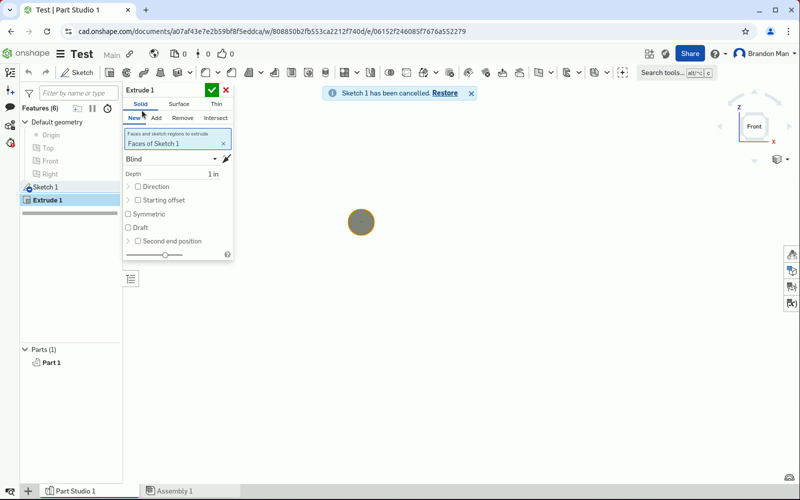
mouse_move(137, 120)
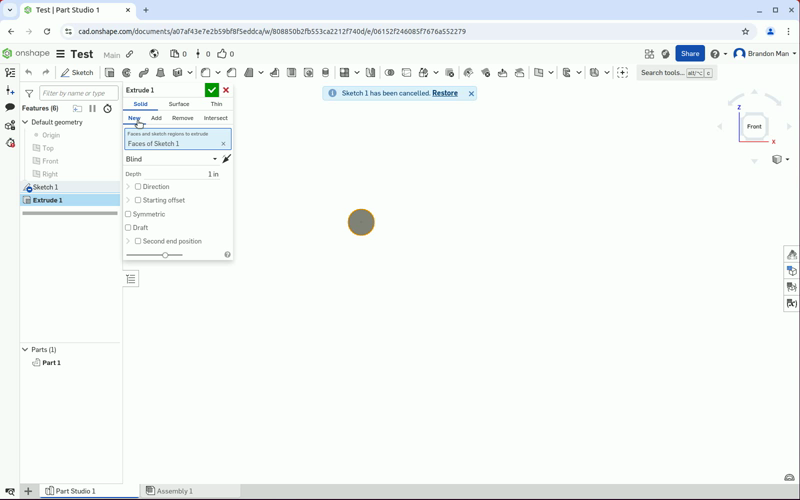
click(137, 120)
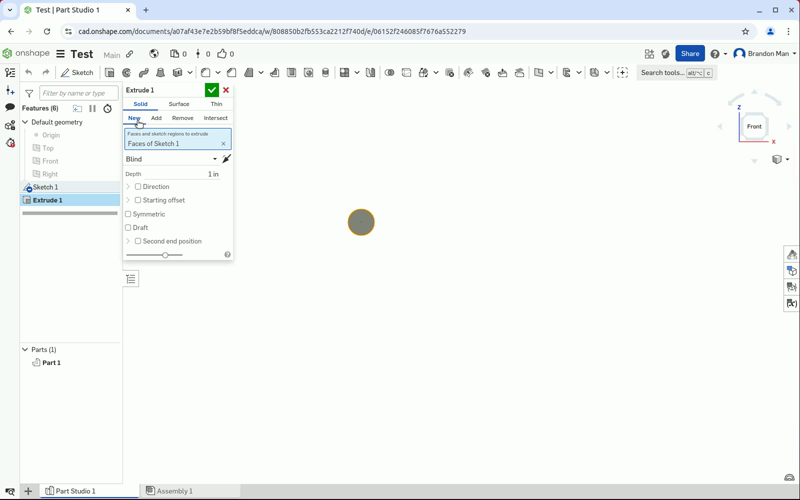
key(tab, 4)
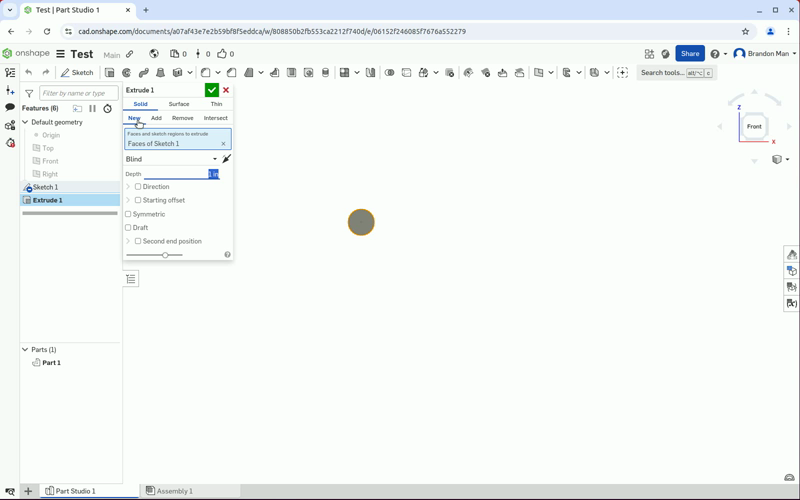
text(10.351)
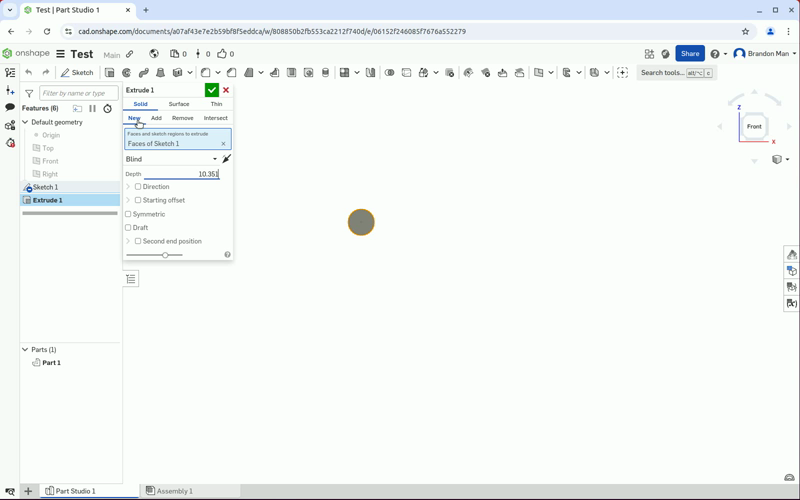
key(enter)
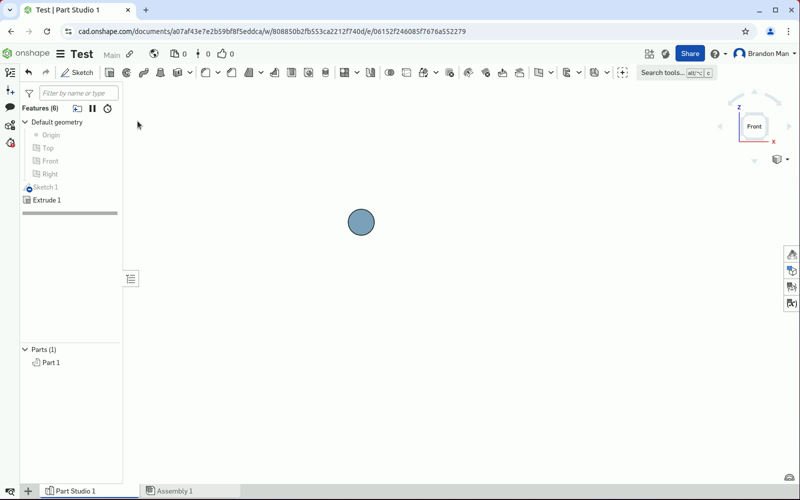
key(shift+h)
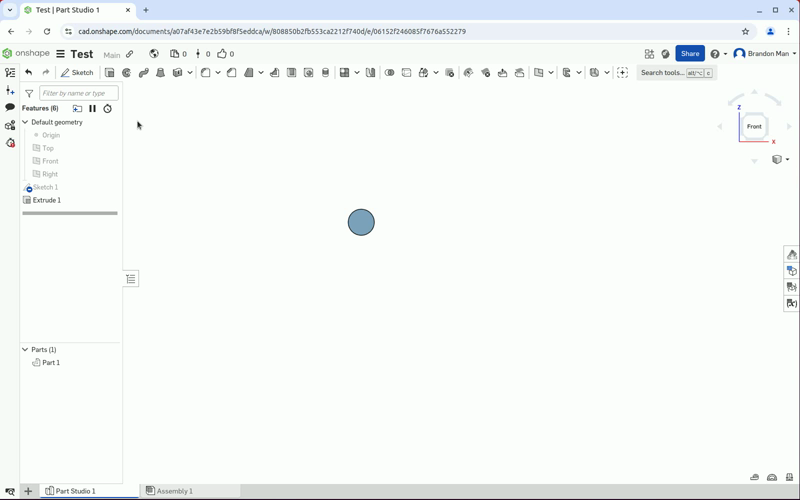
key(shift+h)
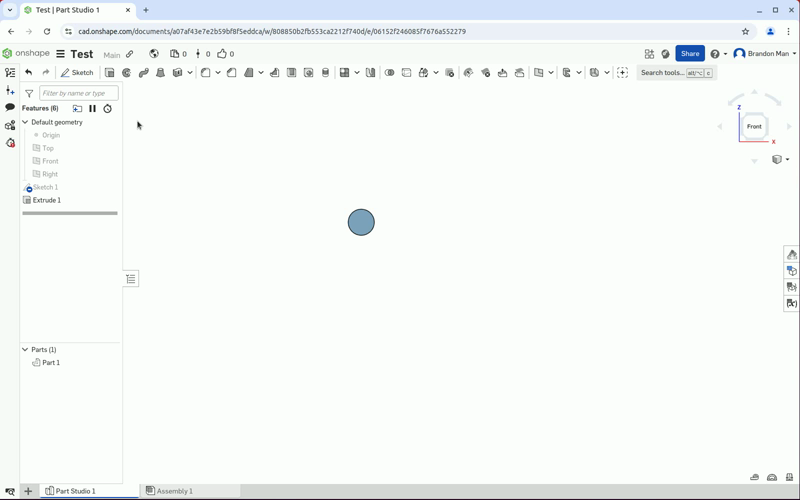
mouse_move(73, 189)
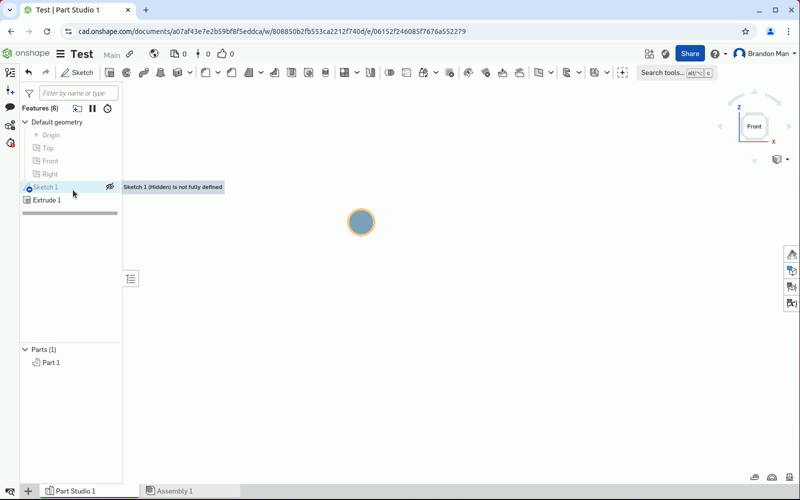
click(73, 189)
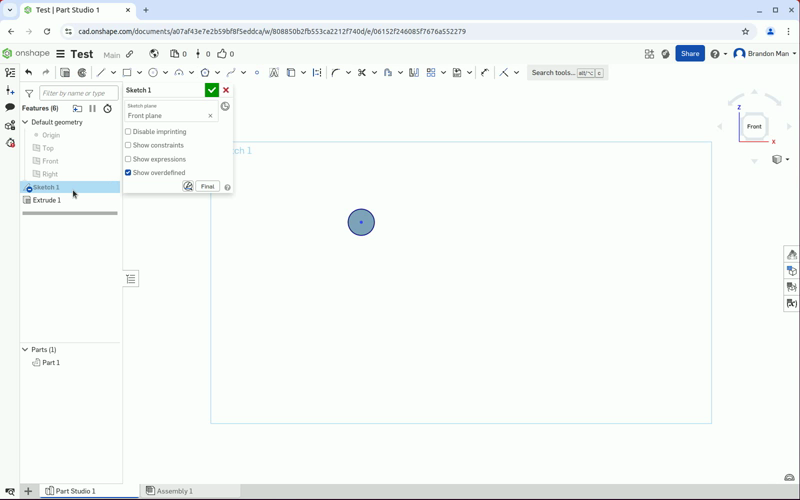
mouse_move(229, 92)
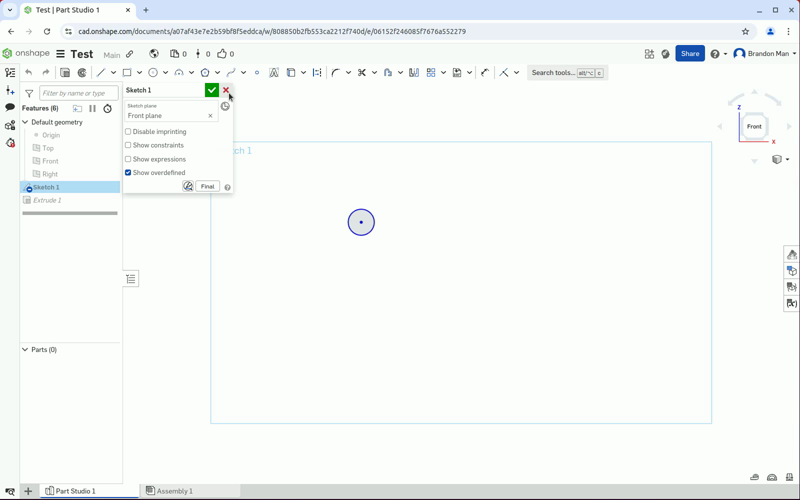
click(229, 92)
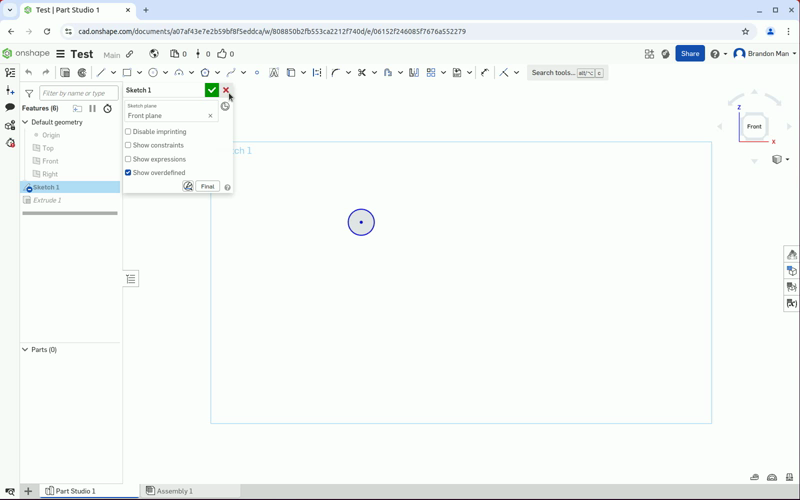
key(shift+s)
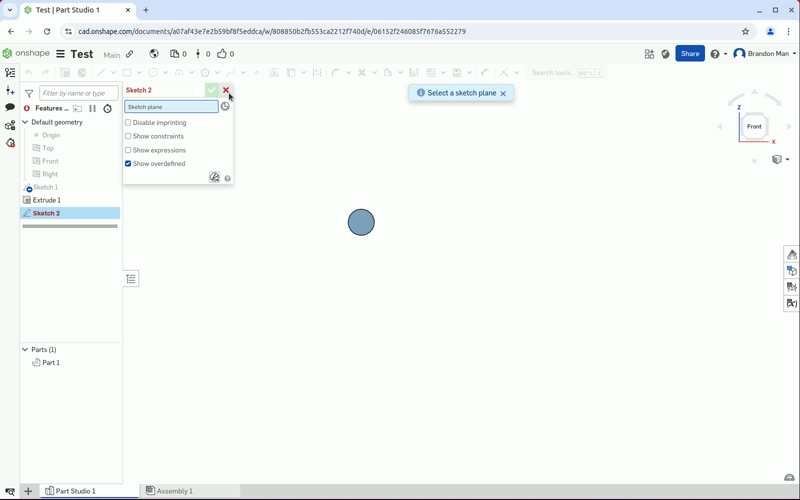
mouse_move(73, 163)
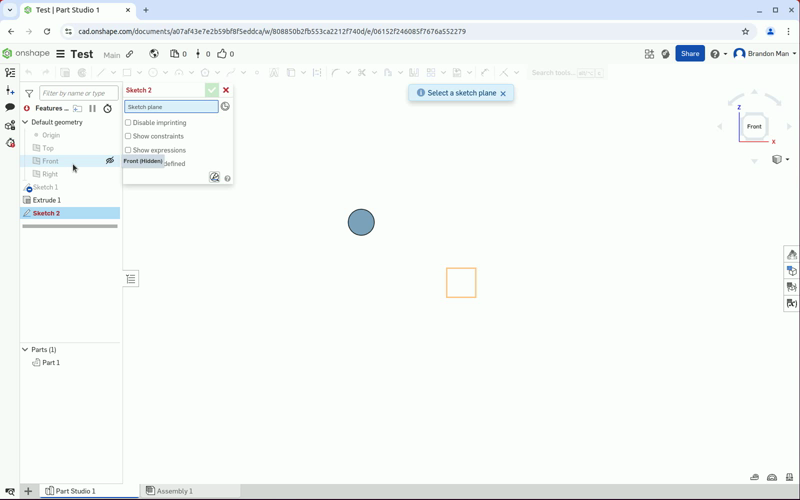
click(73, 163)
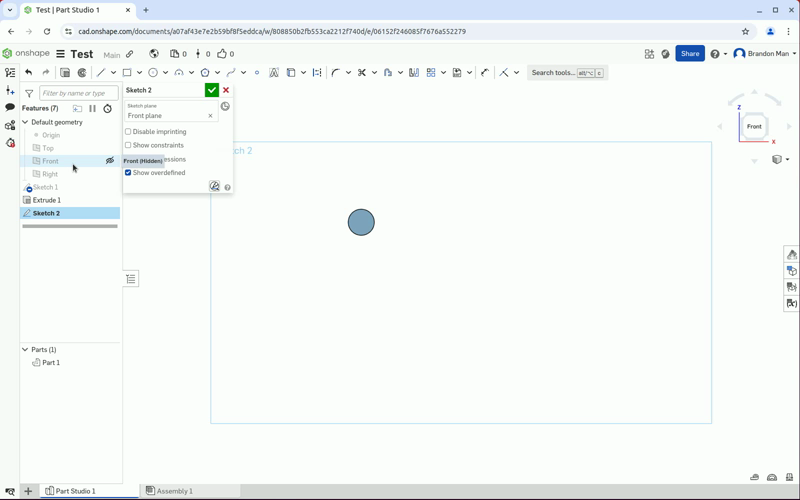
mouse_move(73, 352)
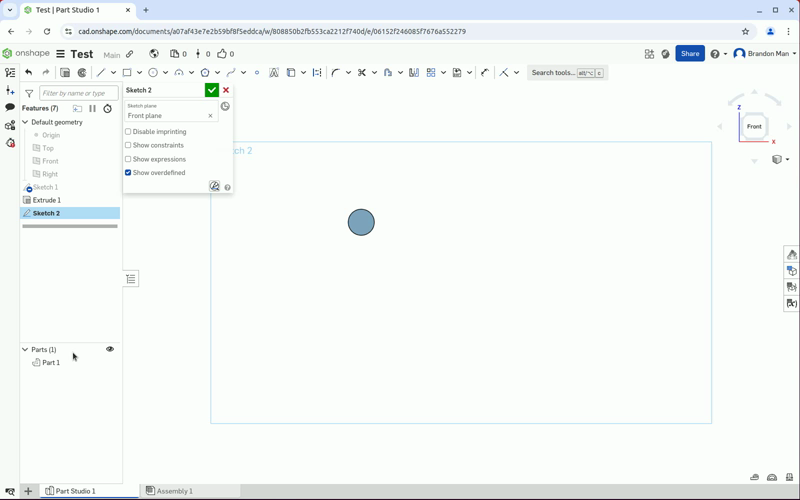
key(y)
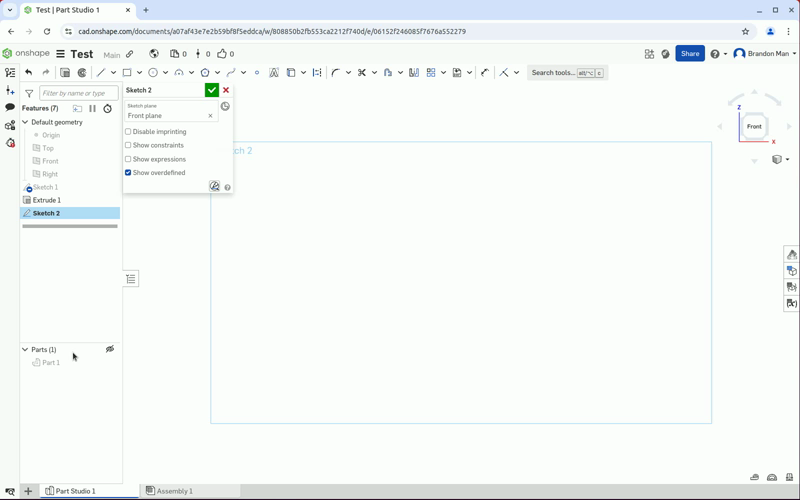
key(l)
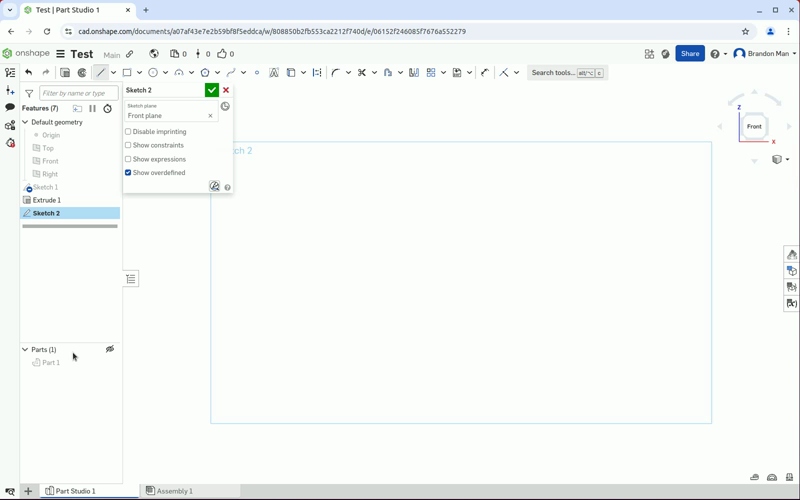
key_down(shift)
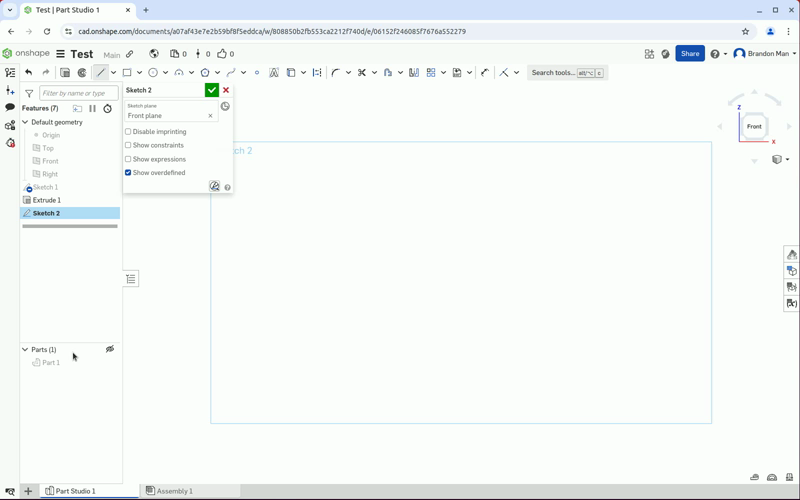
mouse_move(364, 255)
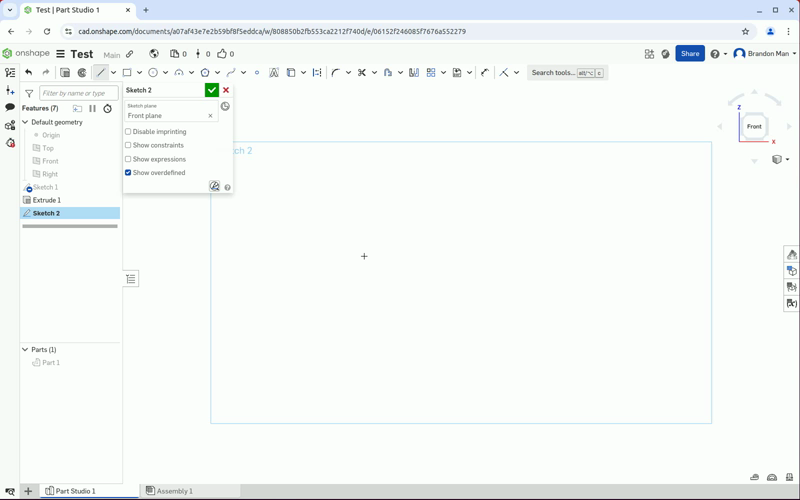
click(364, 255)
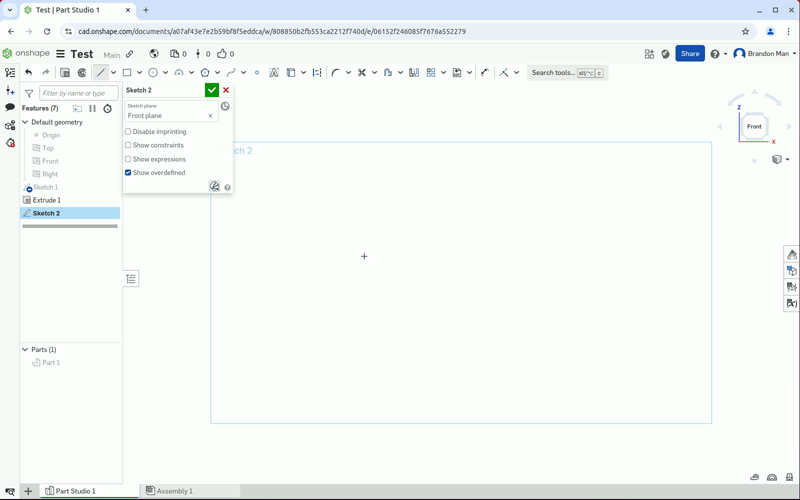
key_up(shift)
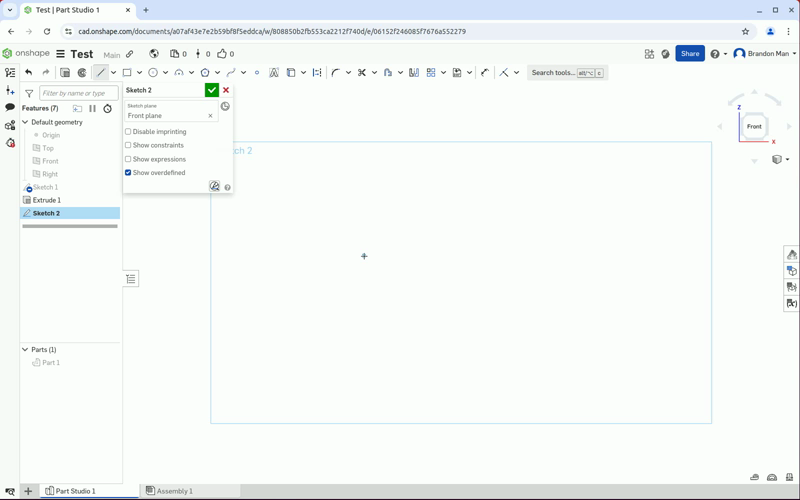
key_down(shift)
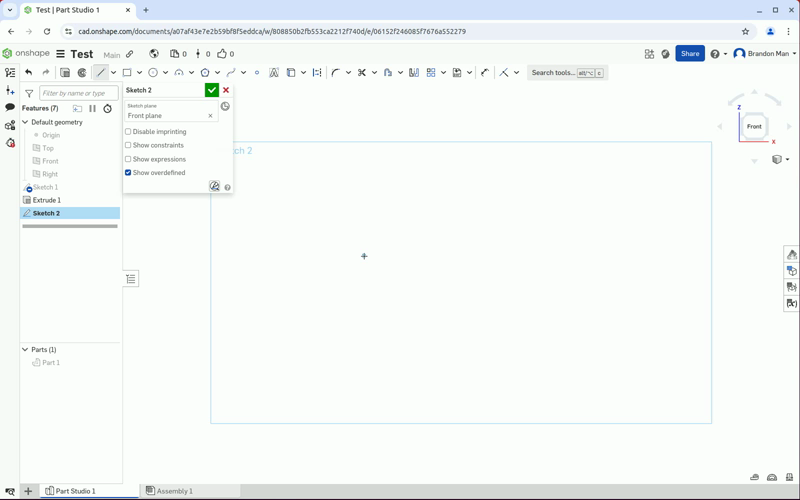
mouse_move(394, 255)
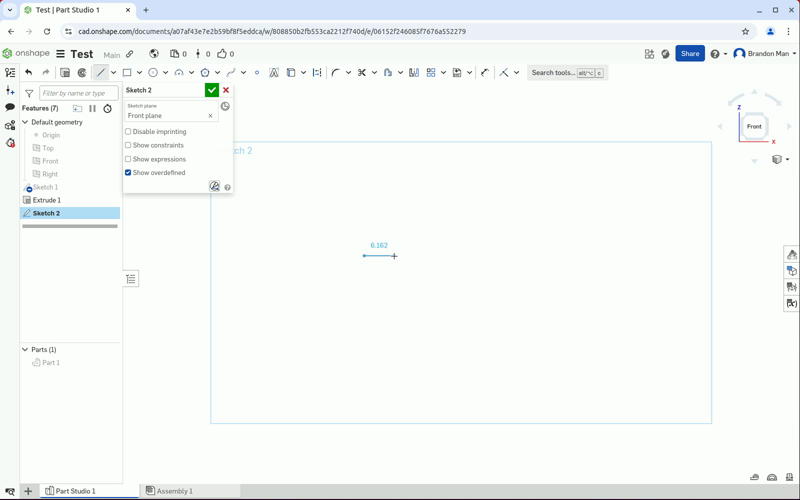
mouse_move(367, 259)
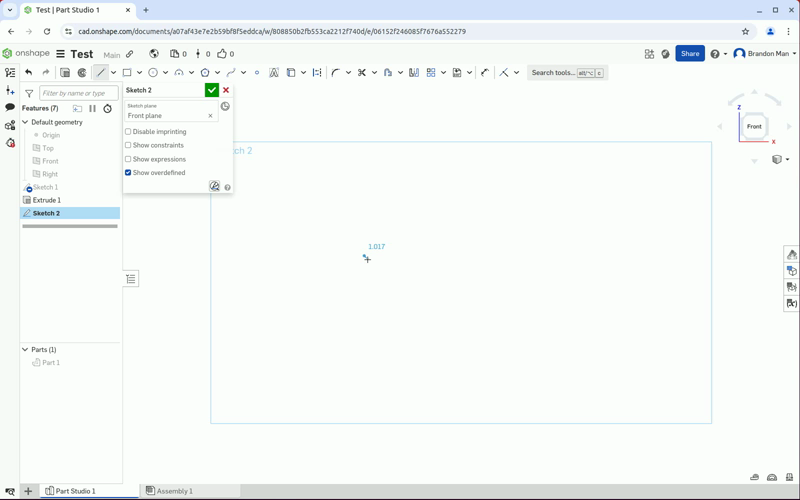
scroll(6)
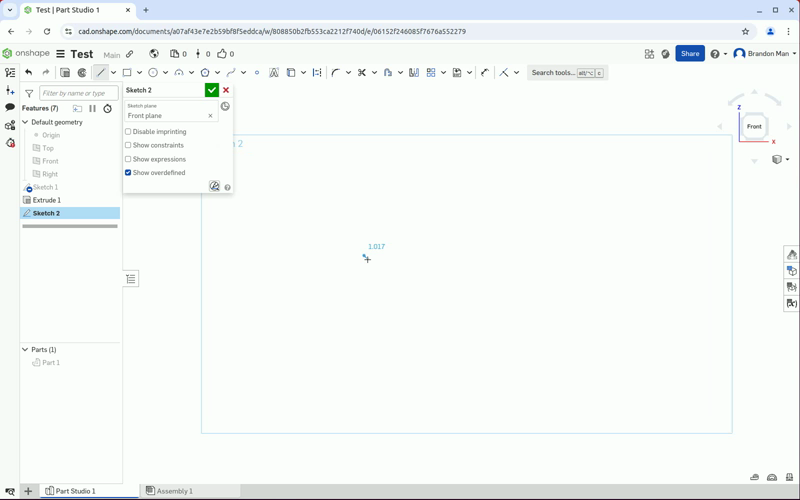
scroll(6)
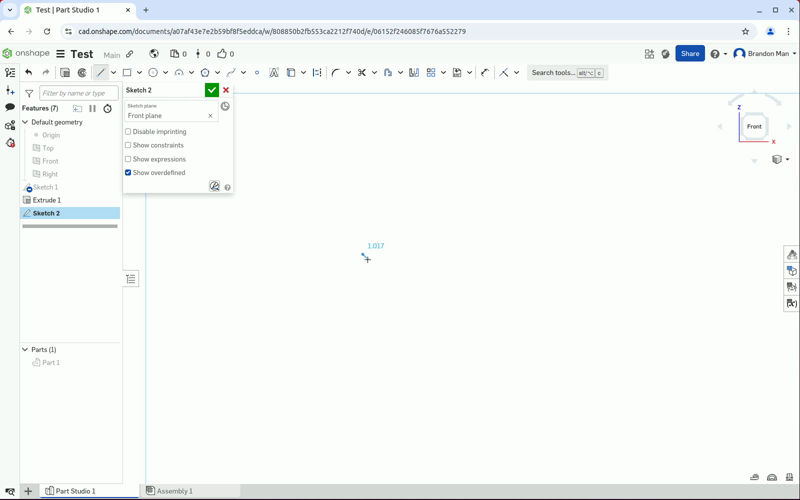
scroll(6)
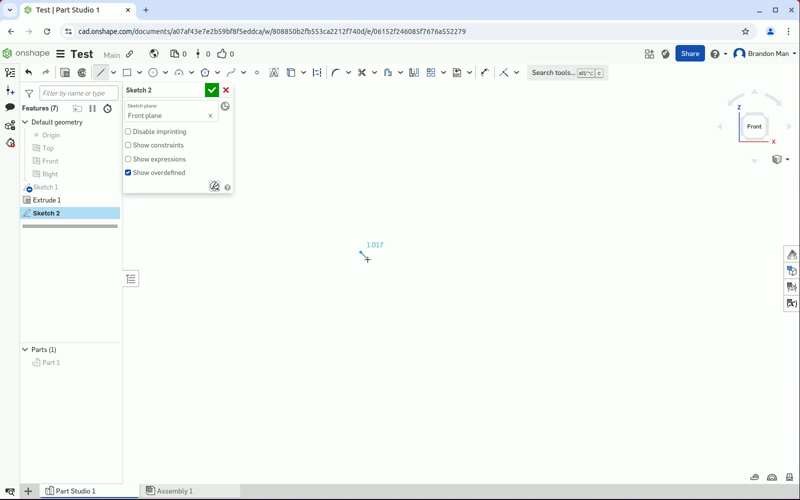
scroll(6)
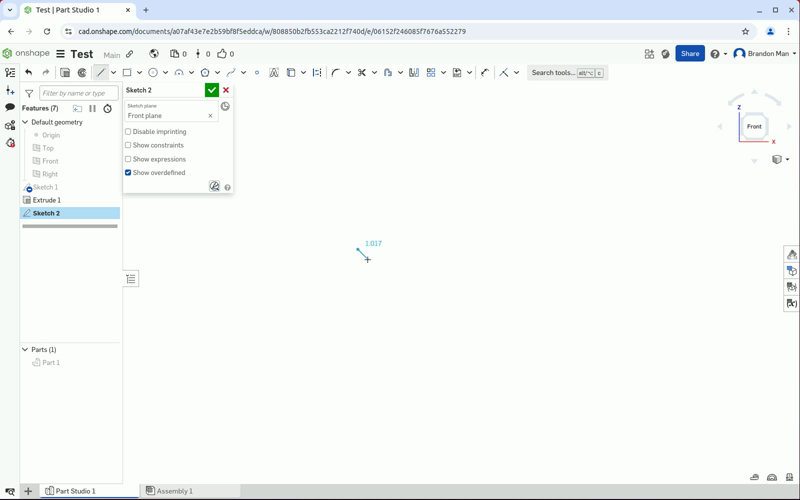
scroll(6)
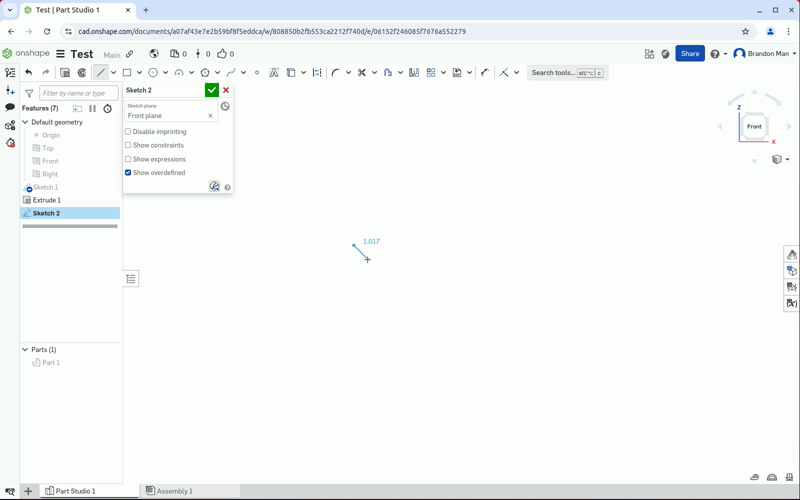
scroll(6)
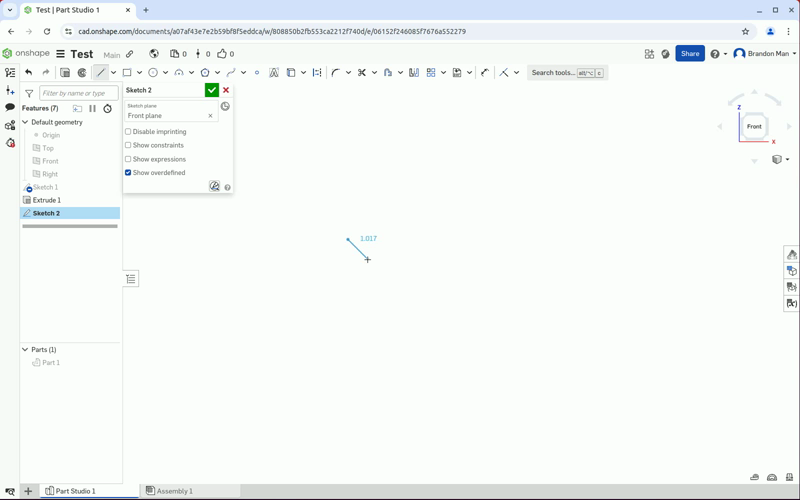
scroll(6)
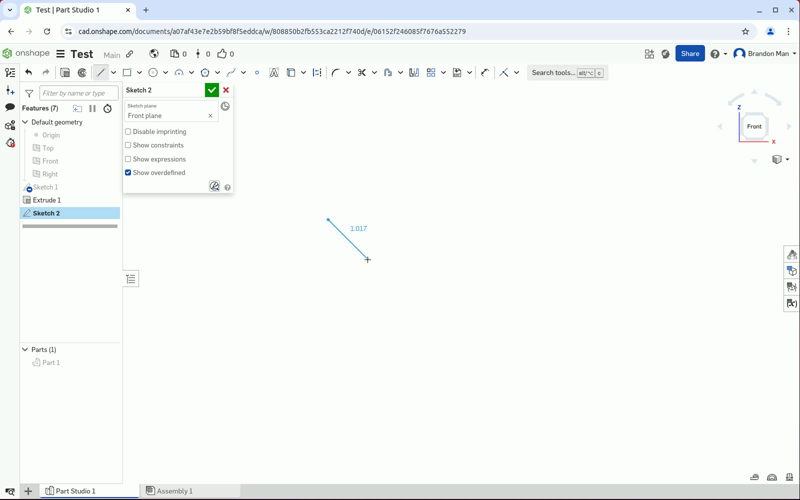
click(367, 259)
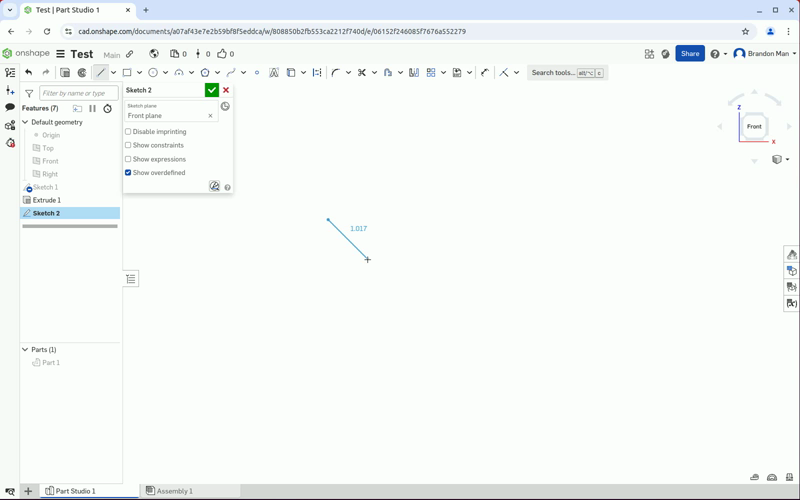
scroll(-6)
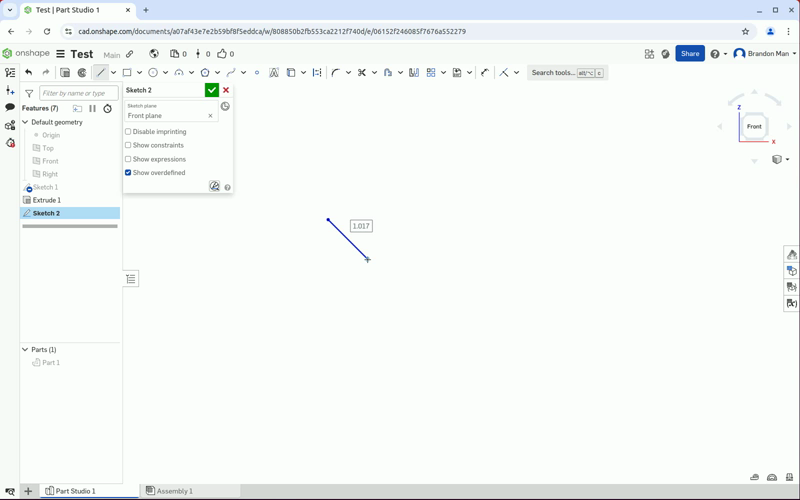
scroll(-6)
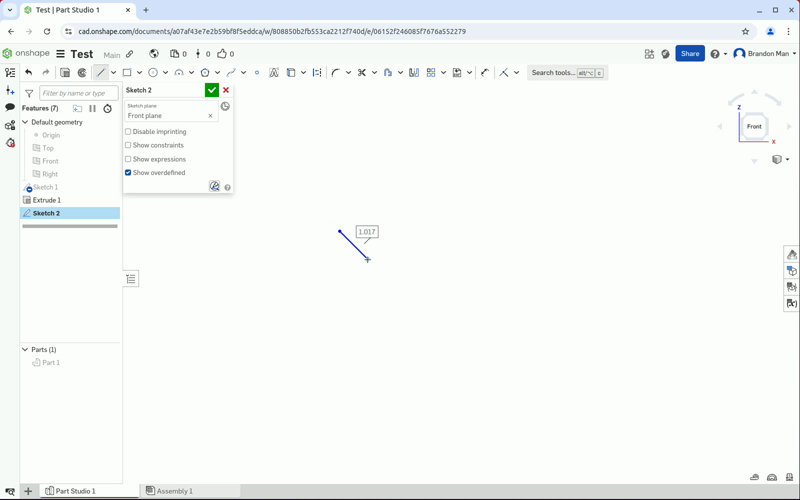
scroll(-6)
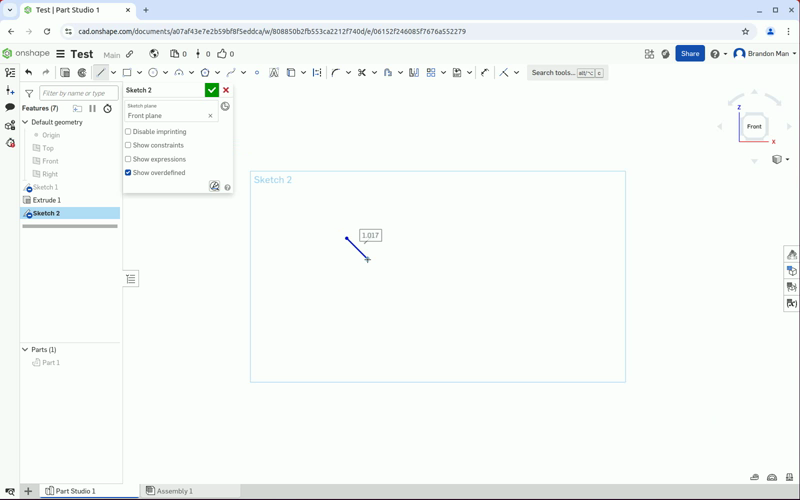
scroll(-6)
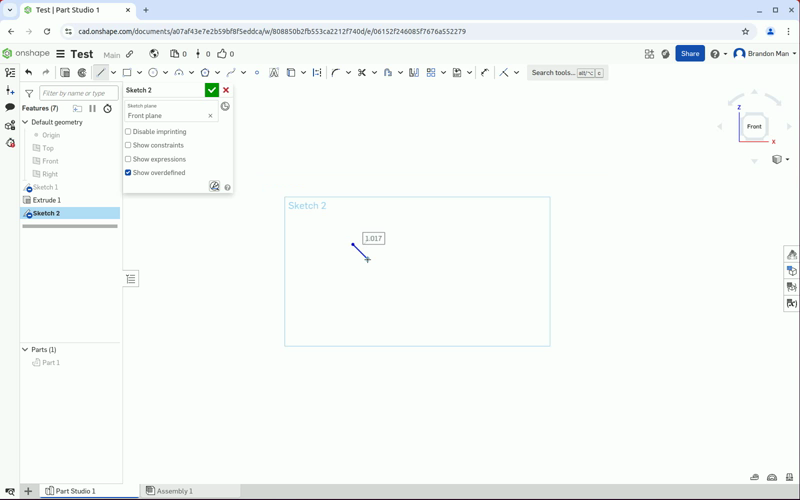
scroll(-6)
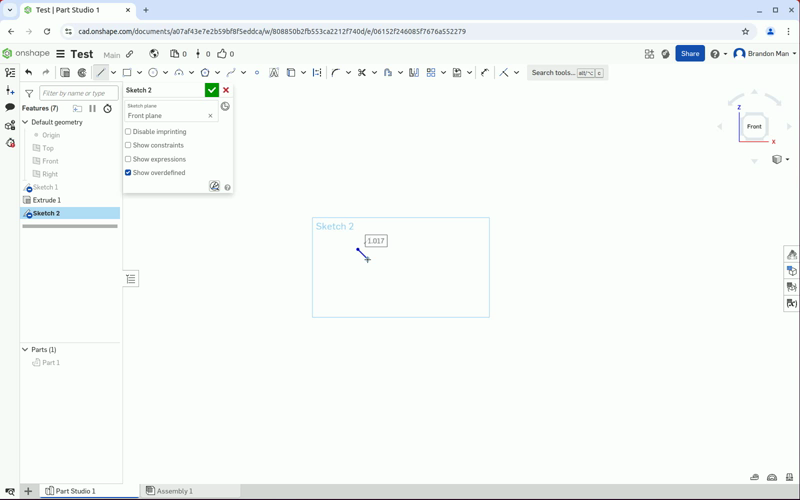
scroll(-6)
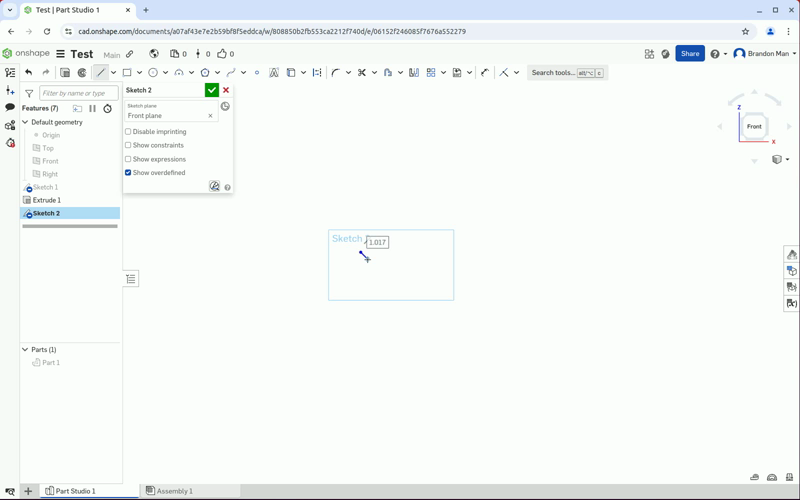
scroll(-6)
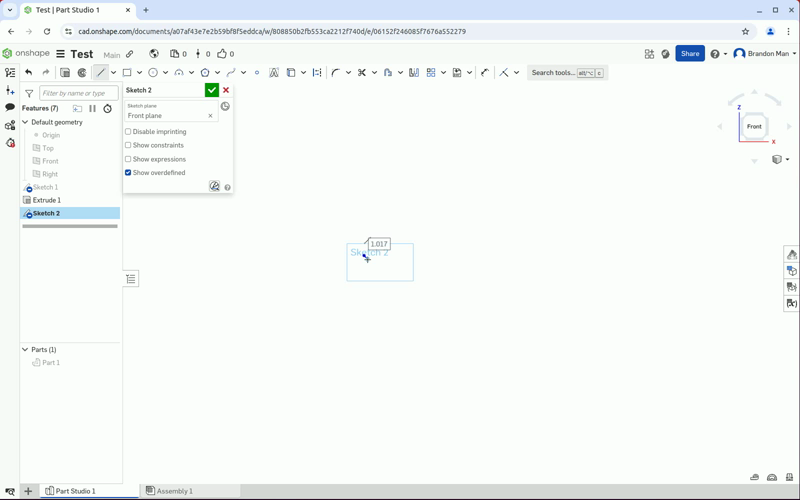
key_up(shift)
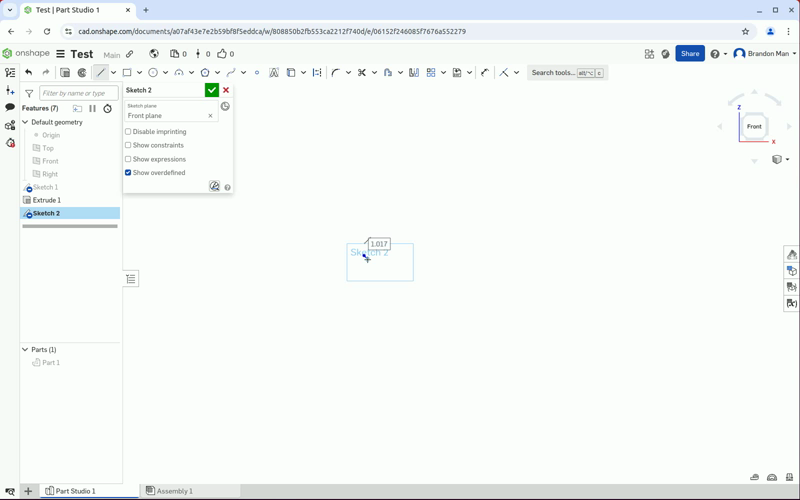
key_down(shift)
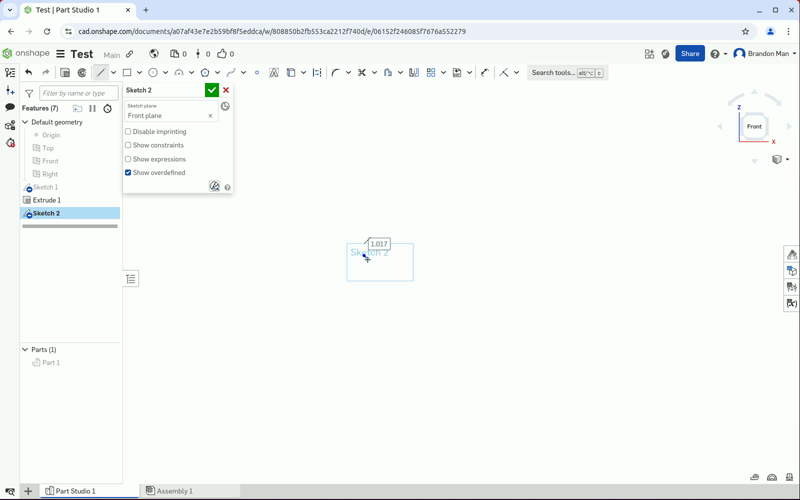
mouse_move(397, 259)
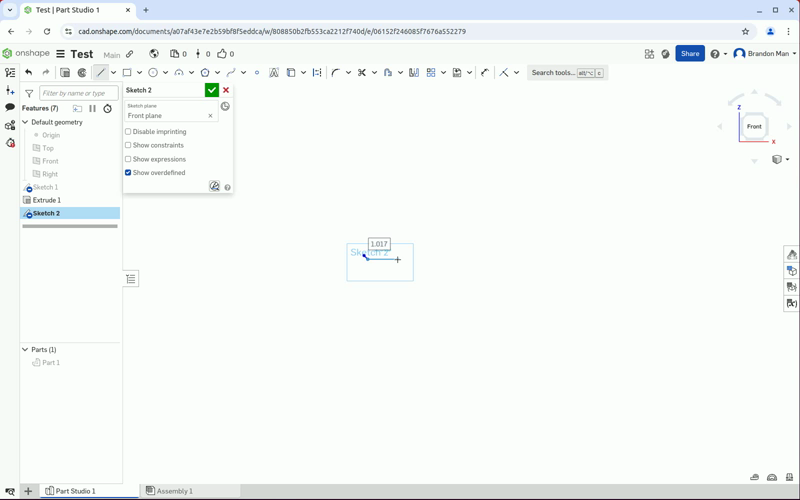
mouse_move(371, 263)
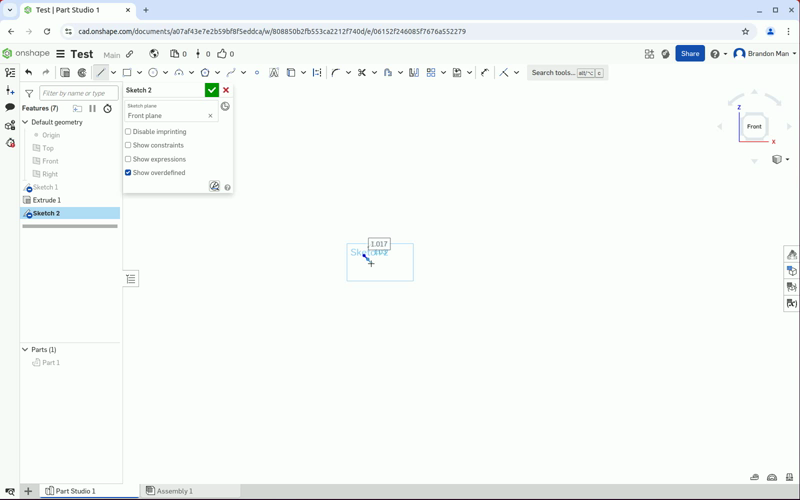
scroll(6)
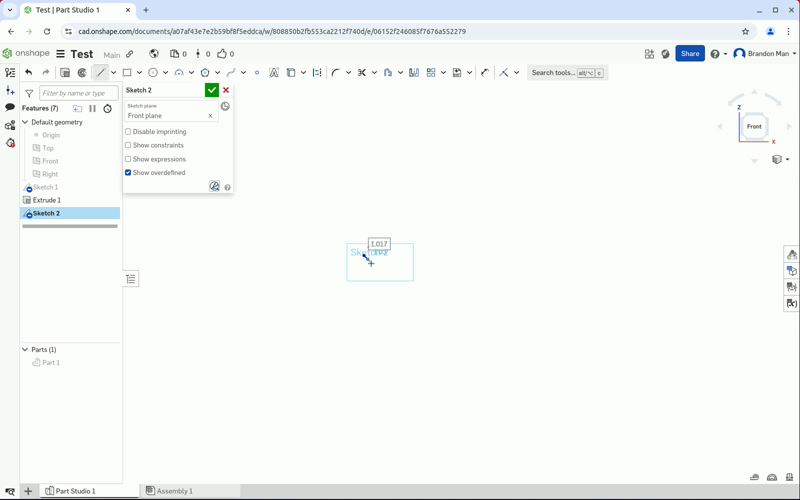
scroll(6)
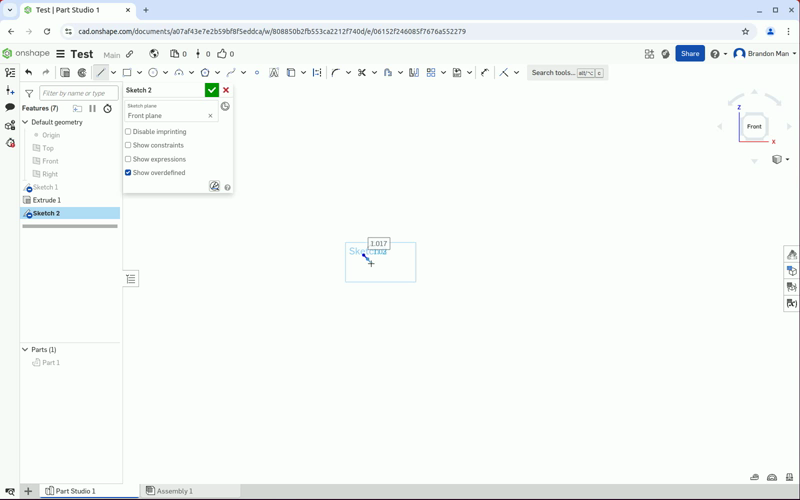
scroll(6)
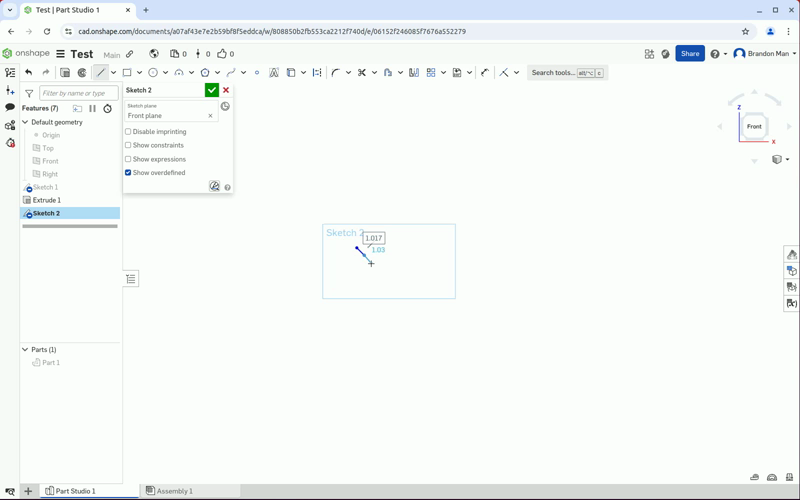
scroll(6)
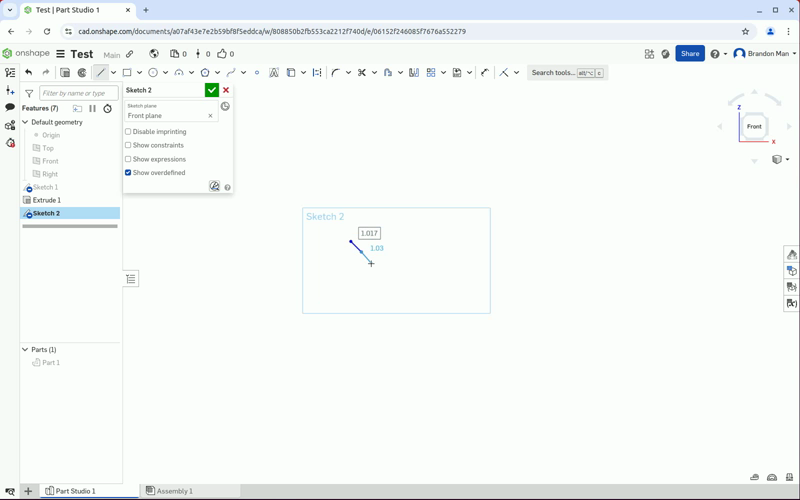
scroll(6)
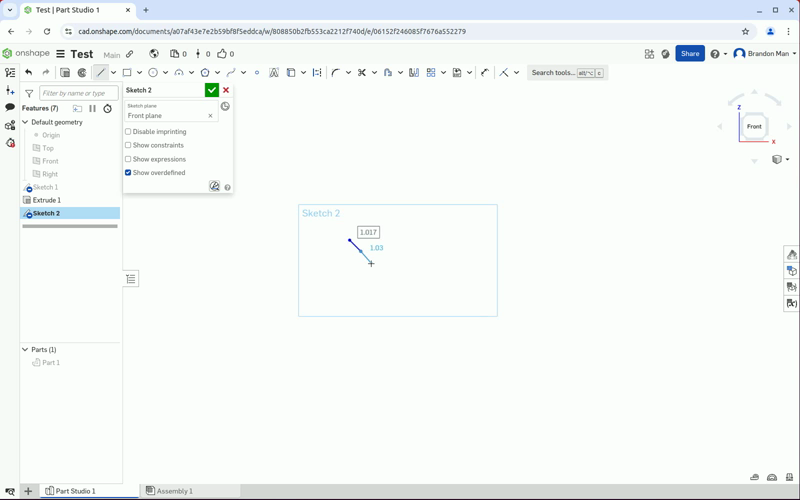
scroll(6)
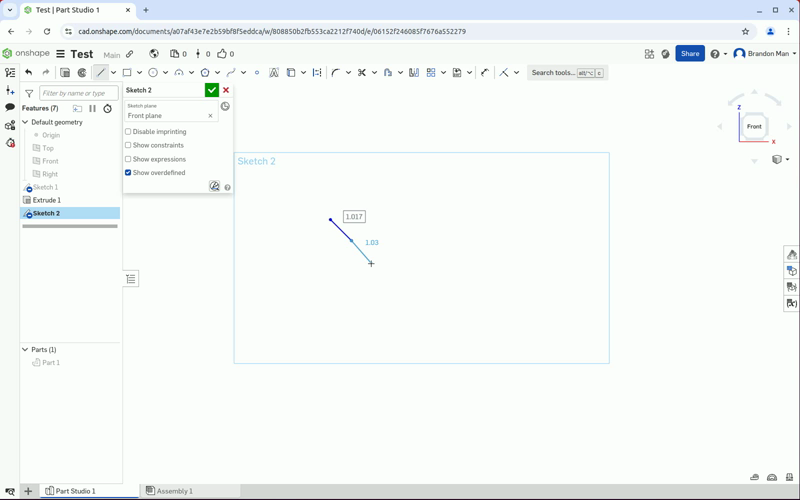
scroll(6)
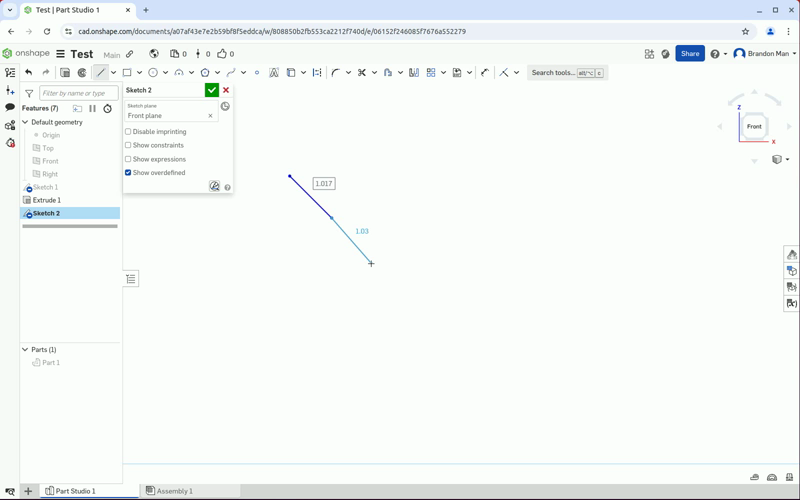
click(371, 263)
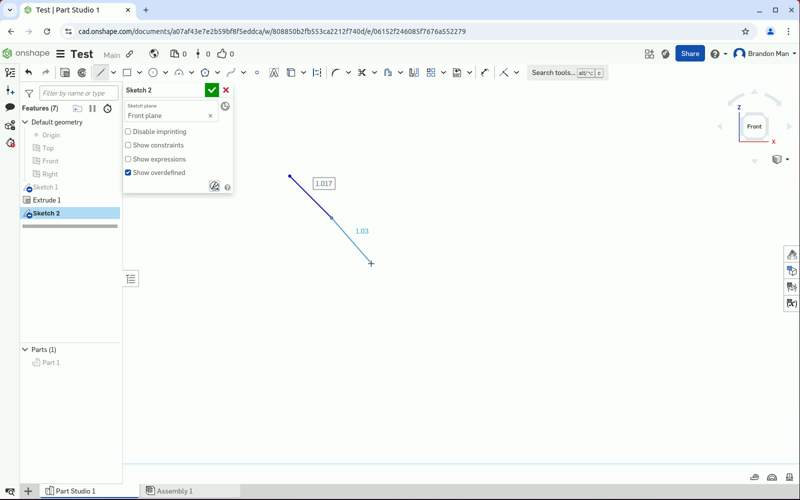
scroll(-6)
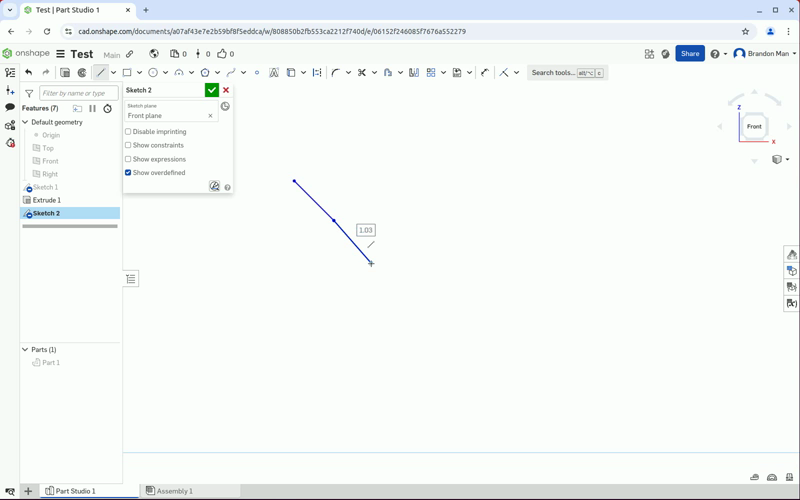
scroll(-6)
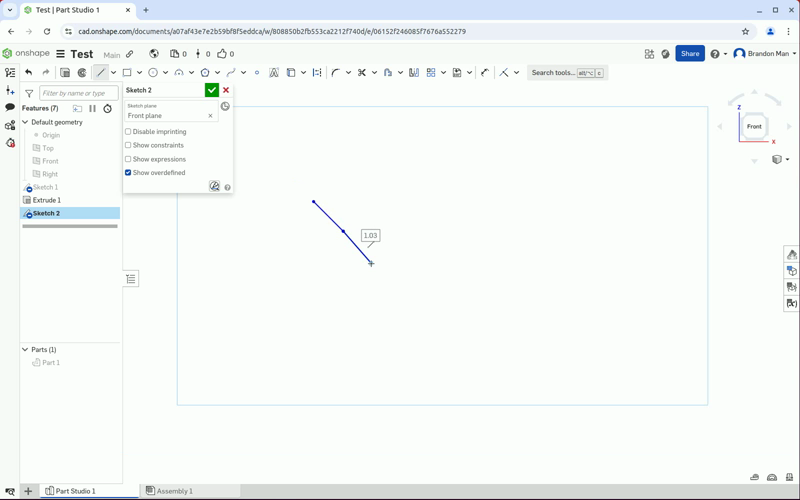
scroll(-6)
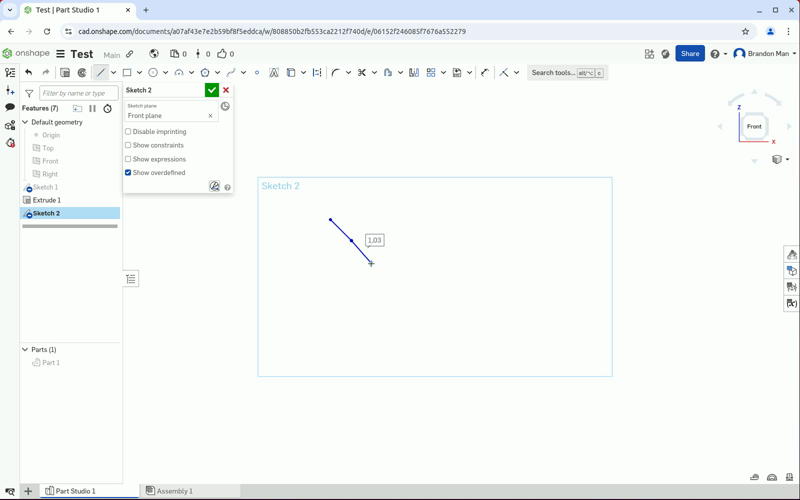
scroll(-6)
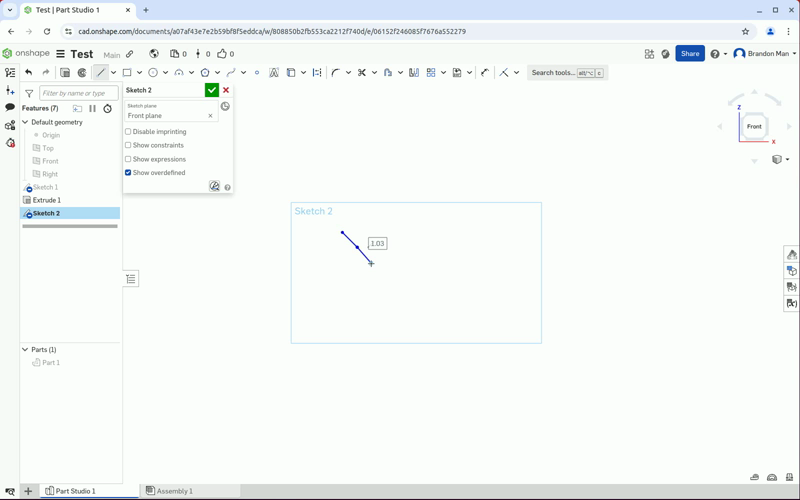
scroll(-6)
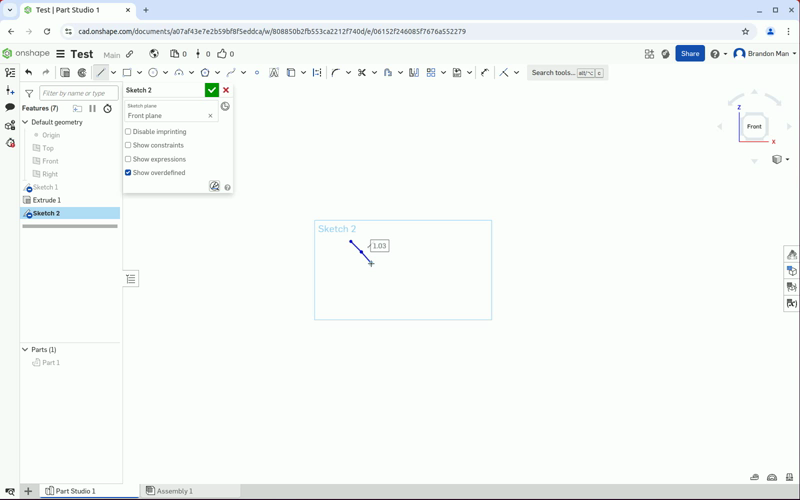
scroll(-6)
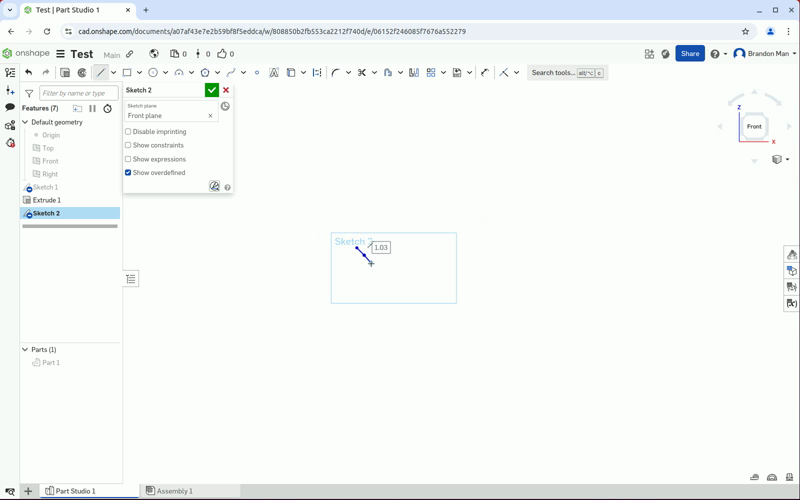
scroll(-6)
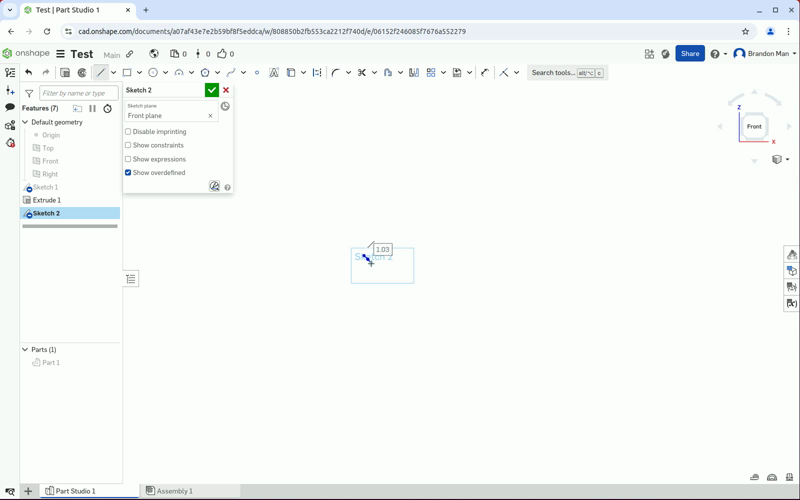
key_up(shift)
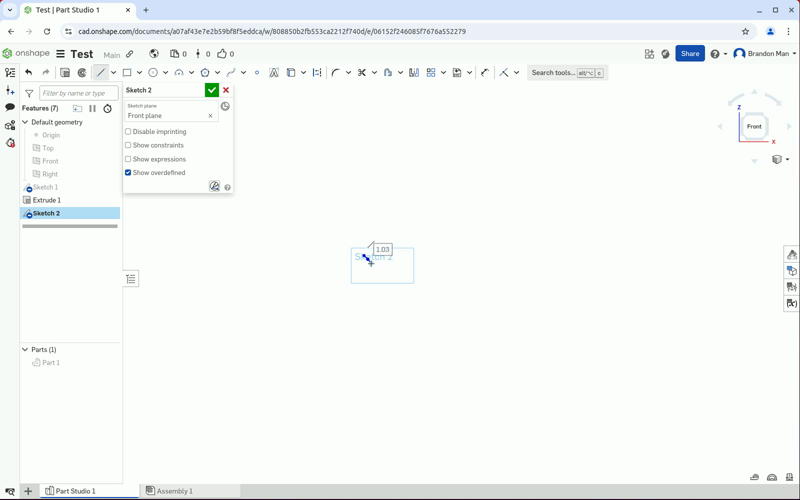
key_down(shift)
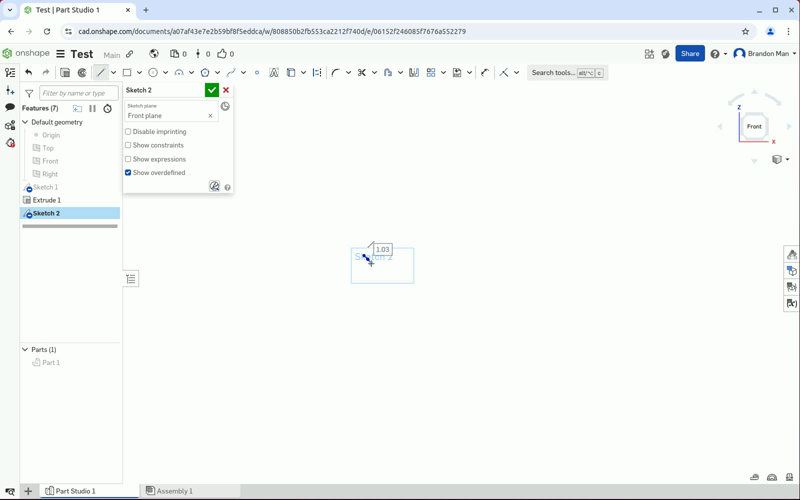
mouse_move(442, 237)
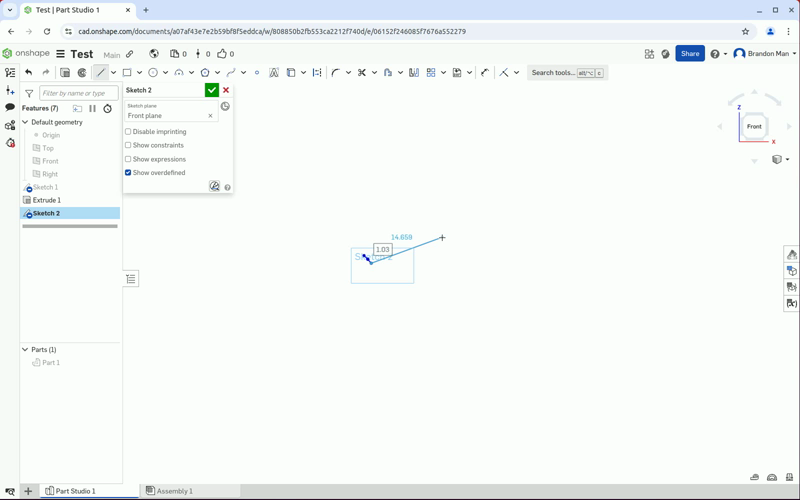
click(442, 237)
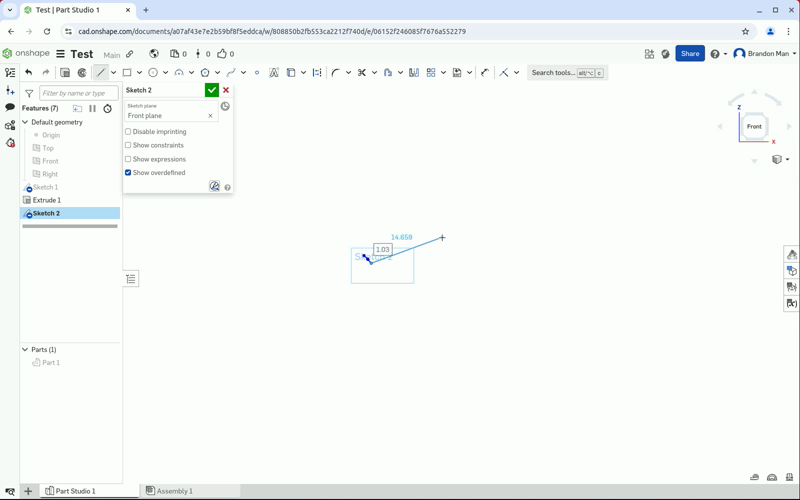
key_up(shift)
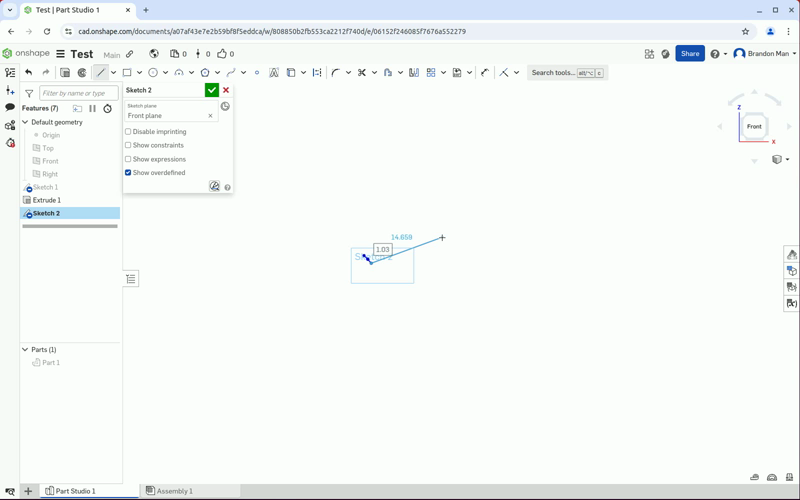
key_down(shift)
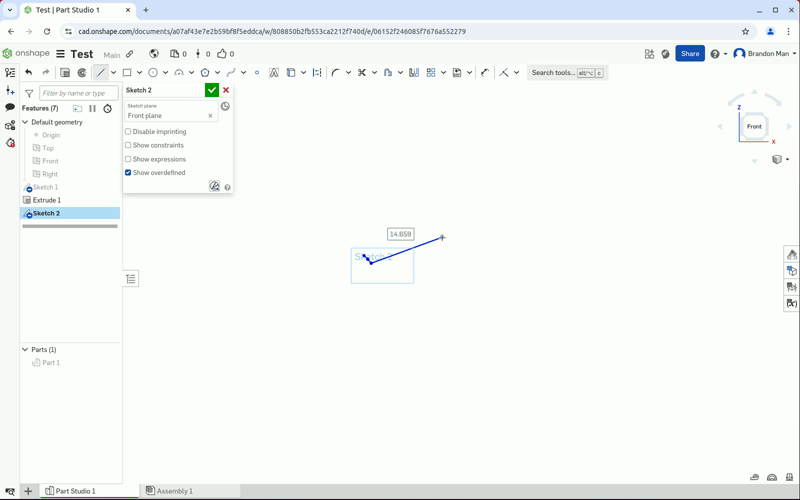
mouse_move(472, 237)
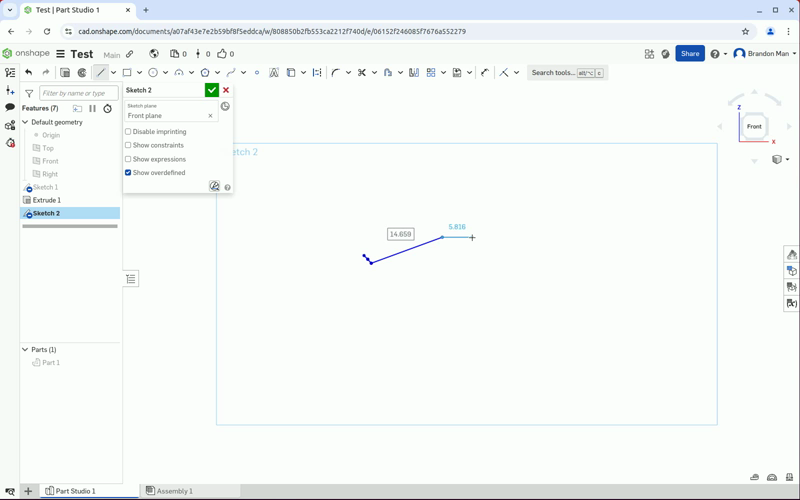
mouse_move(414, 234)
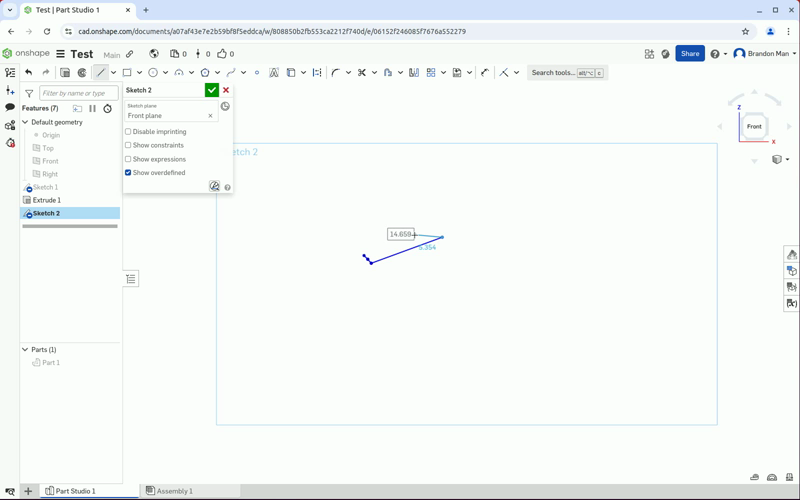
click(414, 234)
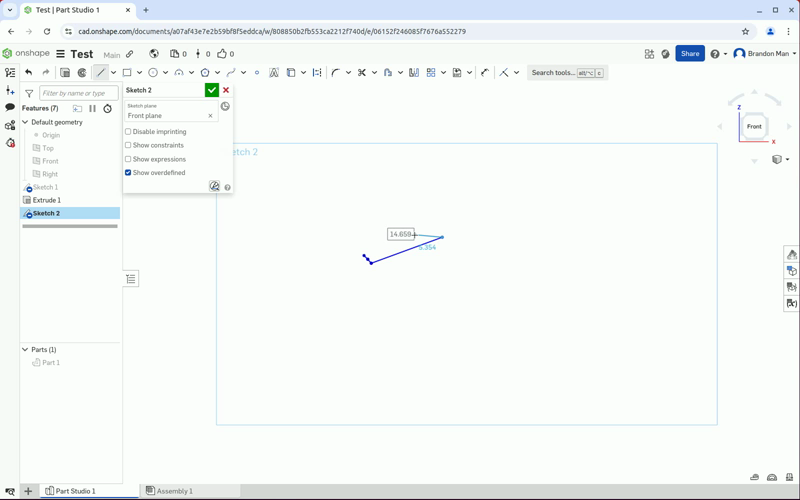
key_up(shift)
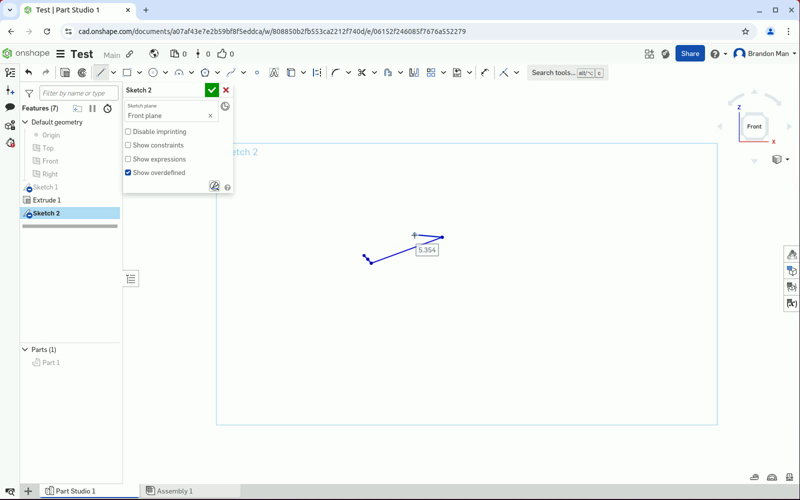
mouse_move(444, 234)
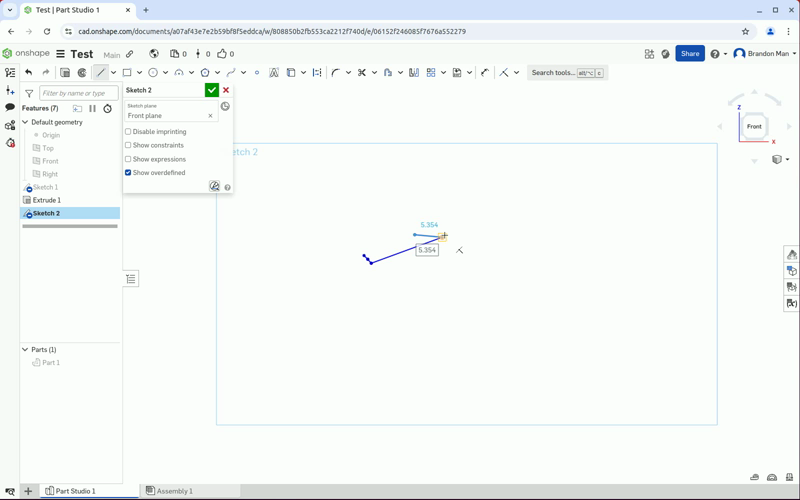
key_down(shift)
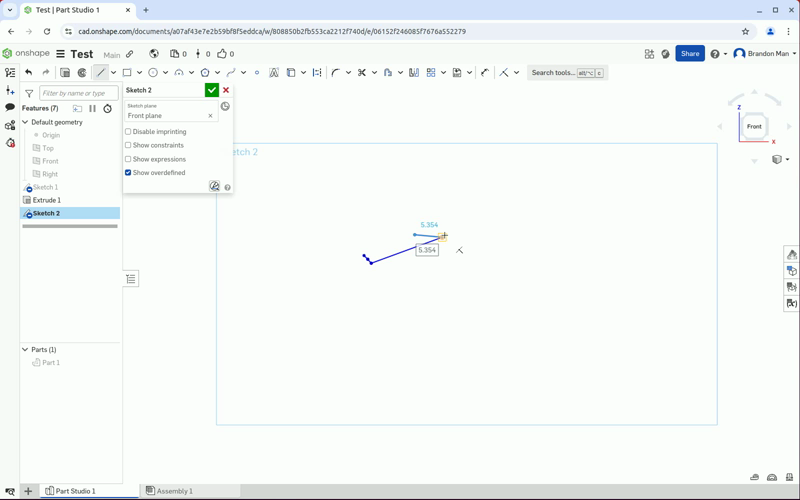
mouse_move(364, 255)
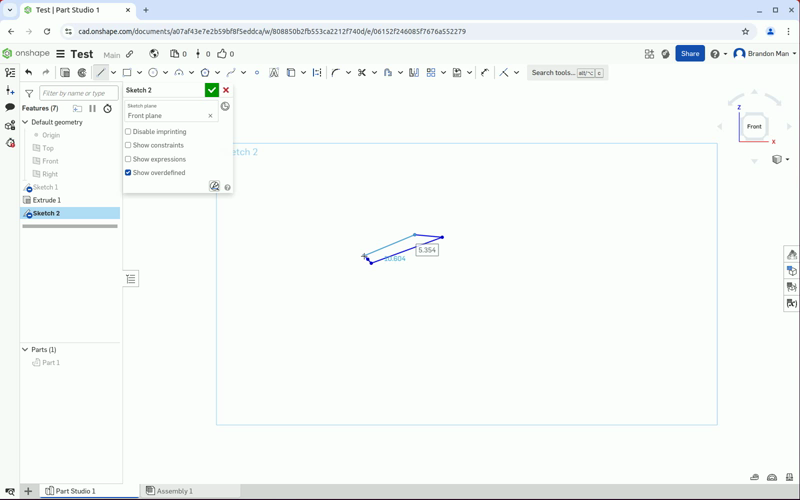
key_up(shift)
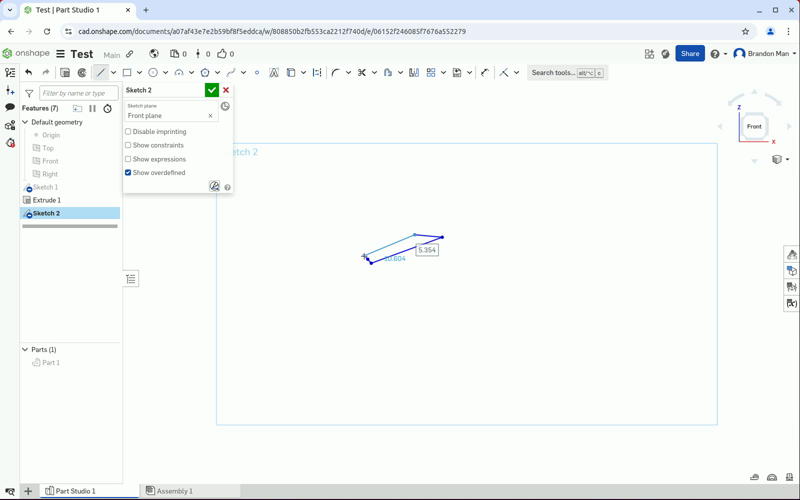
click(364, 255)
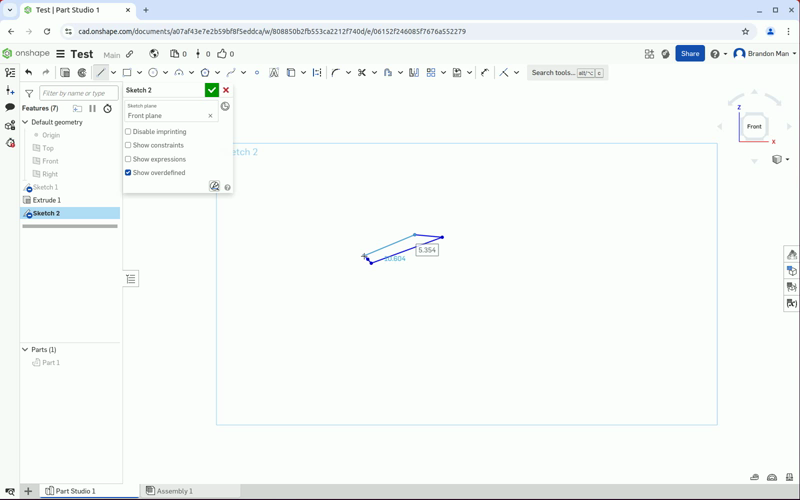
key(esc)
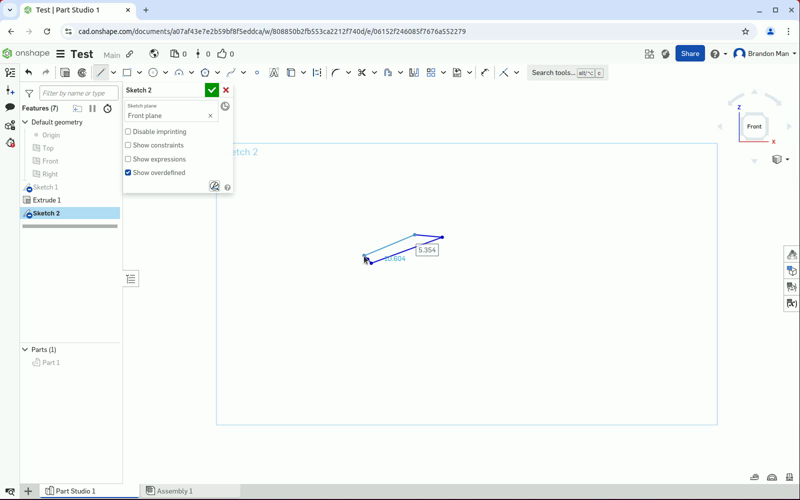
mouse_move(369, 259)
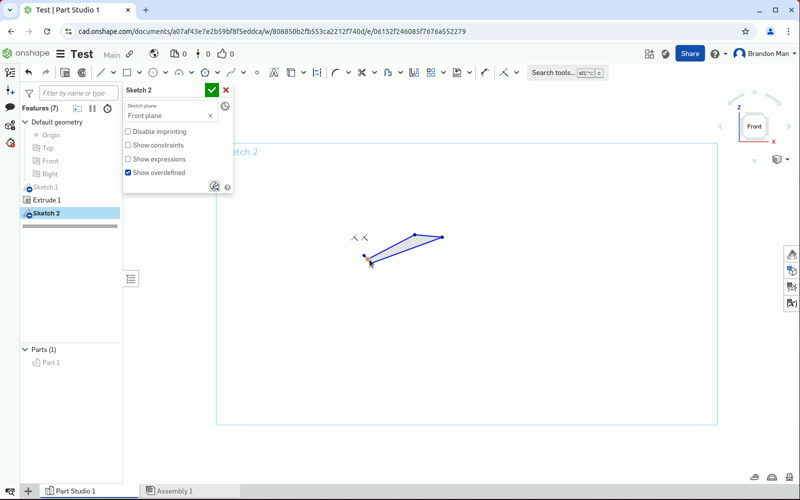
scroll(6)
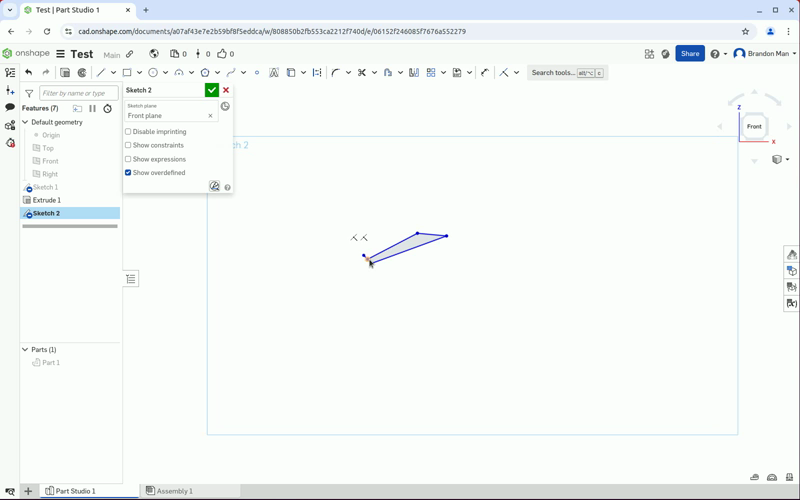
scroll(6)
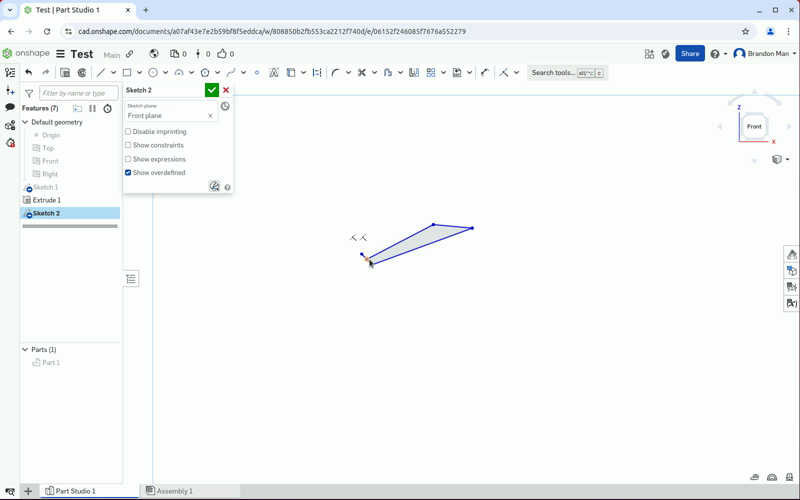
scroll(6)
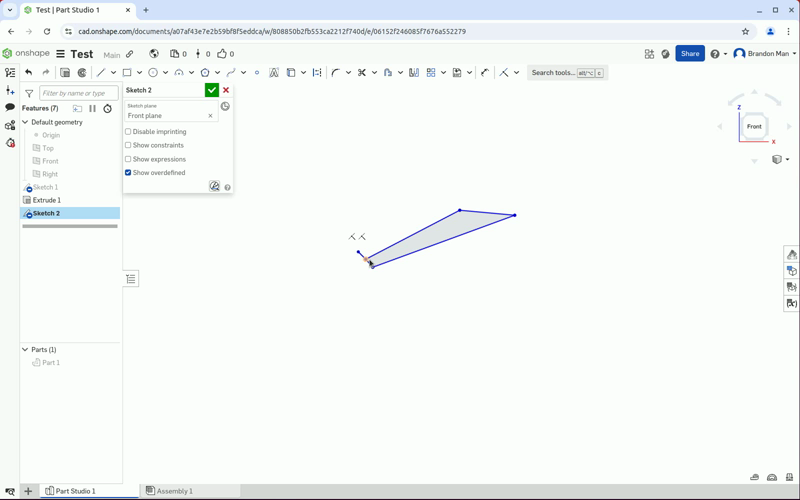
scroll(6)
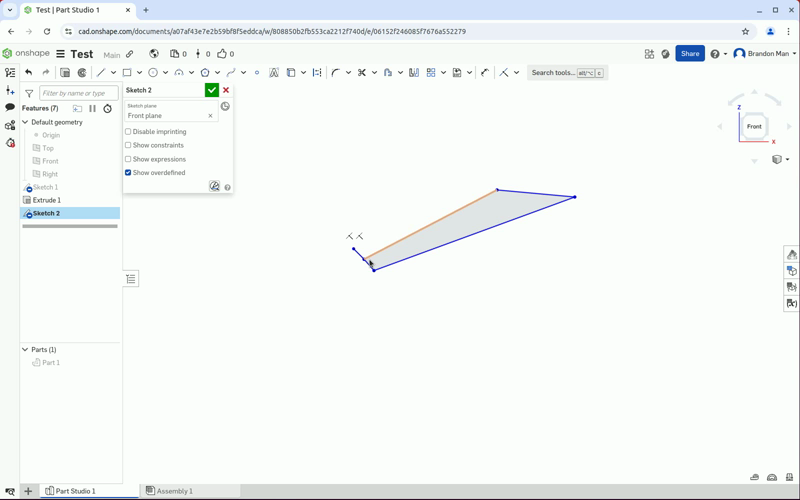
scroll(6)
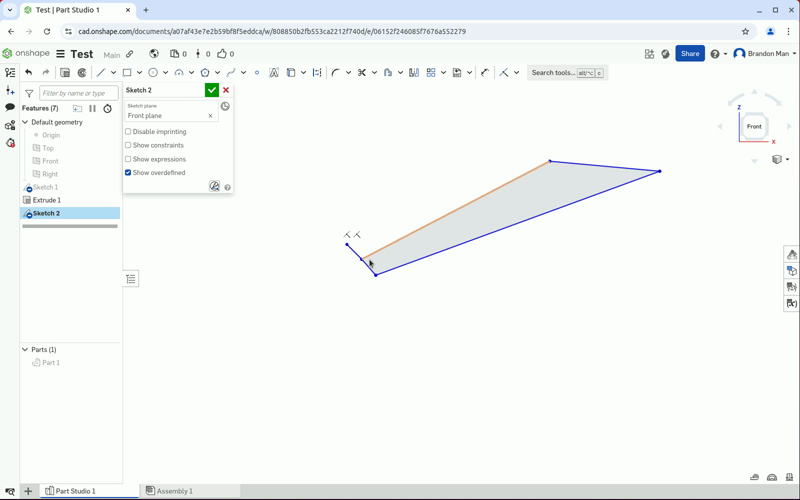
scroll(6)
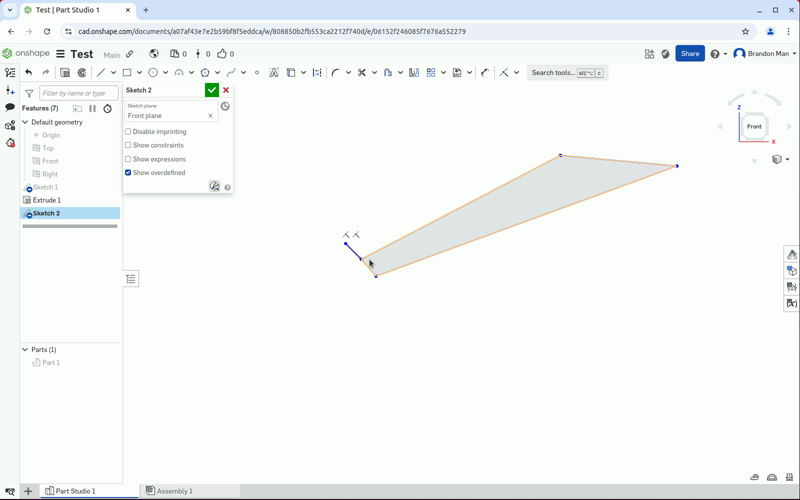
scroll(6)
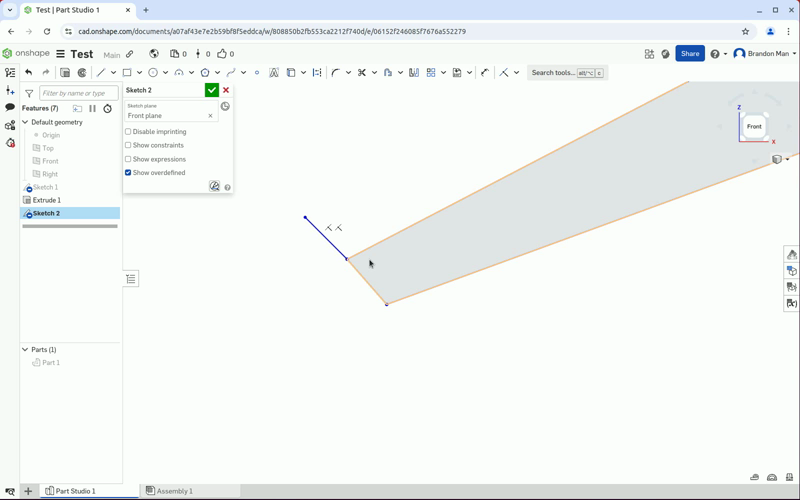
click(369, 259)
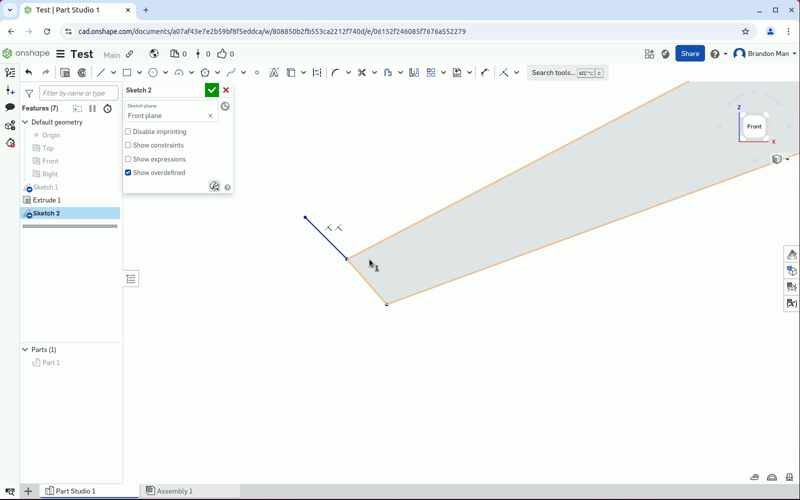
scroll(-6)
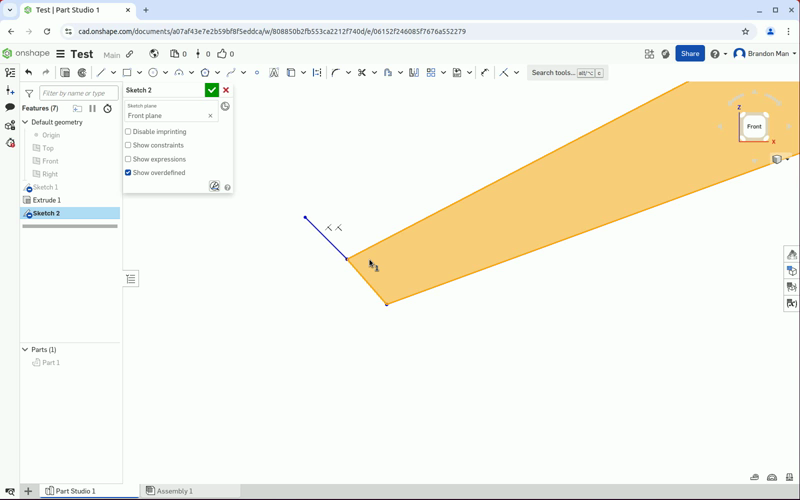
scroll(-6)
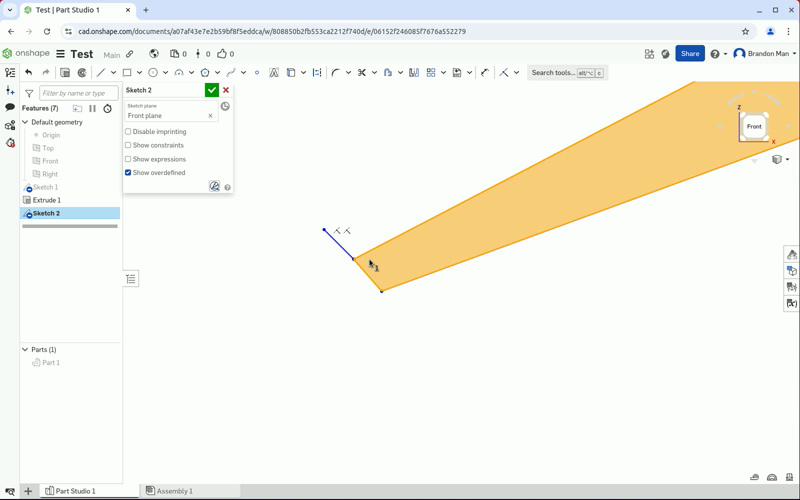
scroll(-6)
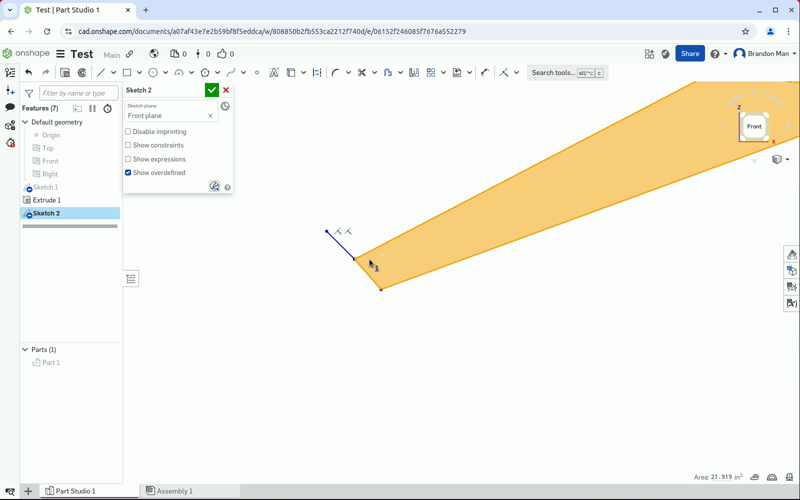
scroll(-6)
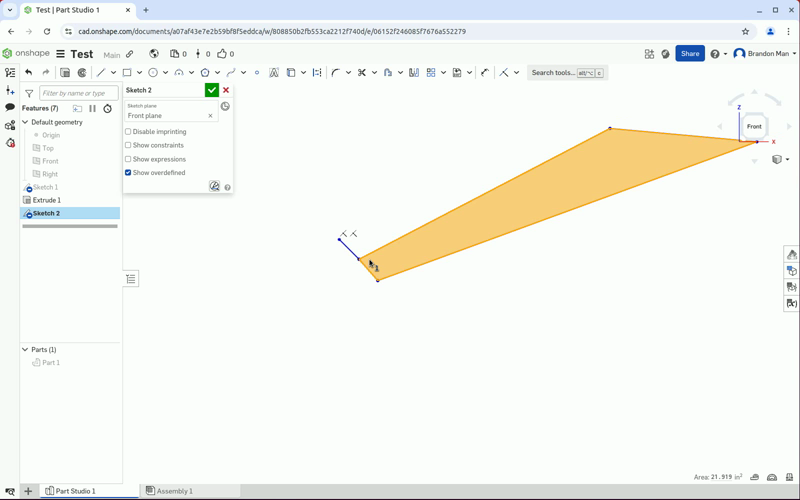
scroll(-6)
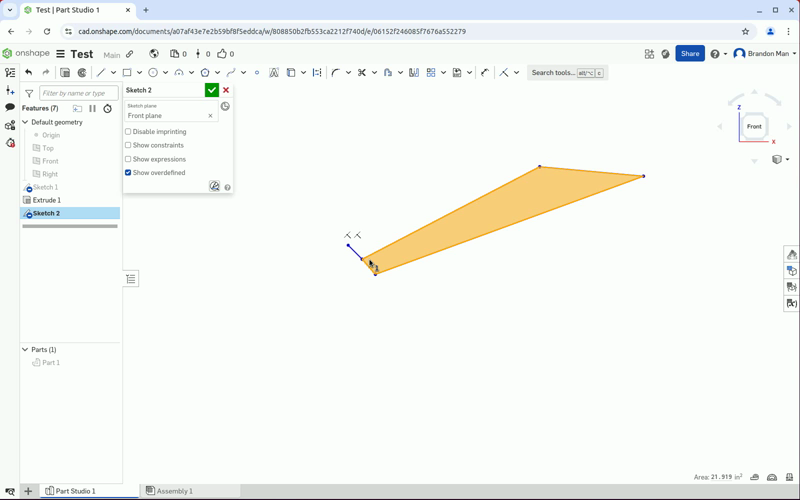
scroll(-6)
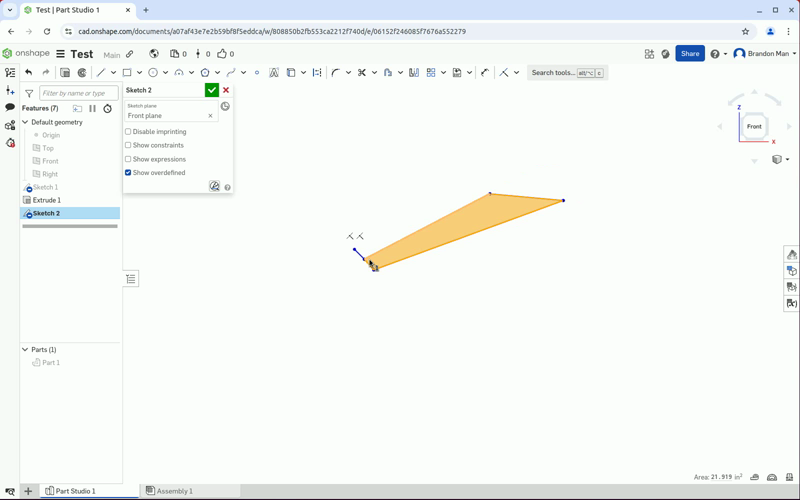
scroll(-6)
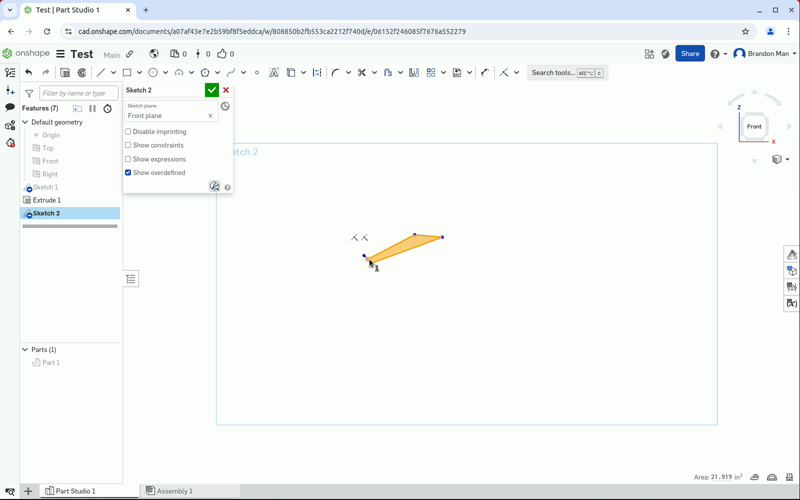
mouse_move(73, 352)
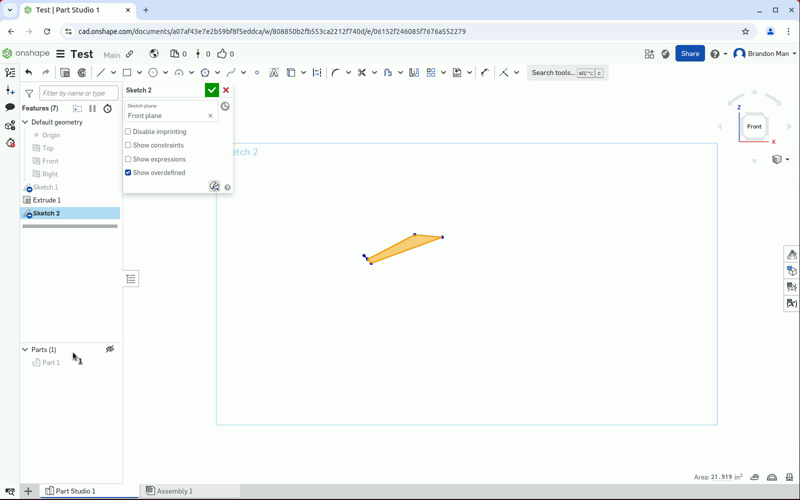
key(shift+y)
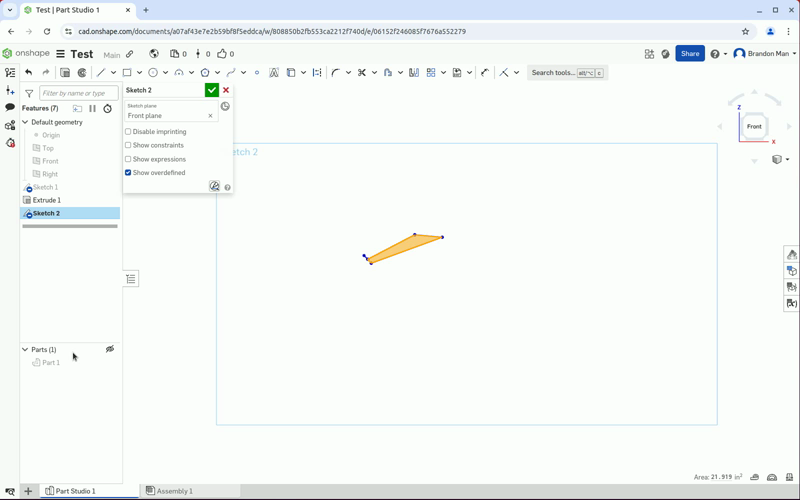
key(shift+e)
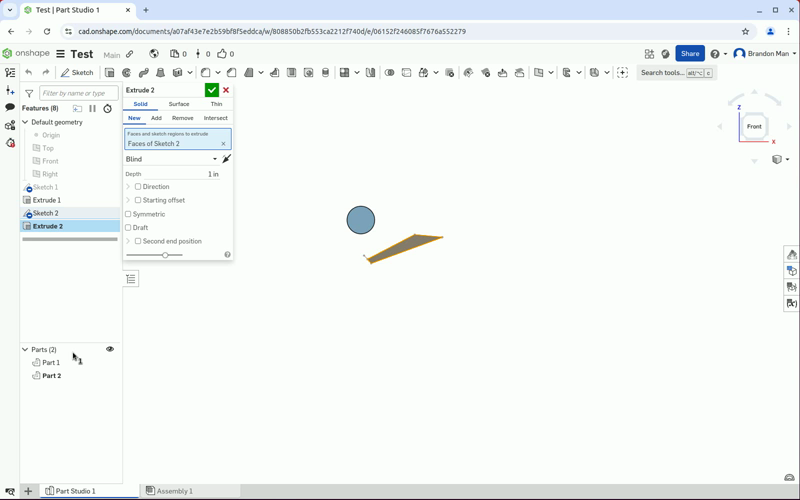
mouse_move(143, 106)
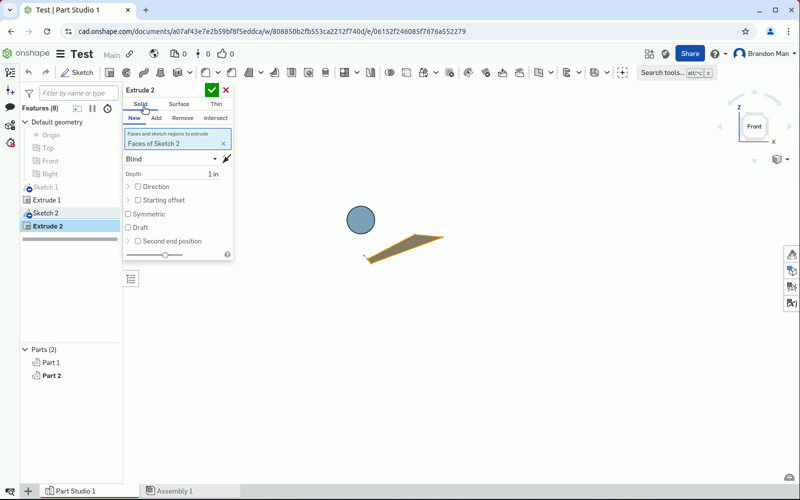
click(143, 106)
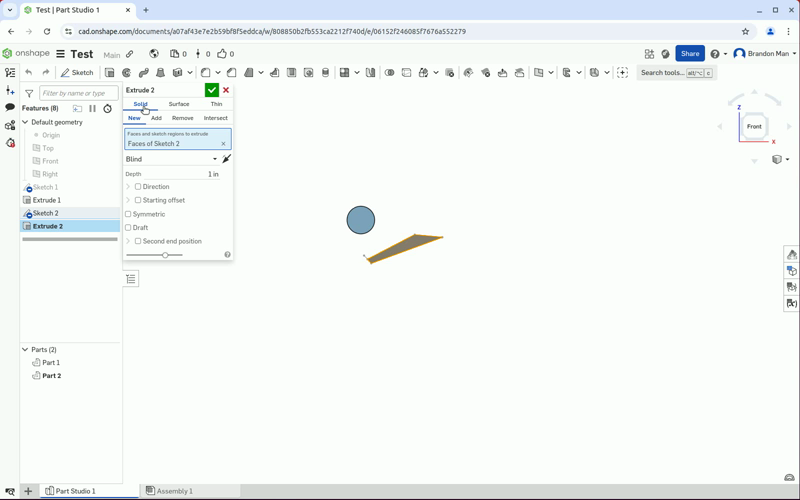
mouse_move(137, 120)
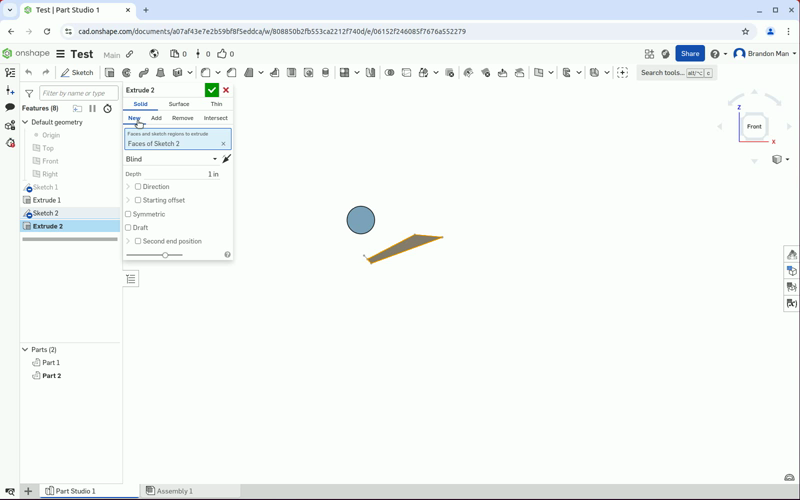
click(137, 120)
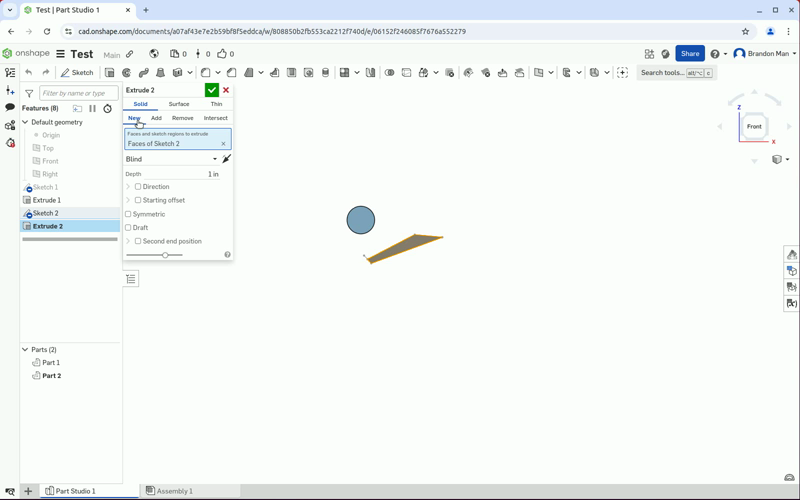
key(tab, 4)
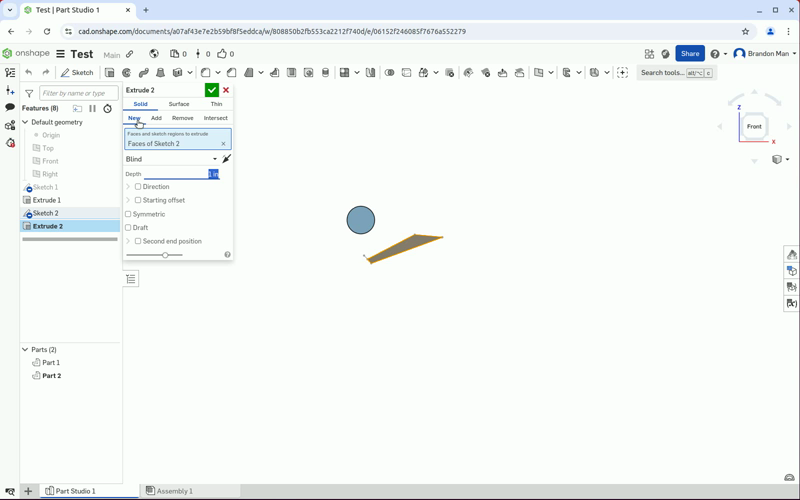
text(10.351)
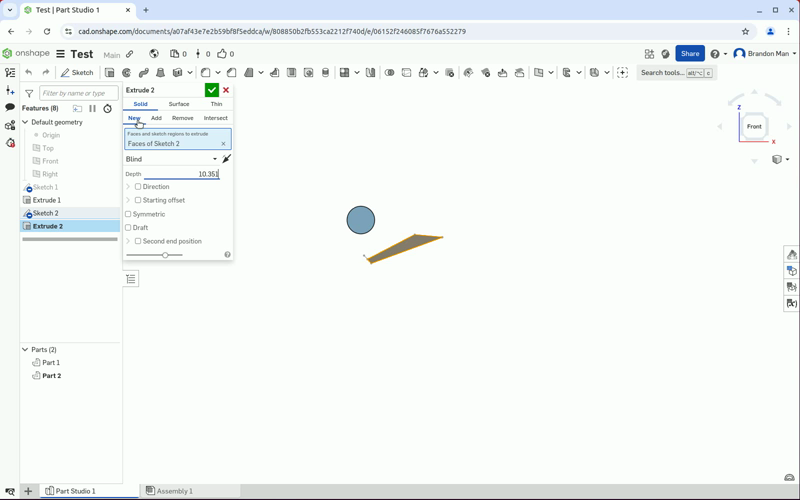
key(enter)
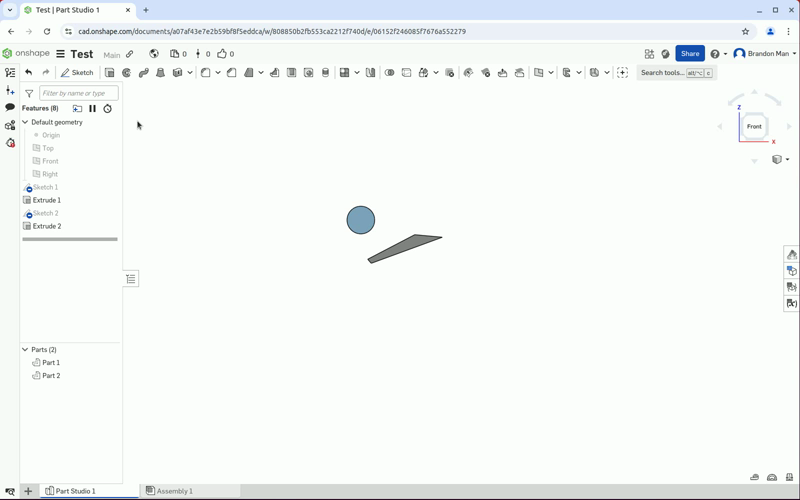
key(shift+h)
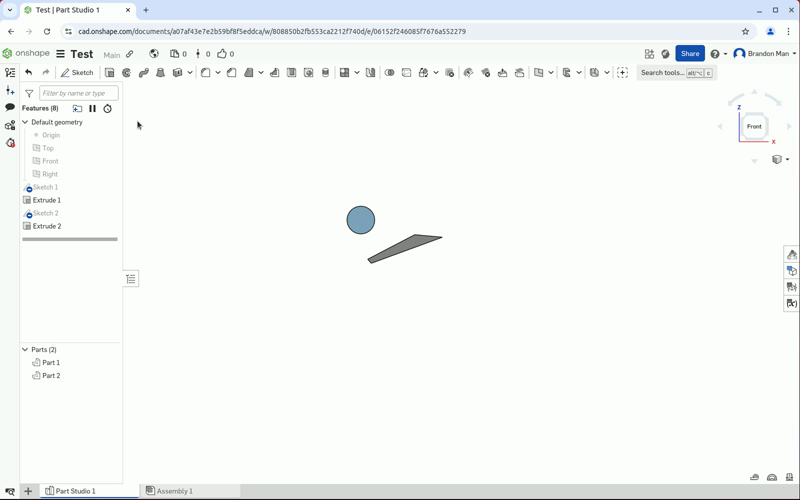
key(shift+h)
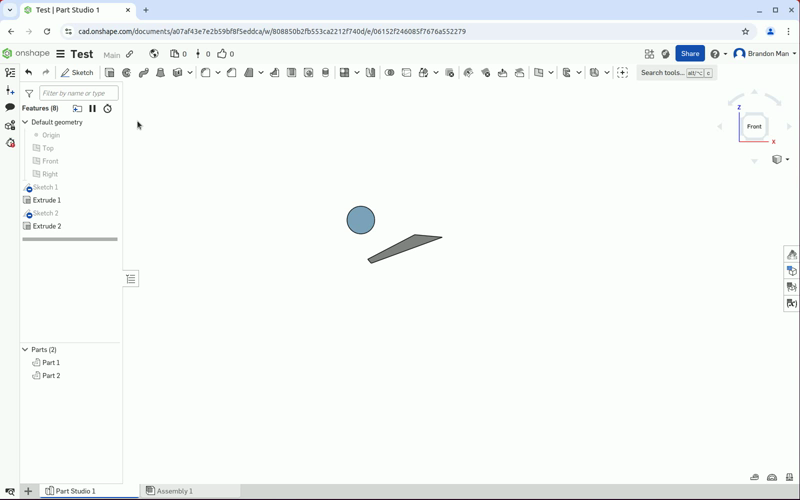
mouse_move(73, 189)
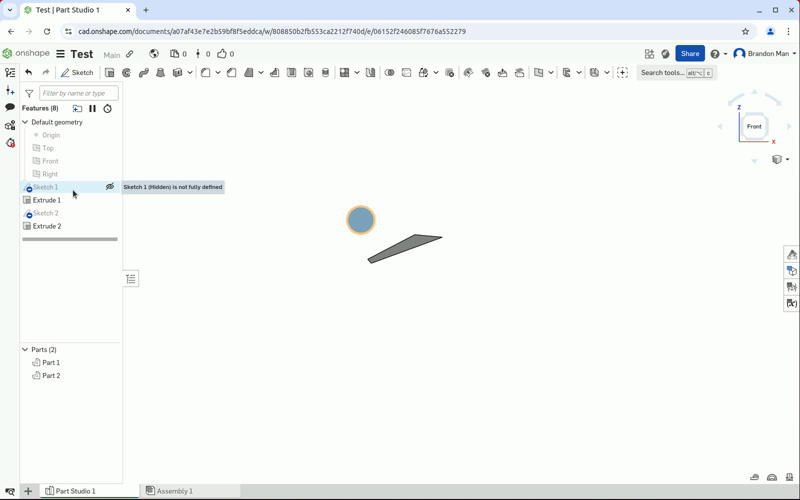
click(73, 189)
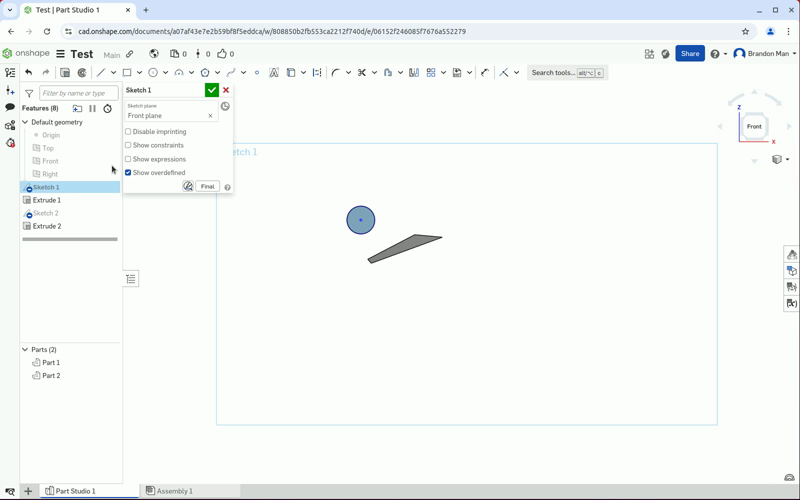
mouse_move(229, 92)
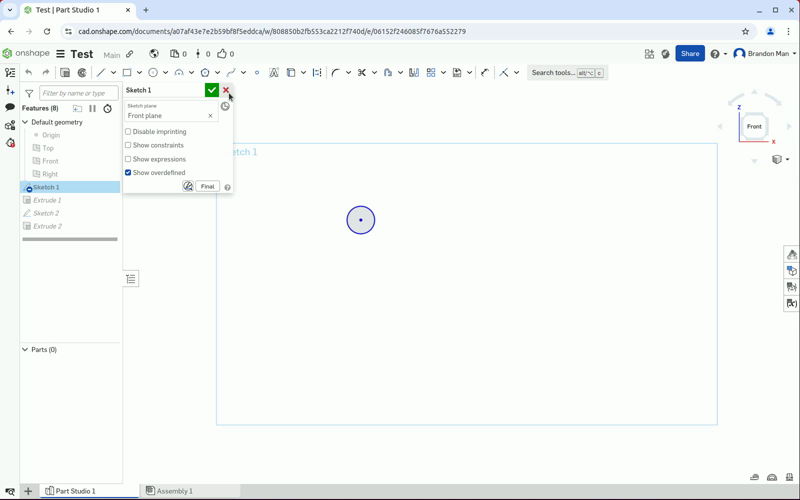
click(229, 92)
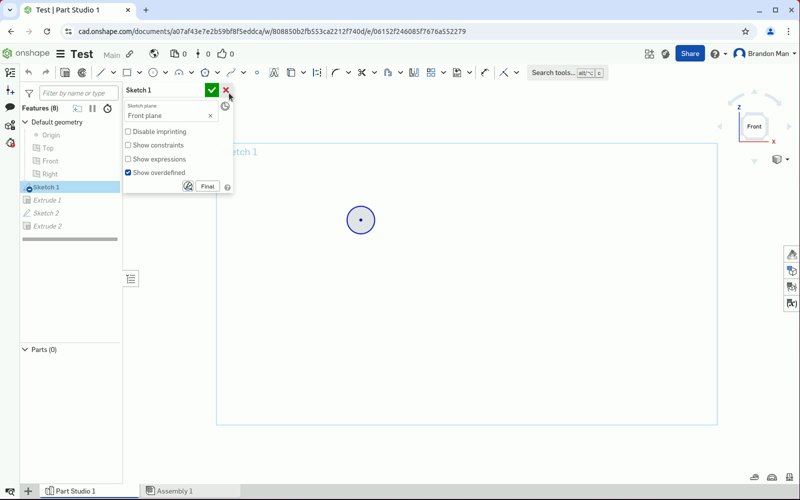
key(shift+s)
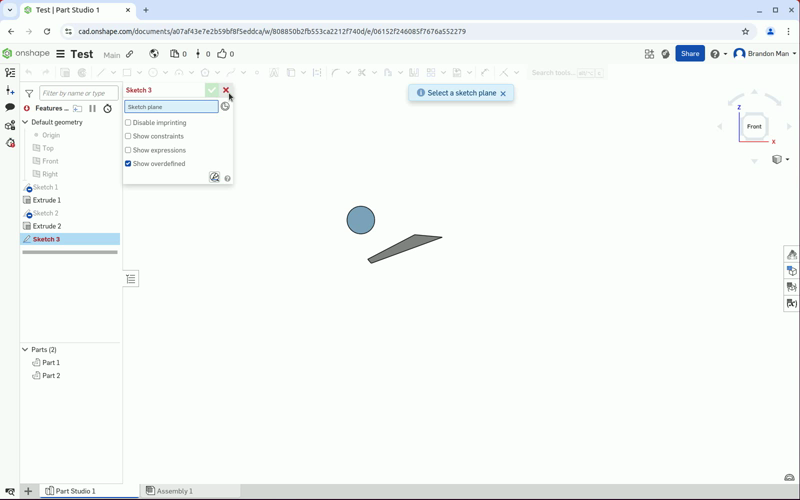
mouse_move(73, 163)
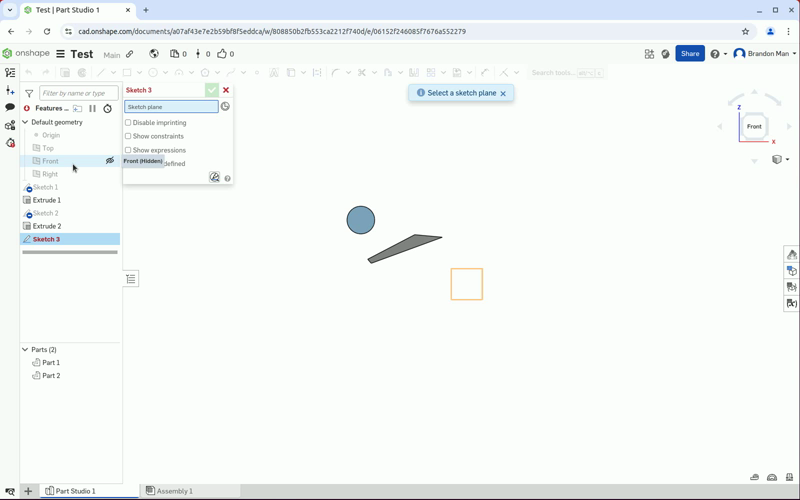
click(73, 163)
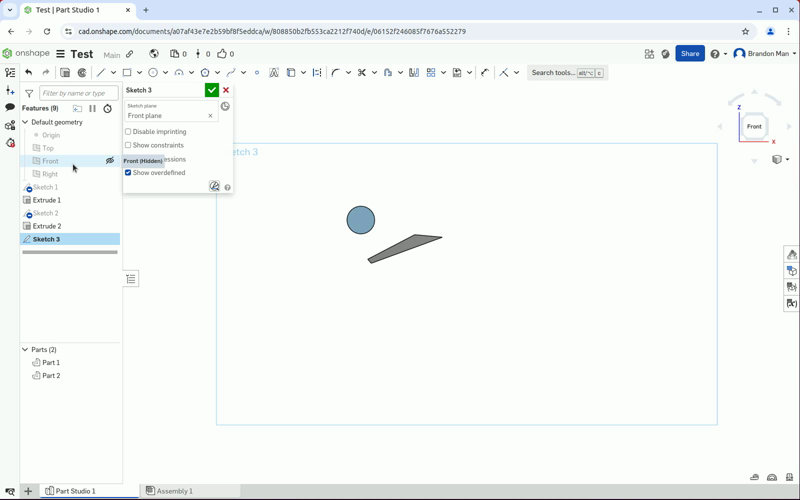
mouse_move(73, 352)
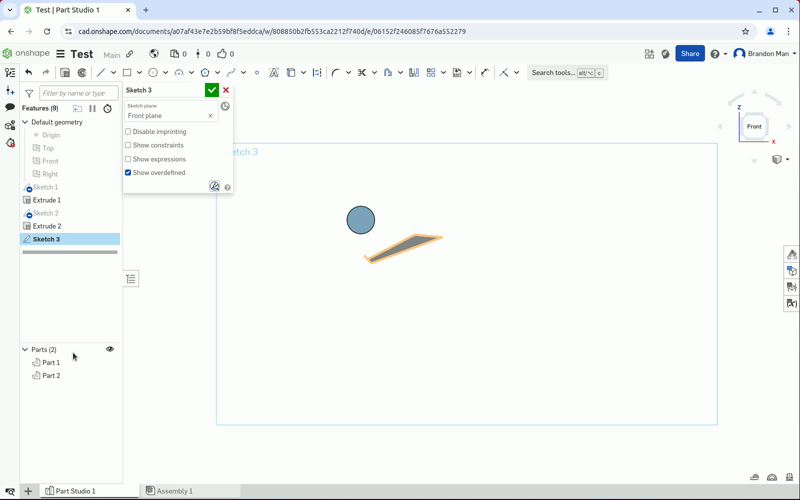
key(y)
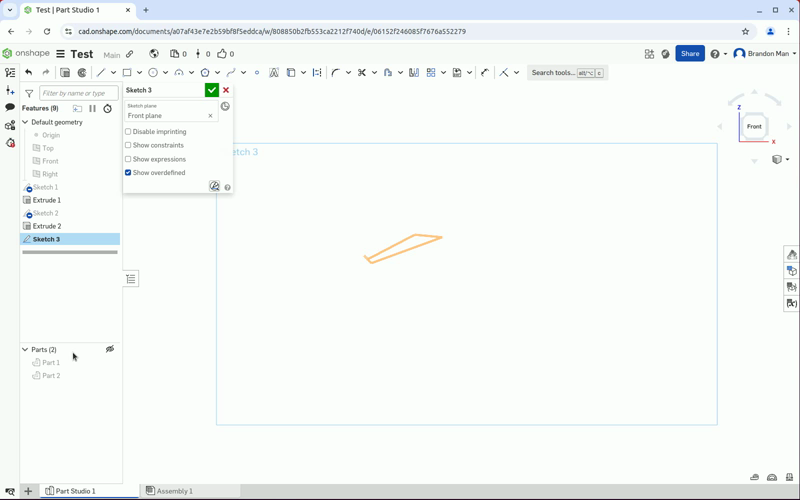
key(l)
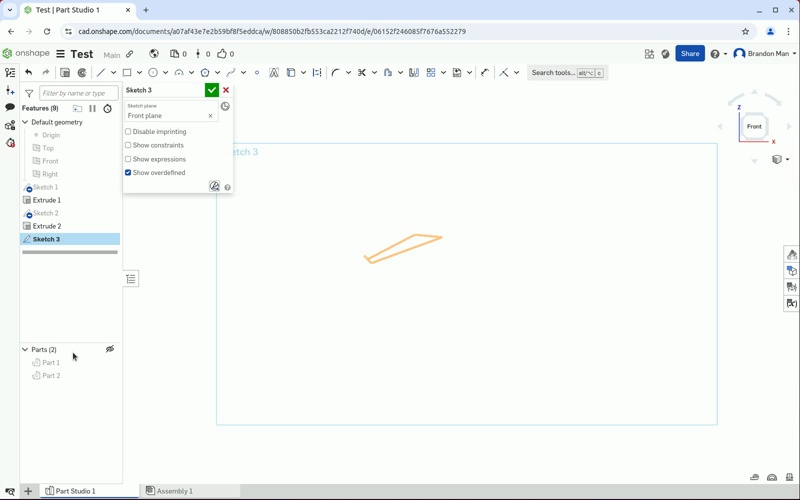
key_down(shift)
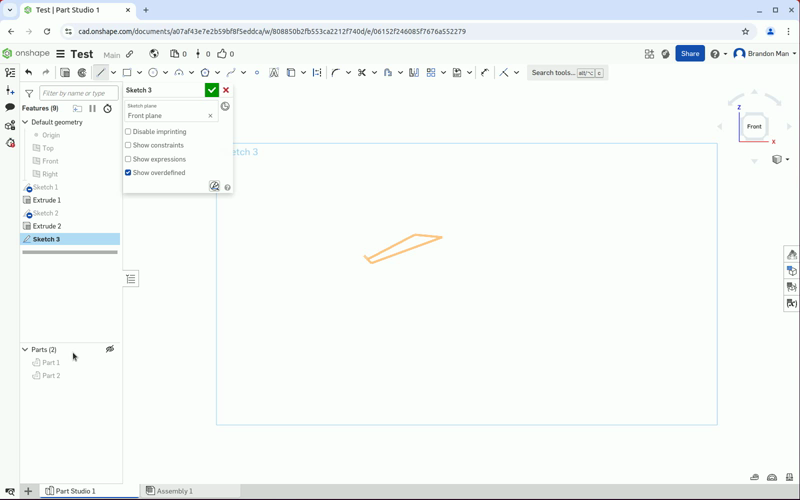
mouse_move(356, 262)
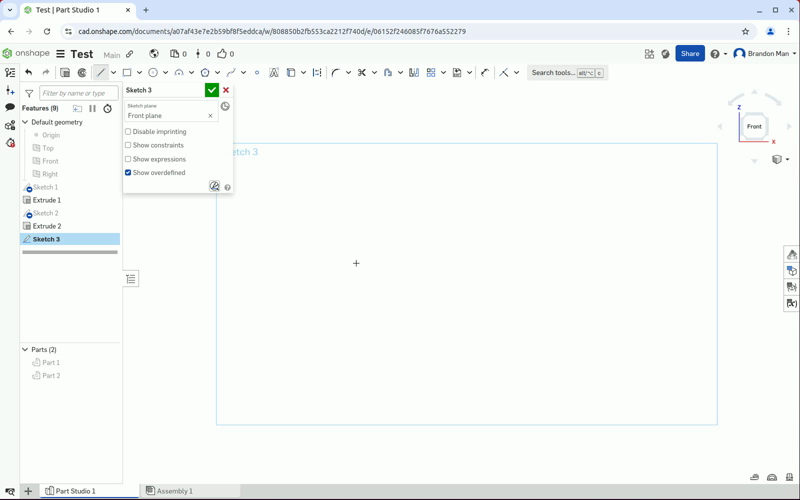
click(356, 262)
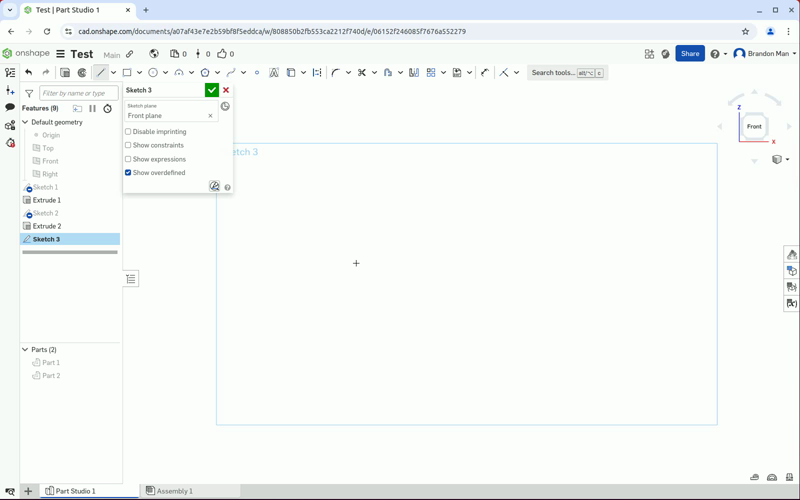
key_up(shift)
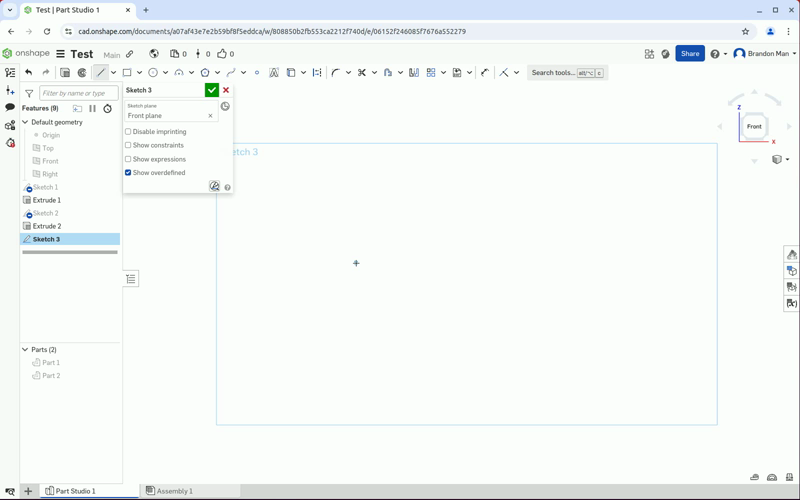
key_down(shift)
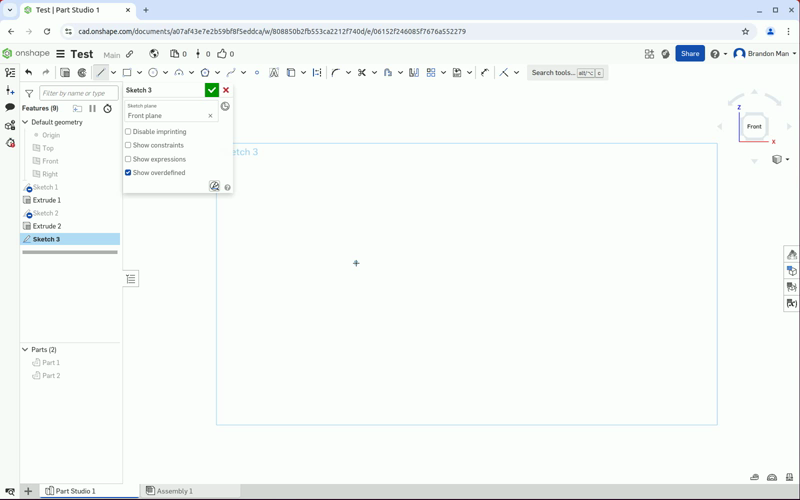
mouse_move(386, 262)
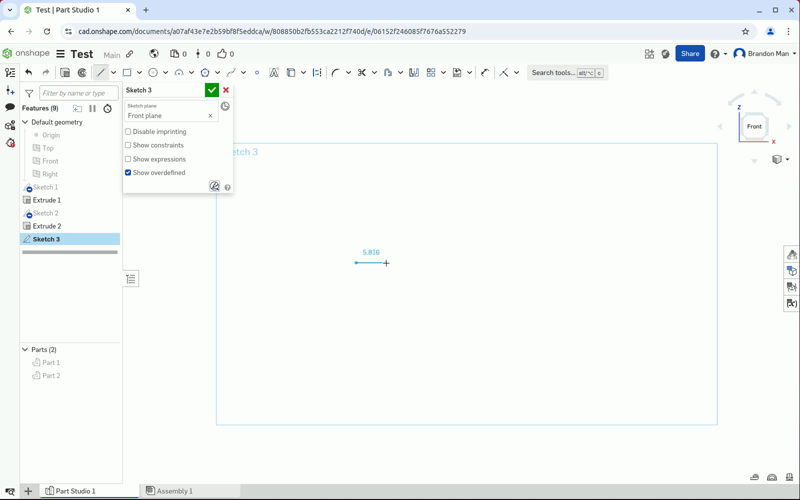
mouse_move(357, 267)
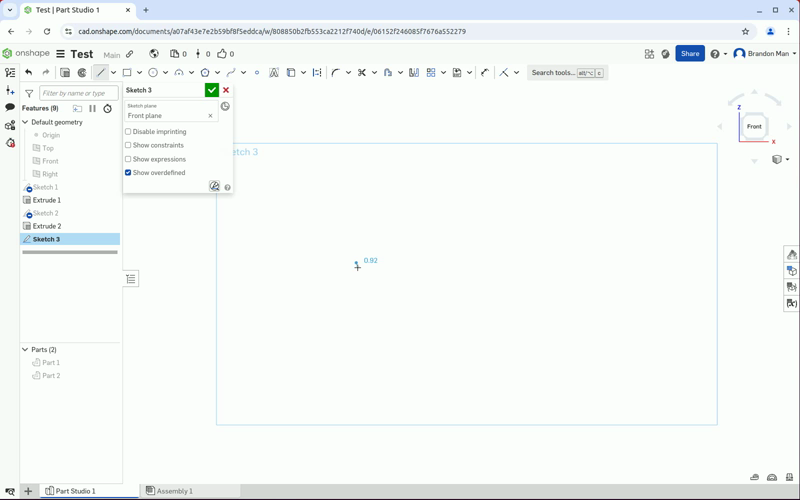
scroll(6)
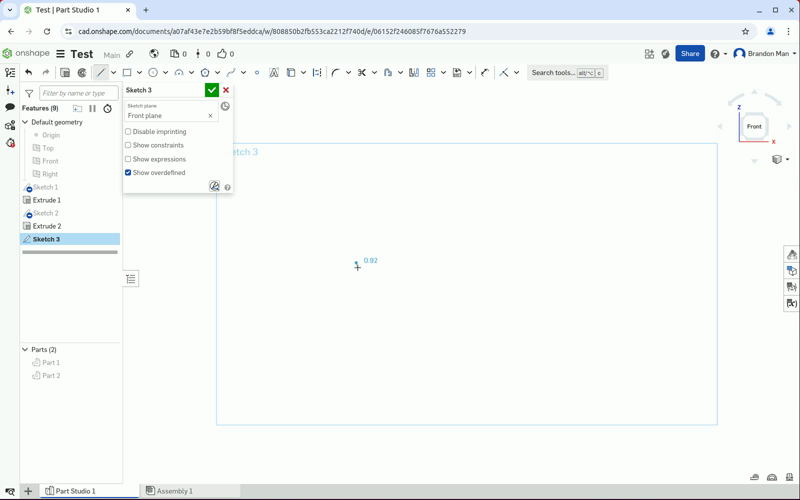
scroll(6)
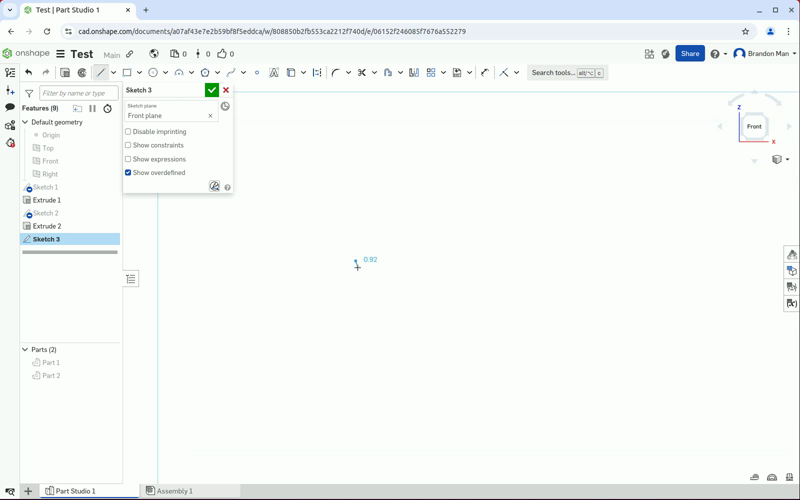
scroll(6)
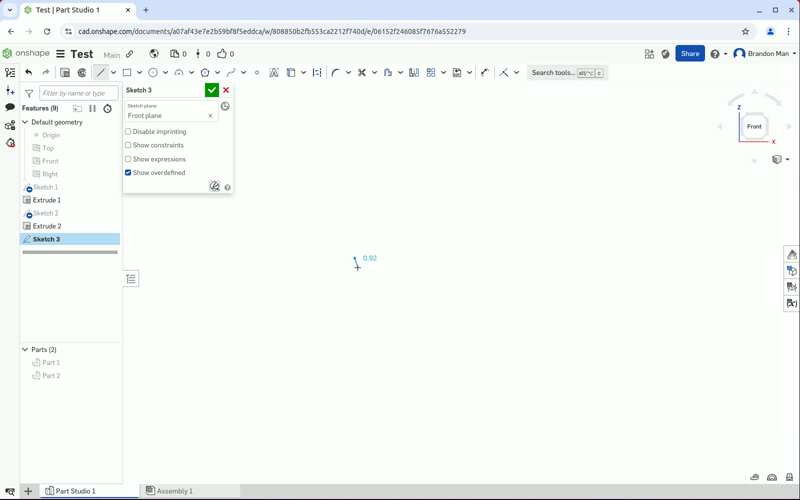
scroll(6)
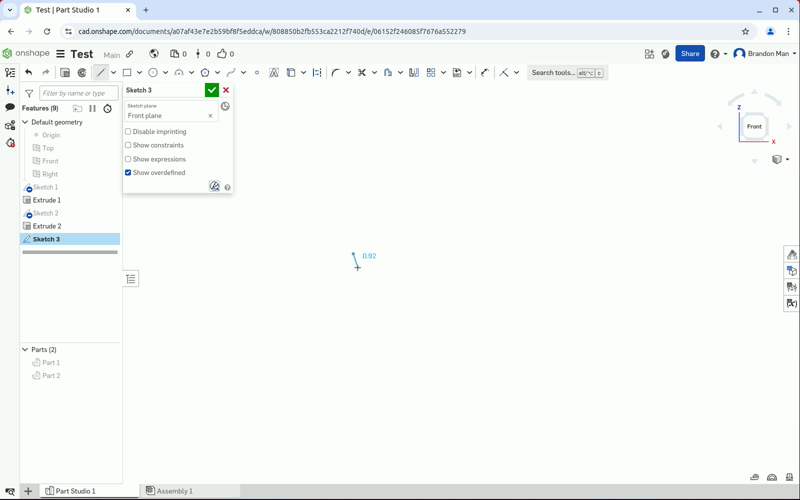
scroll(6)
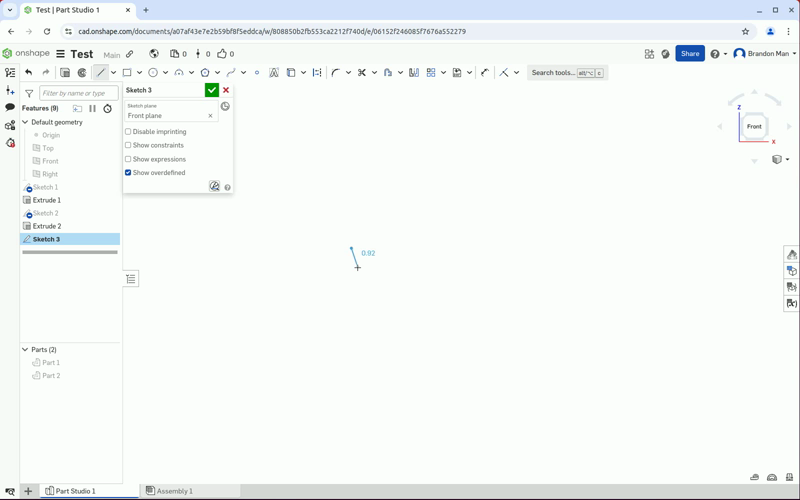
scroll(6)
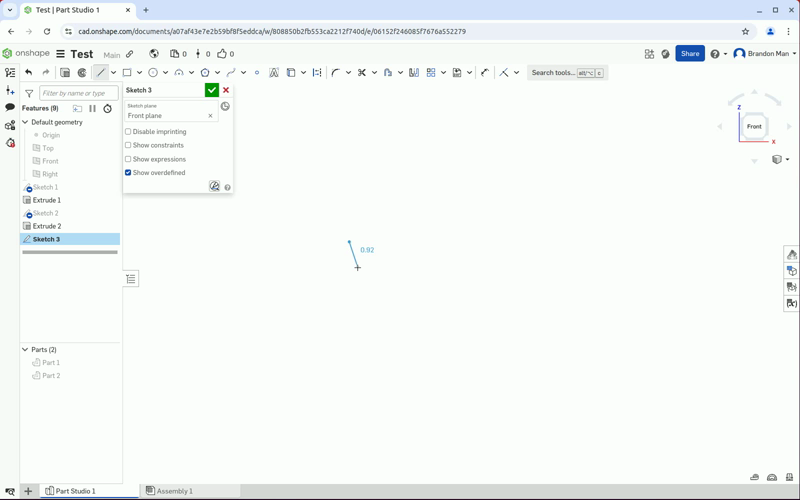
scroll(6)
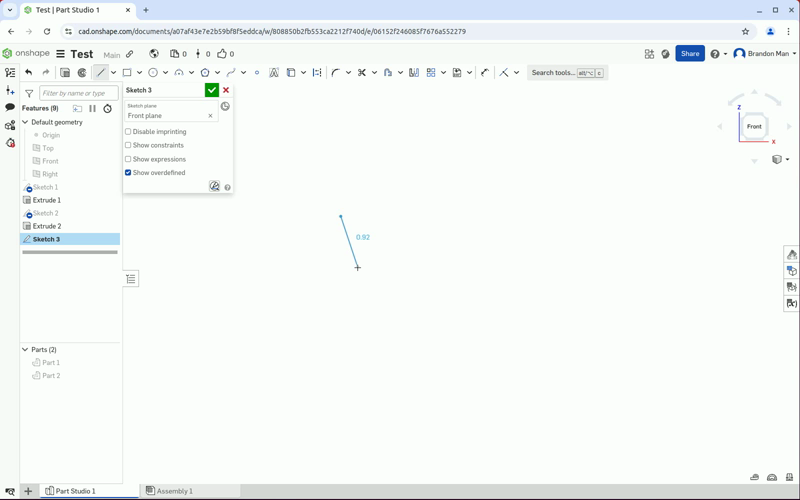
click(357, 267)
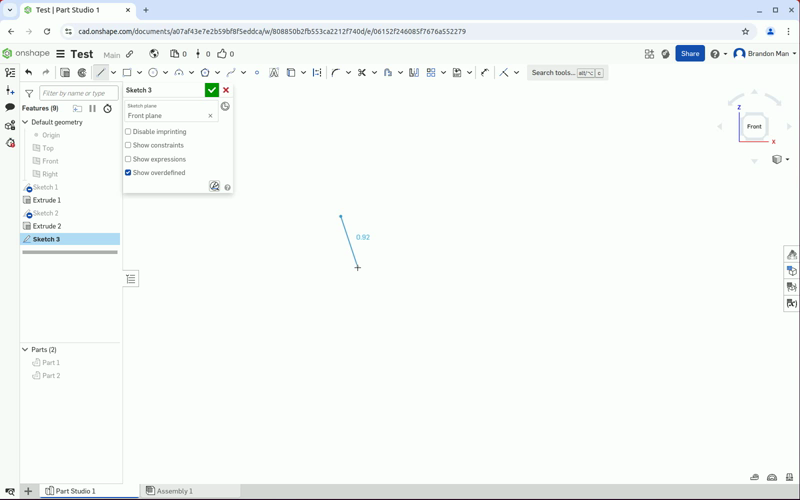
scroll(-6)
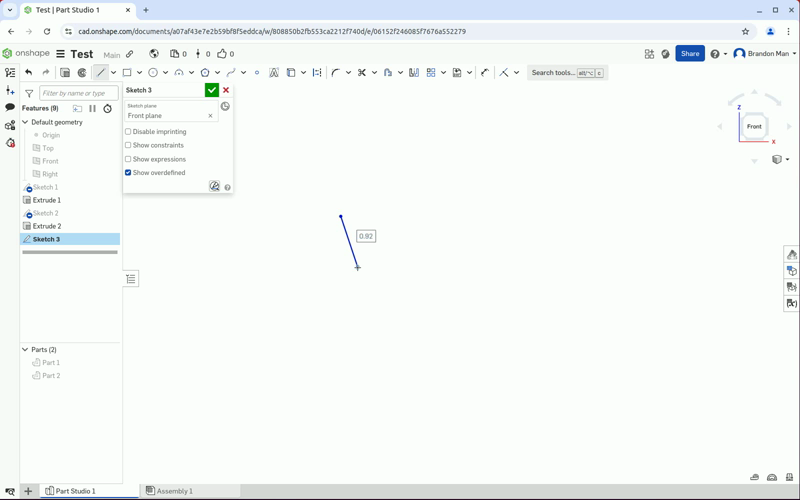
scroll(-6)
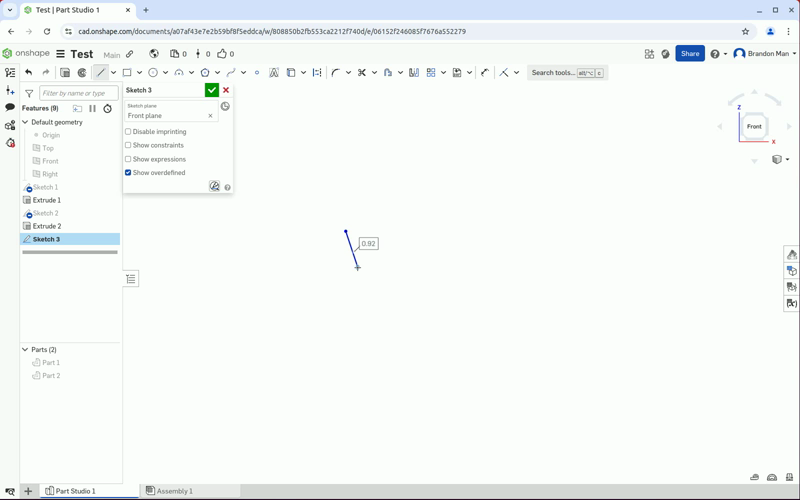
scroll(-6)
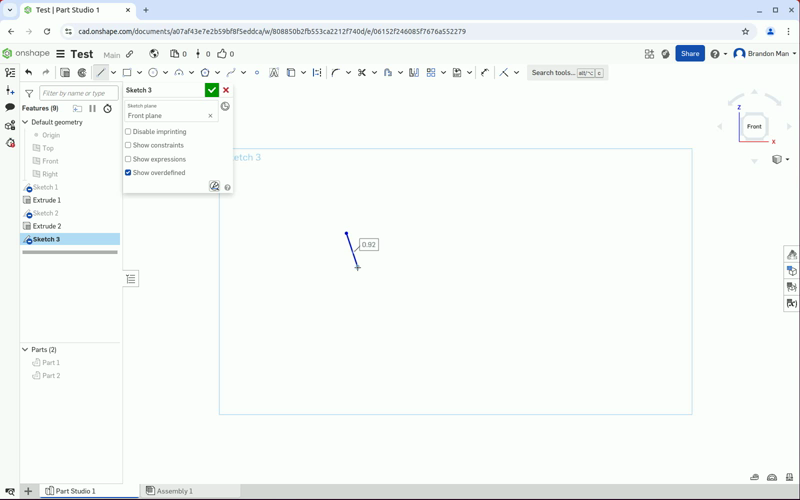
scroll(-6)
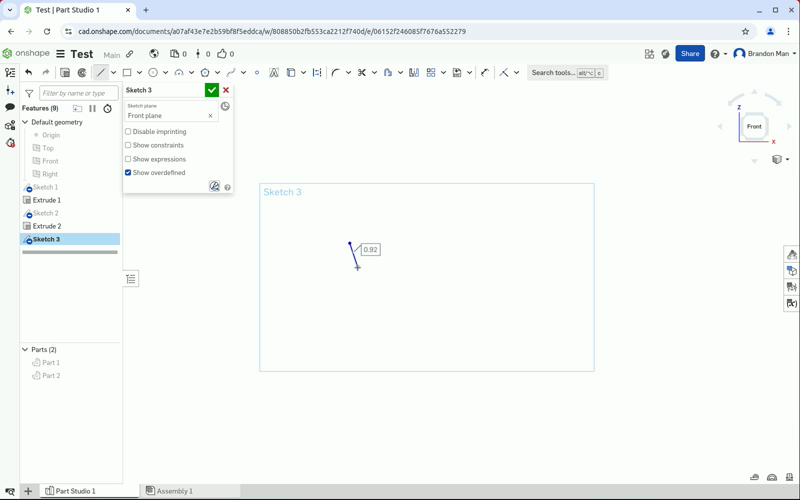
scroll(-6)
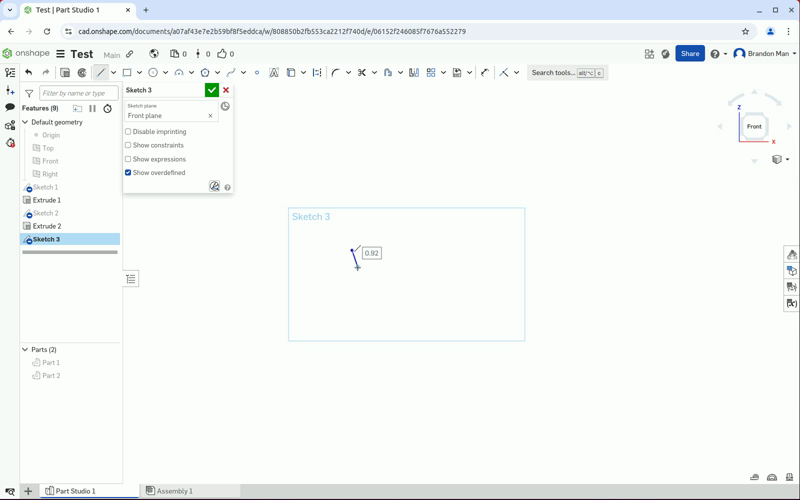
scroll(-6)
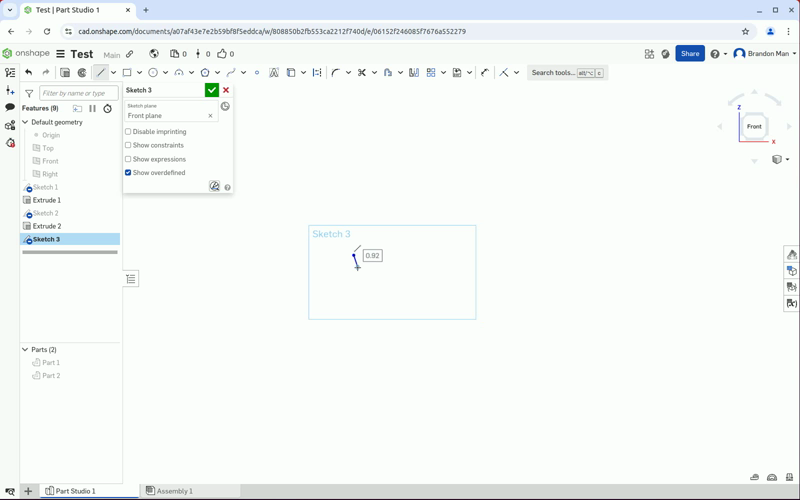
scroll(-6)
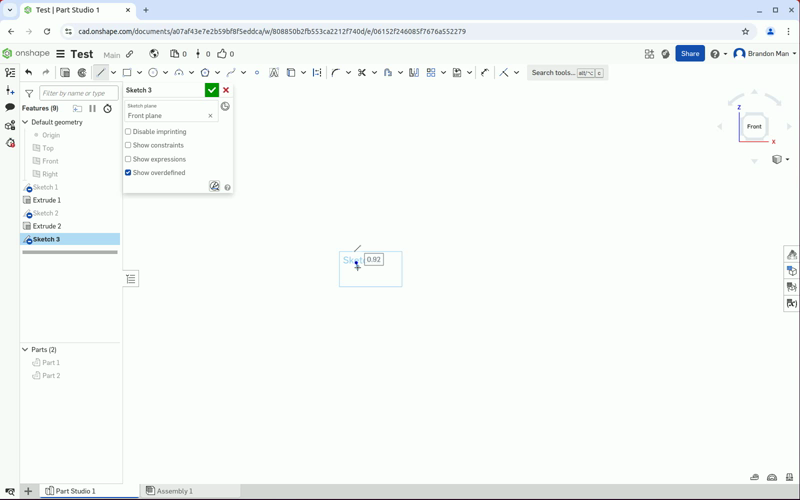
key_up(shift)
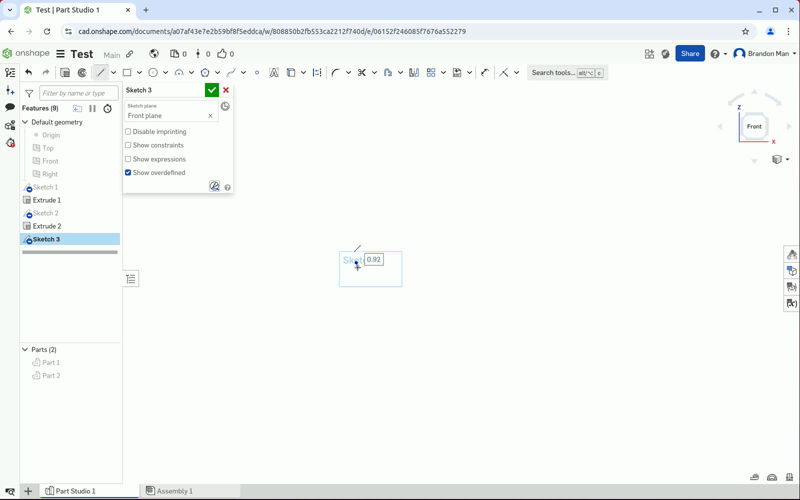
key_down(shift)
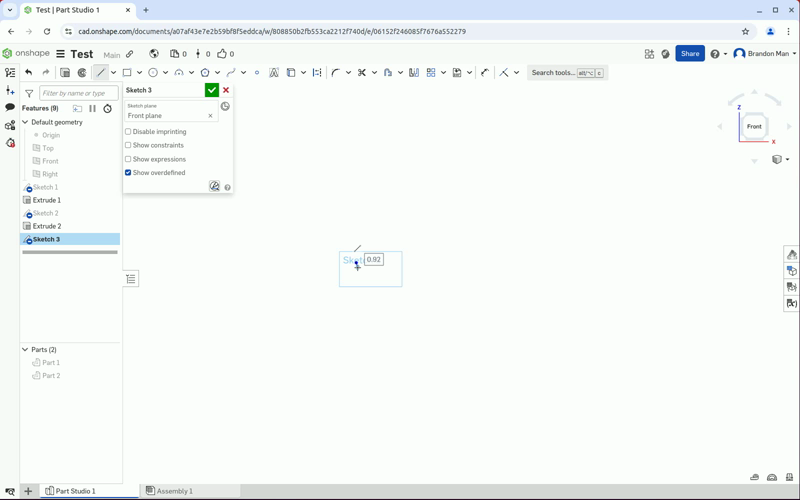
mouse_move(387, 267)
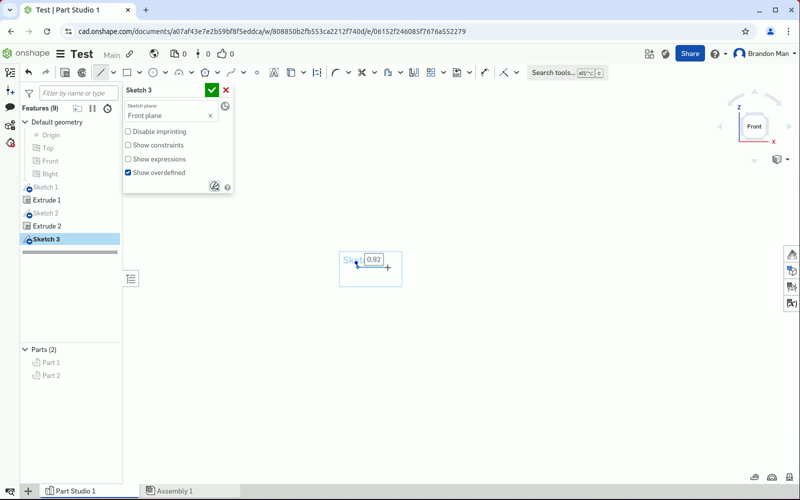
mouse_move(371, 262)
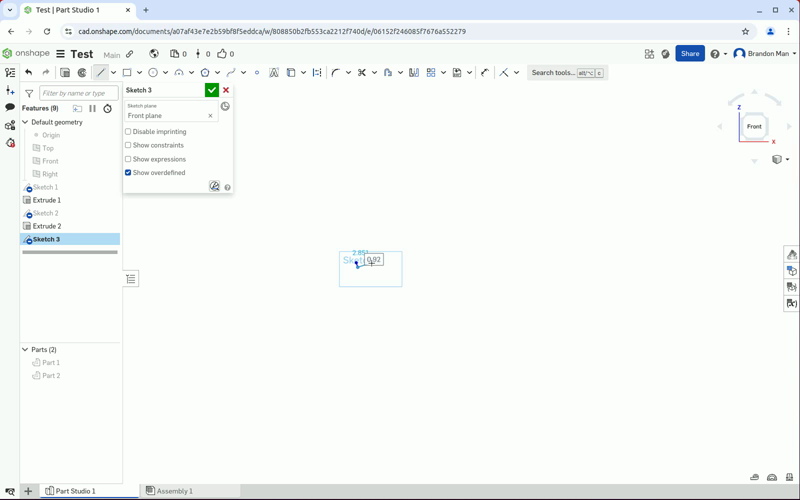
click(371, 262)
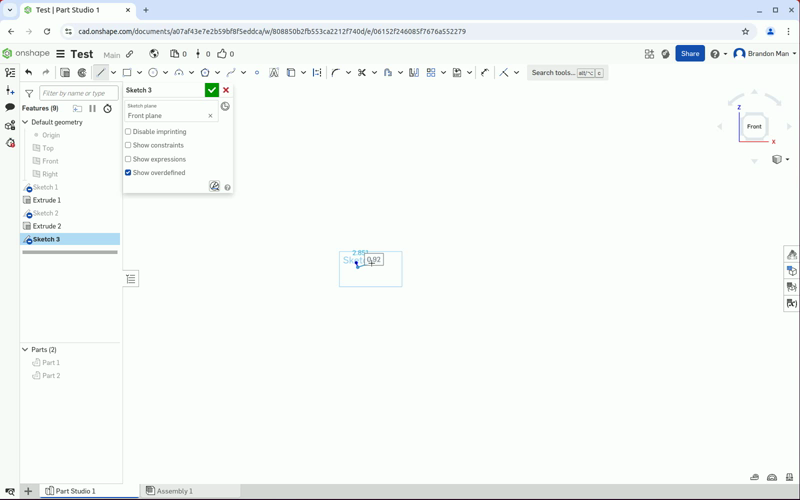
key_up(shift)
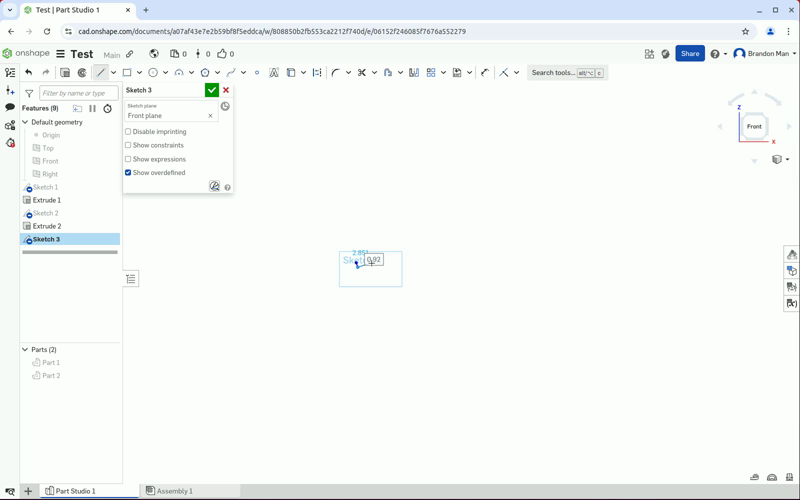
key_down(shift)
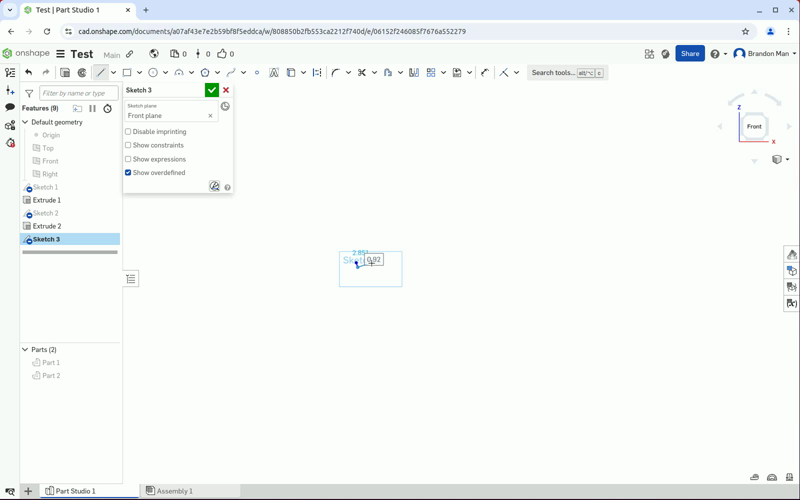
mouse_move(401, 262)
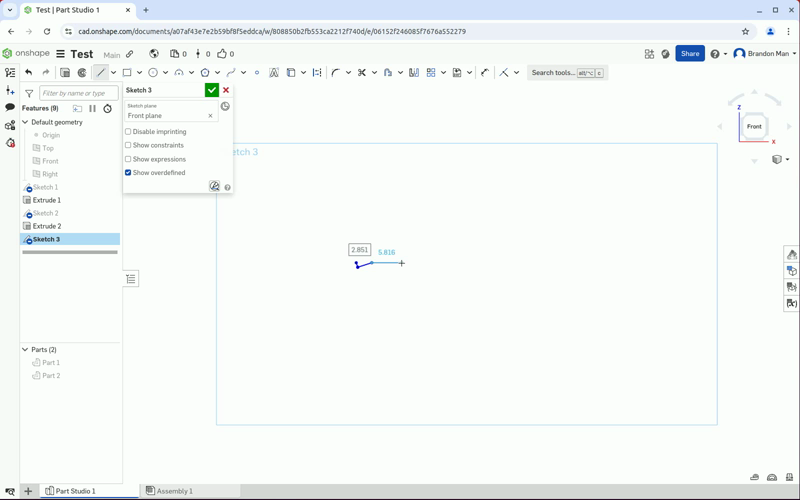
mouse_move(368, 259)
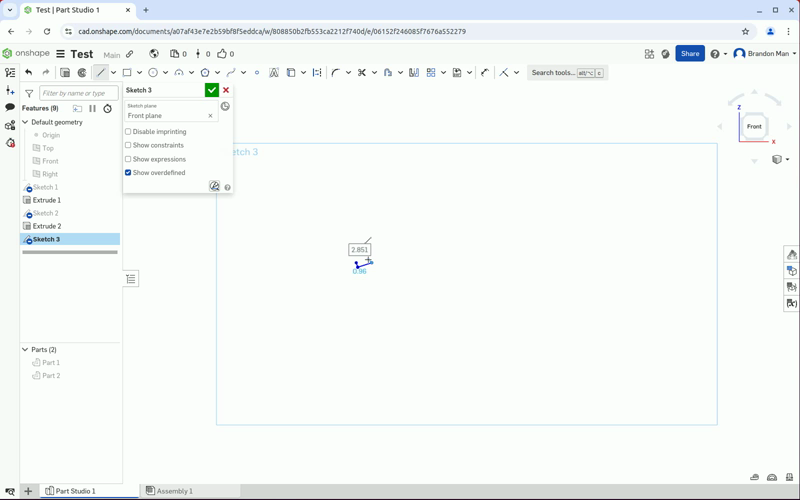
scroll(6)
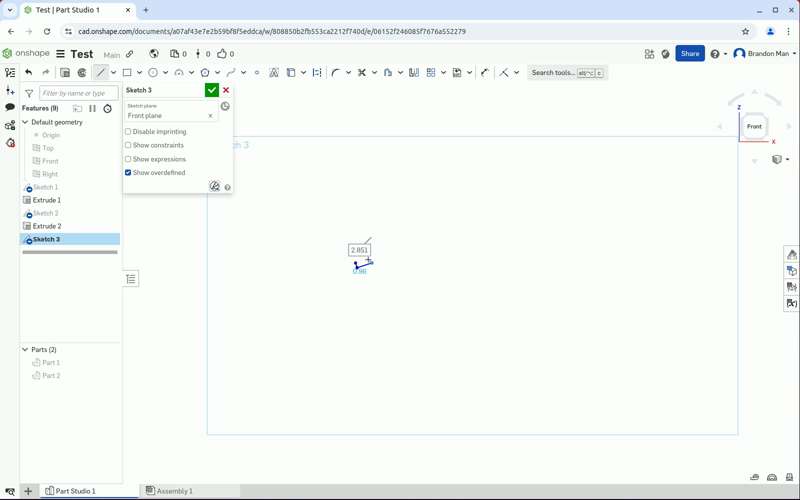
scroll(6)
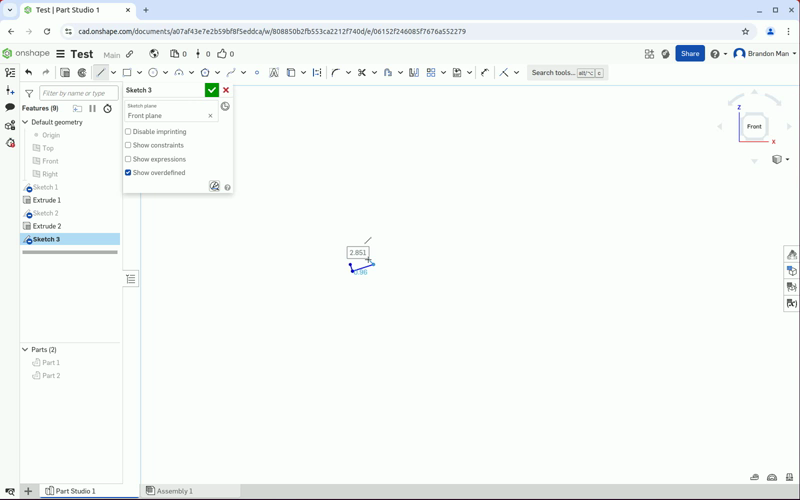
scroll(6)
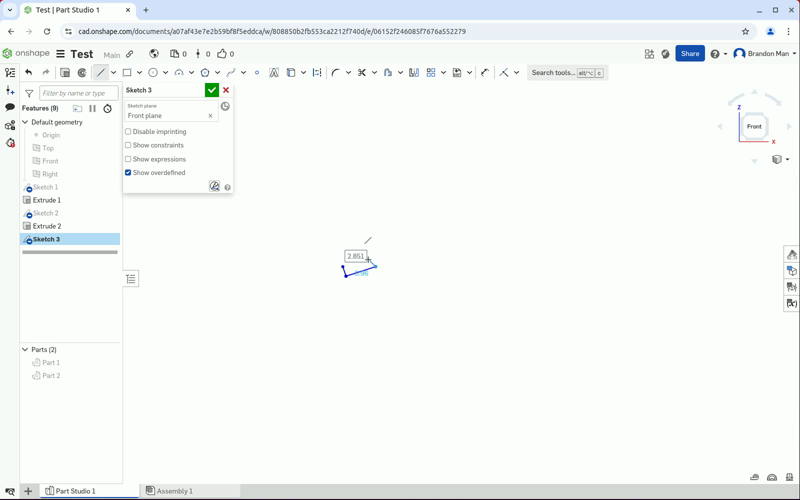
scroll(6)
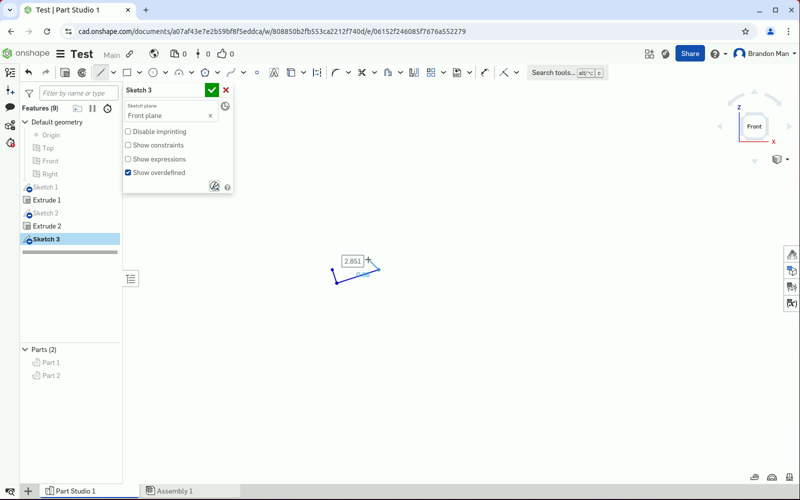
scroll(6)
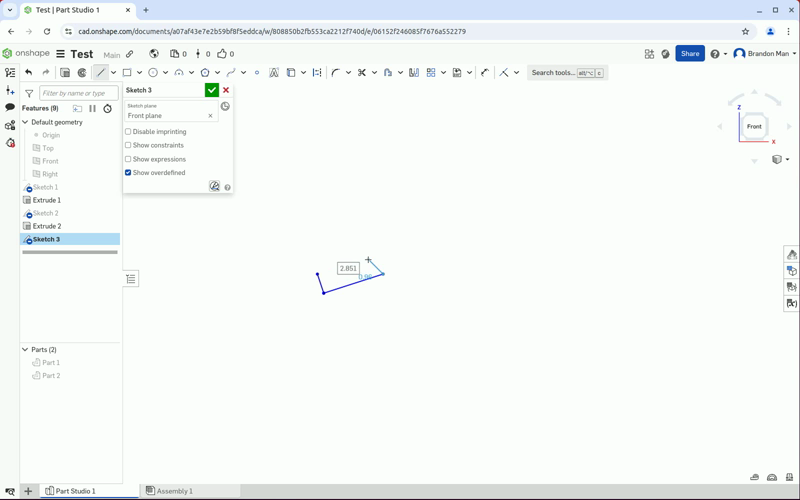
scroll(6)
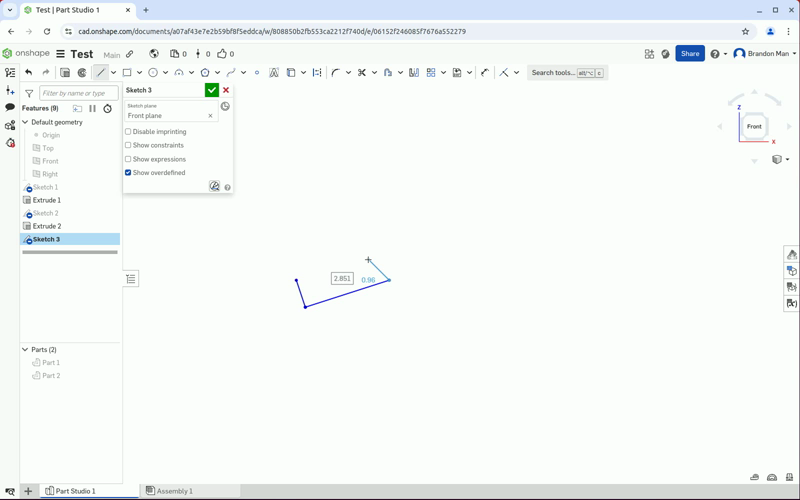
scroll(6)
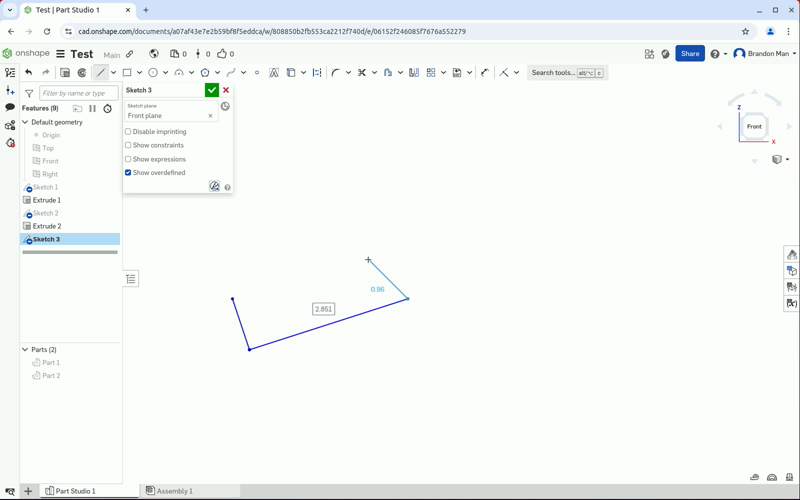
click(368, 259)
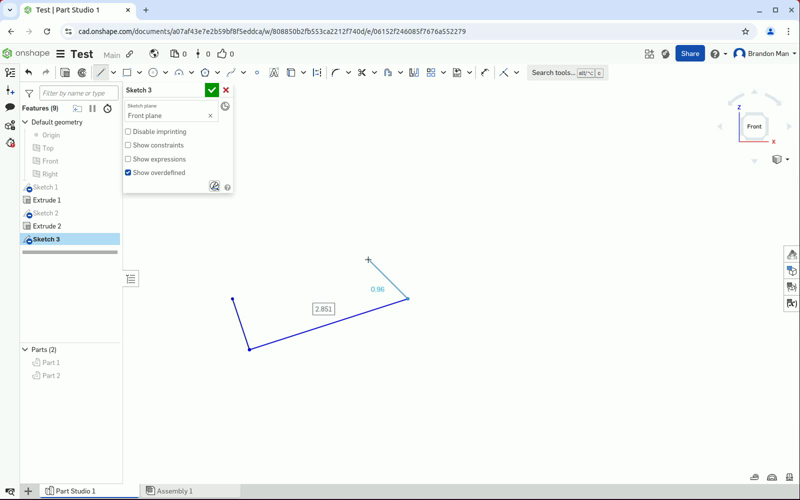
scroll(-6)
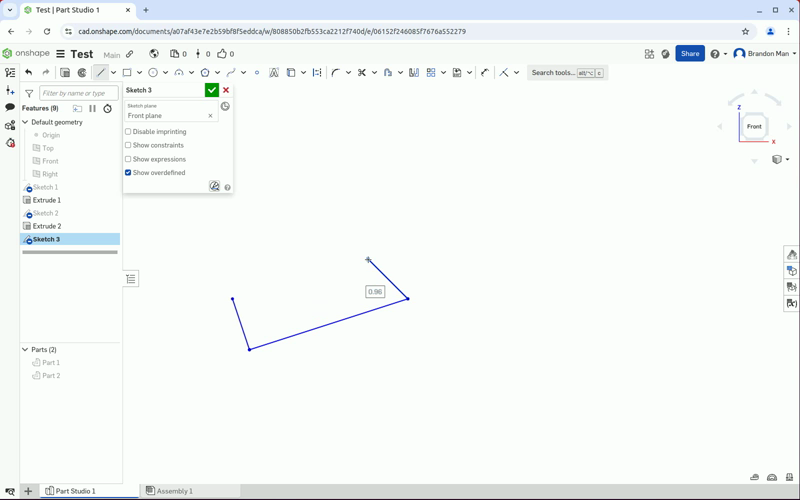
scroll(-6)
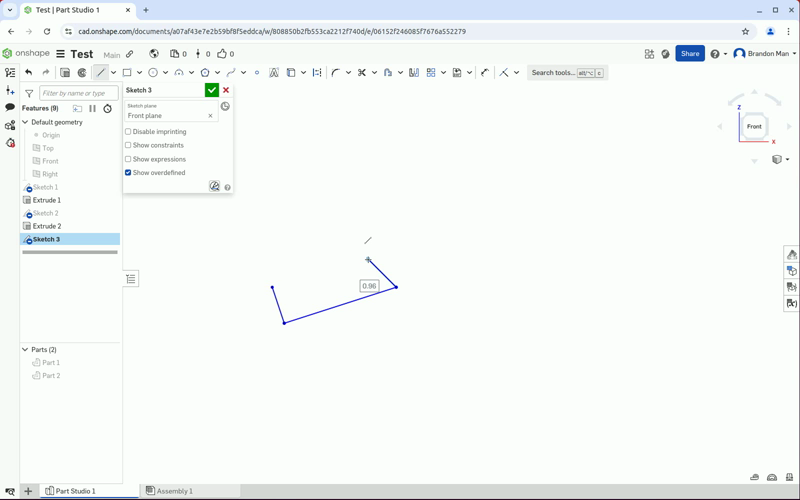
scroll(-6)
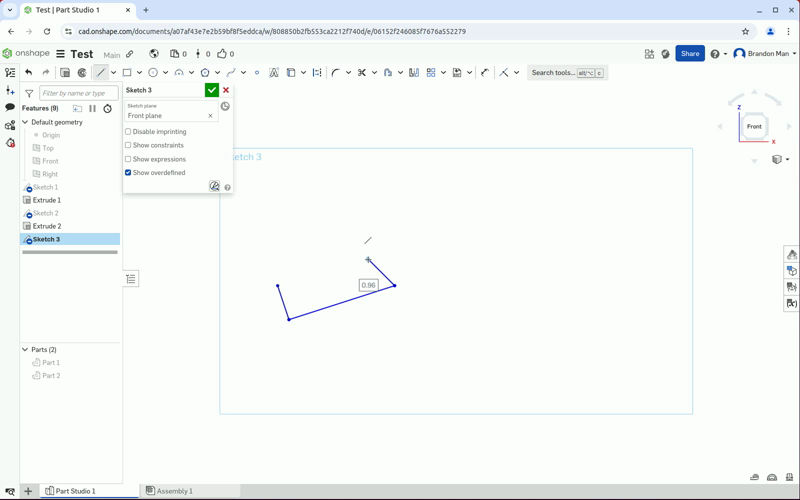
scroll(-6)
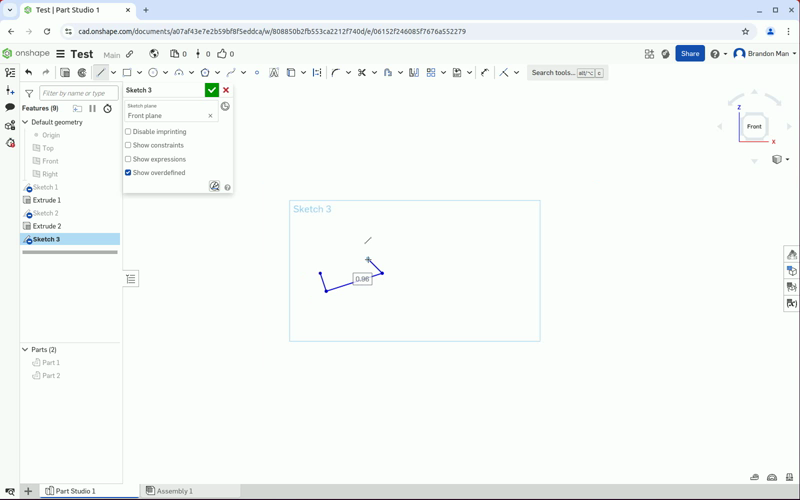
scroll(-6)
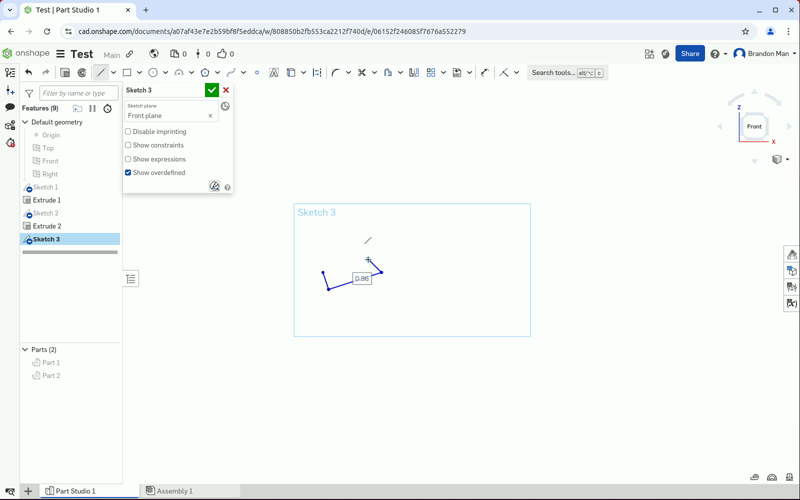
scroll(-6)
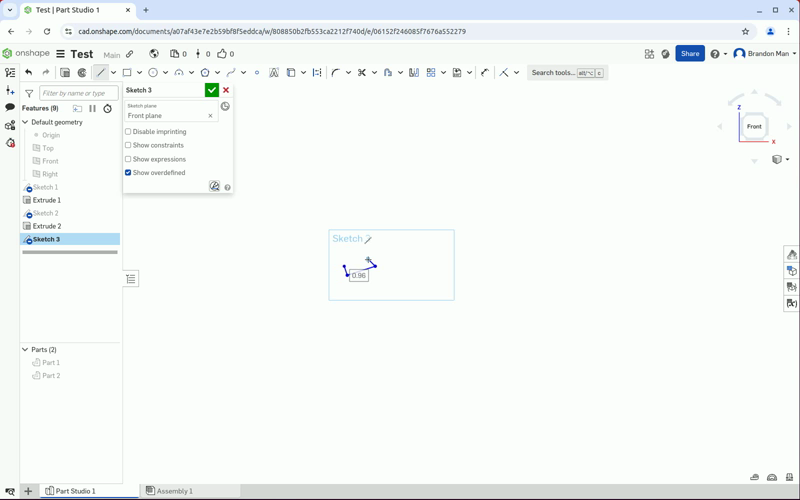
scroll(-6)
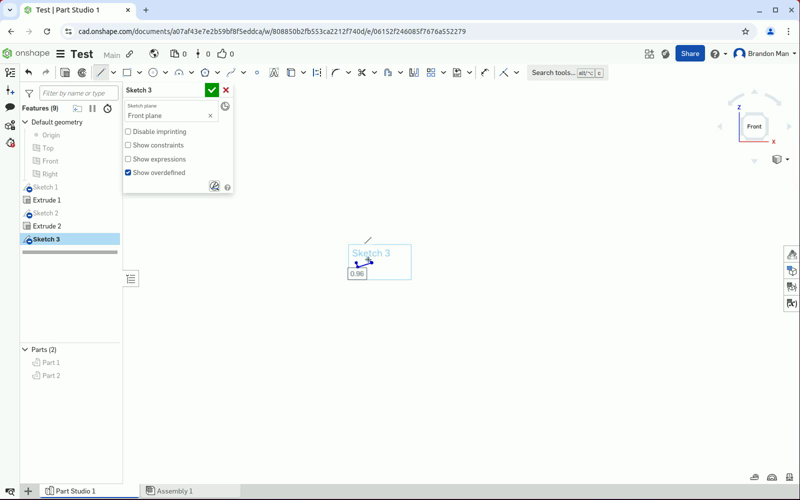
key_up(shift)
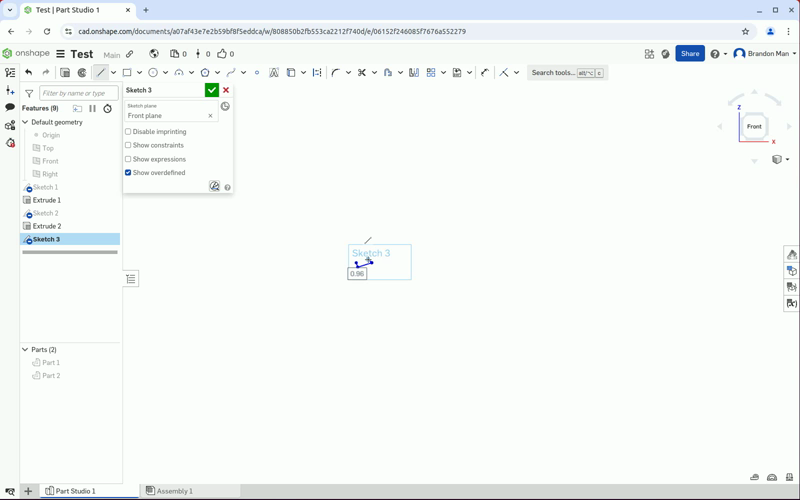
mouse_move(398, 259)
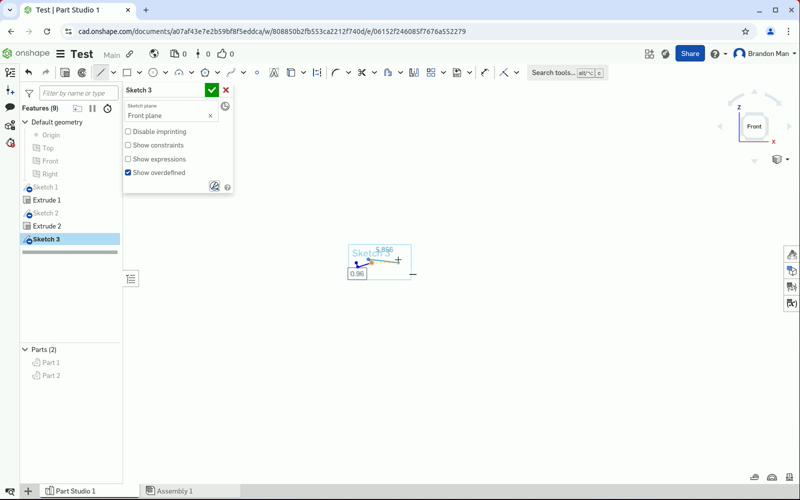
key_down(shift)
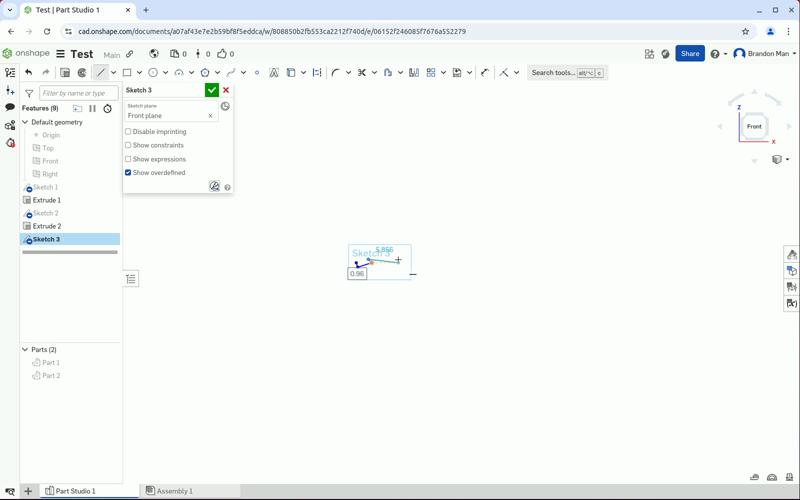
mouse_move(356, 262)
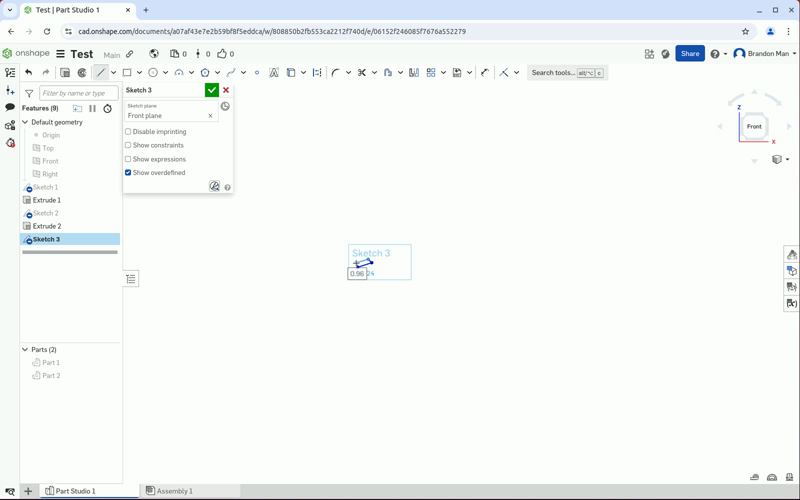
scroll(6)
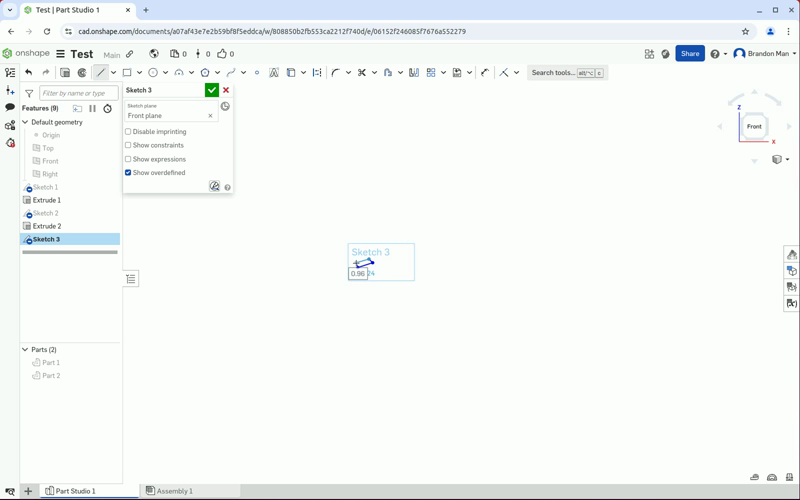
scroll(6)
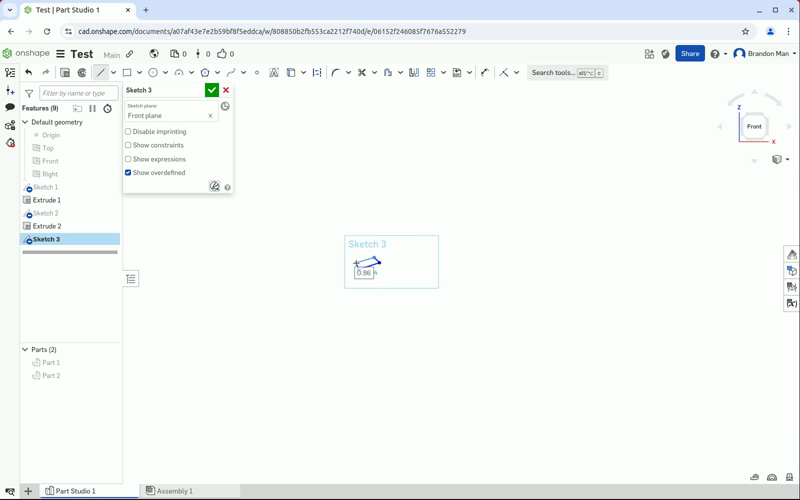
scroll(6)
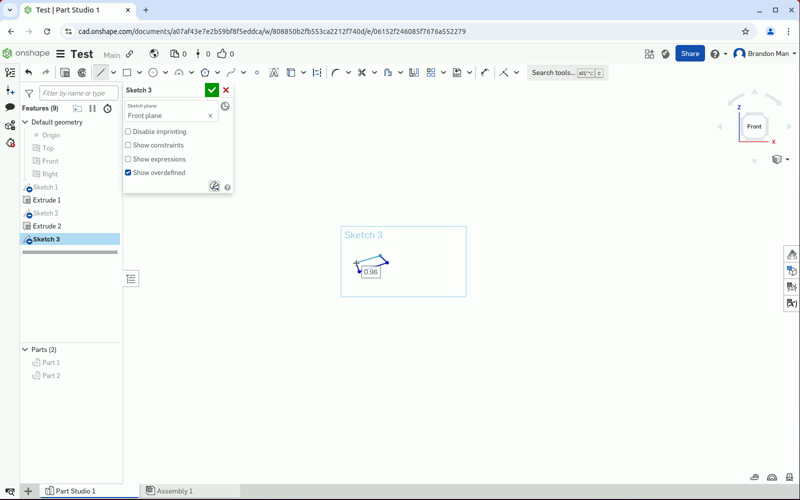
scroll(6)
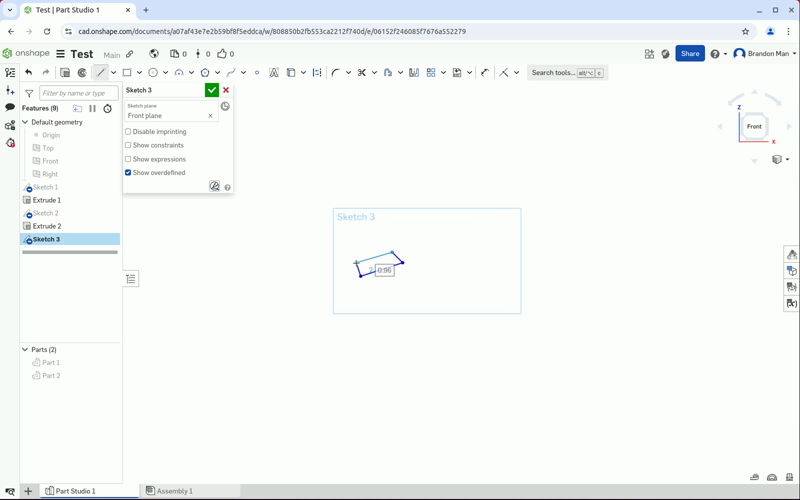
scroll(6)
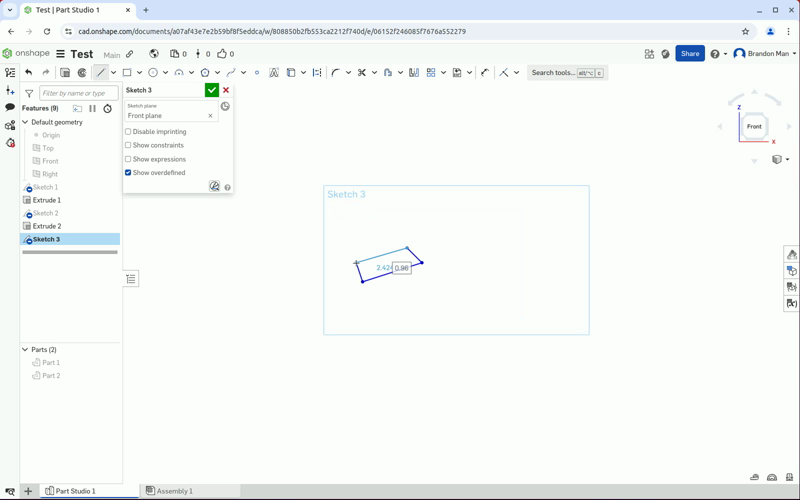
scroll(6)
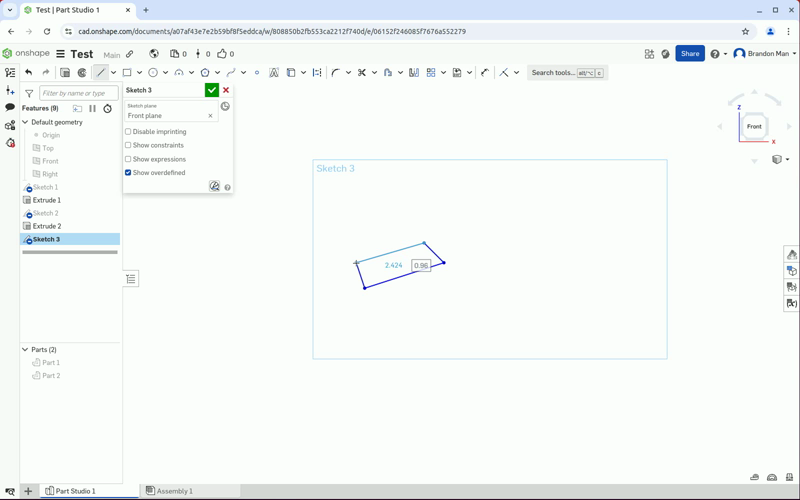
scroll(6)
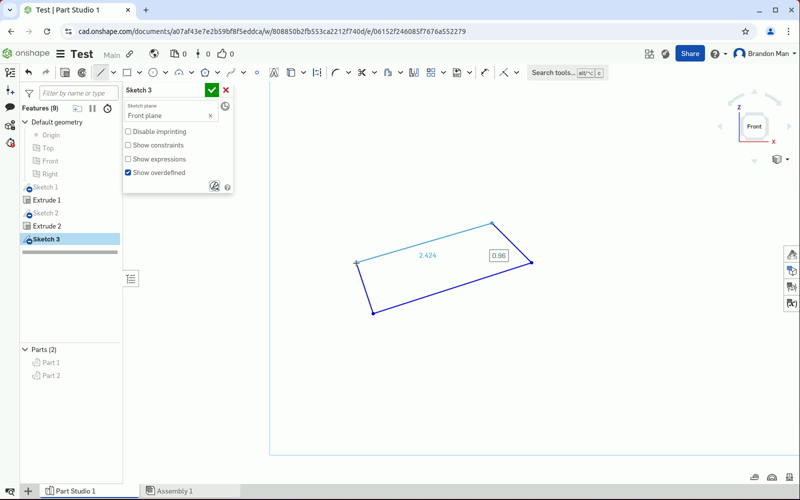
key_up(shift)
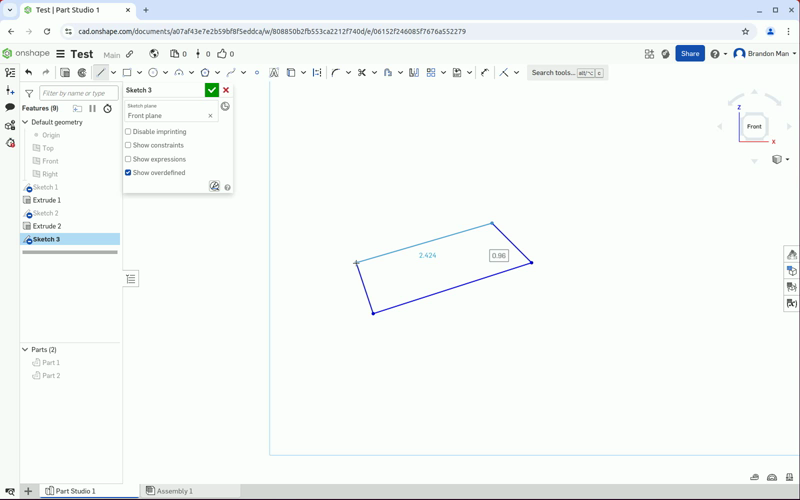
click(356, 262)
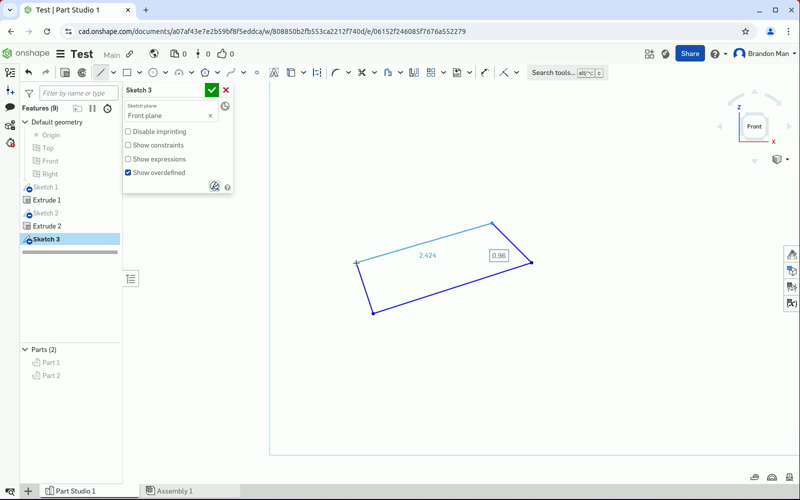
scroll(-6)
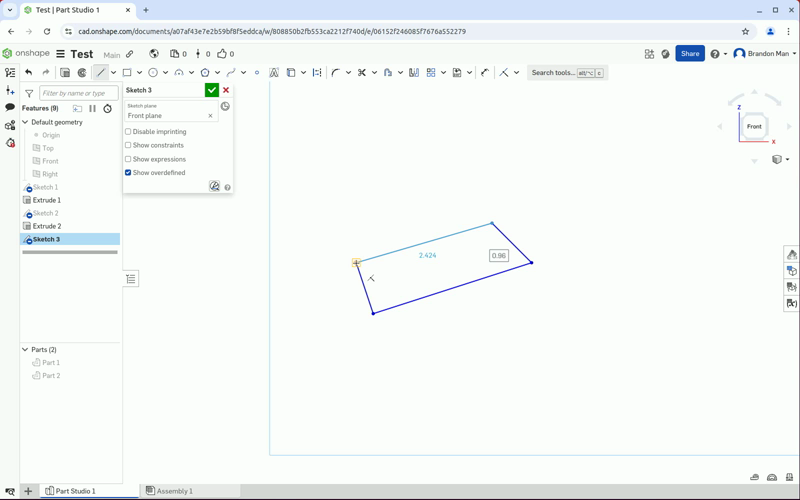
scroll(-6)
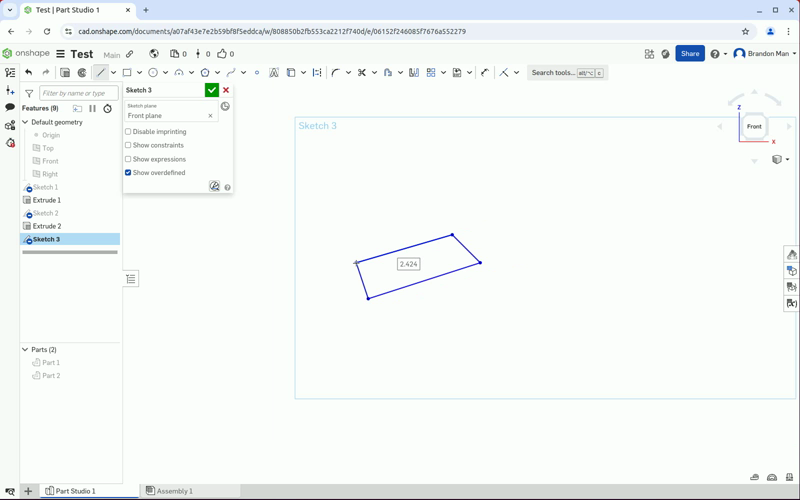
scroll(-6)
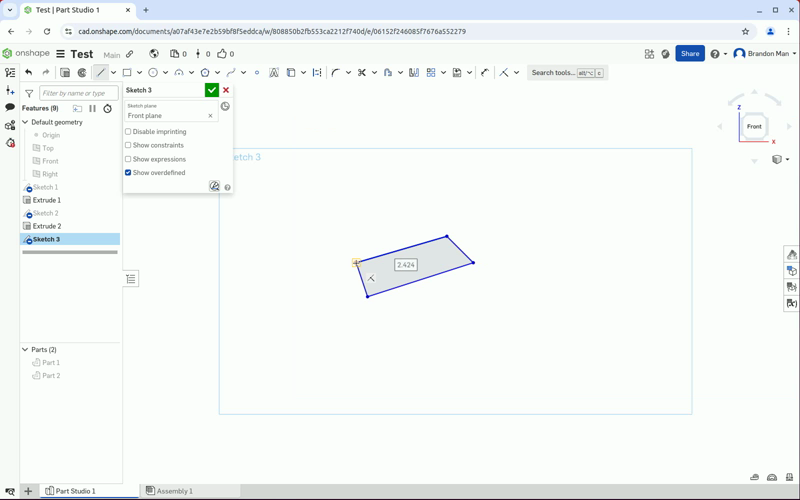
scroll(-6)
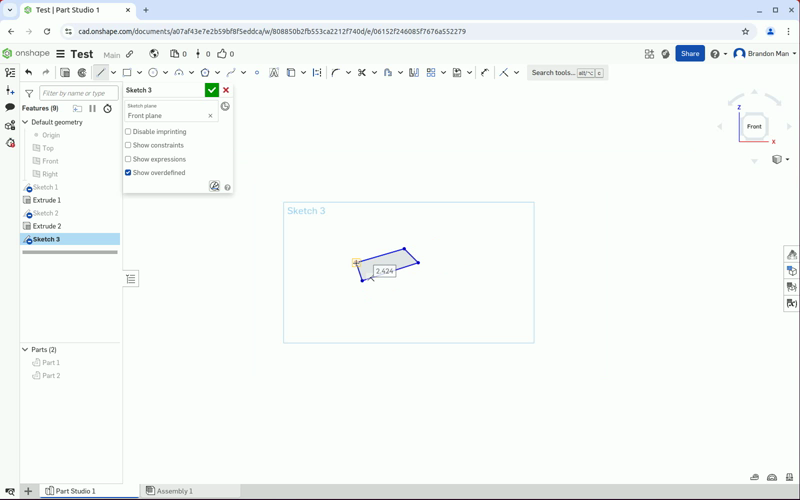
scroll(-6)
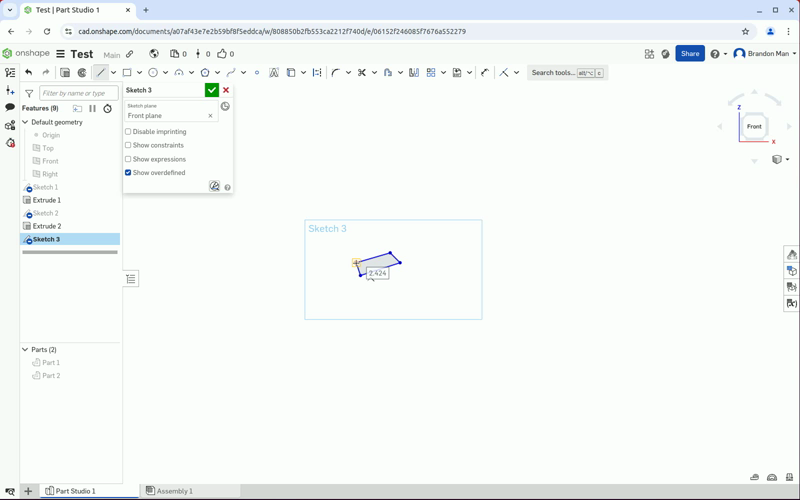
scroll(-6)
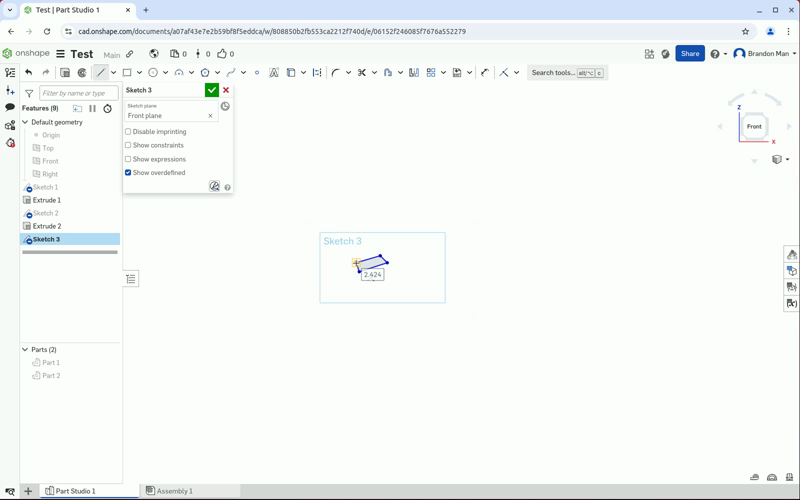
scroll(-6)
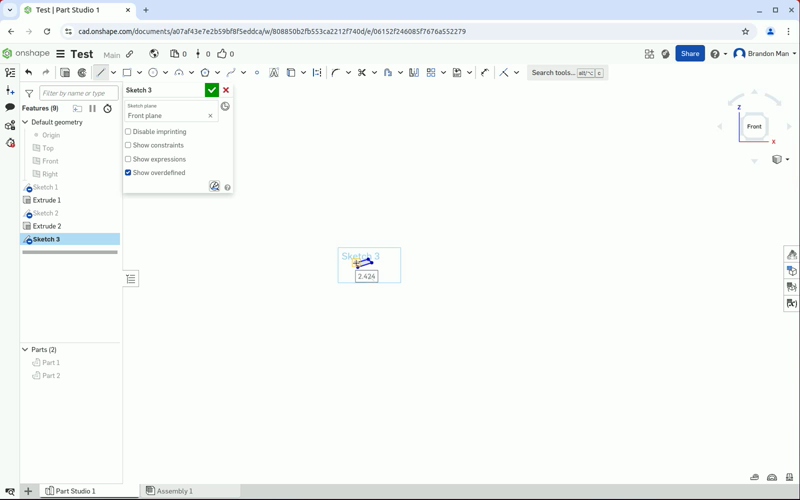
key(esc)
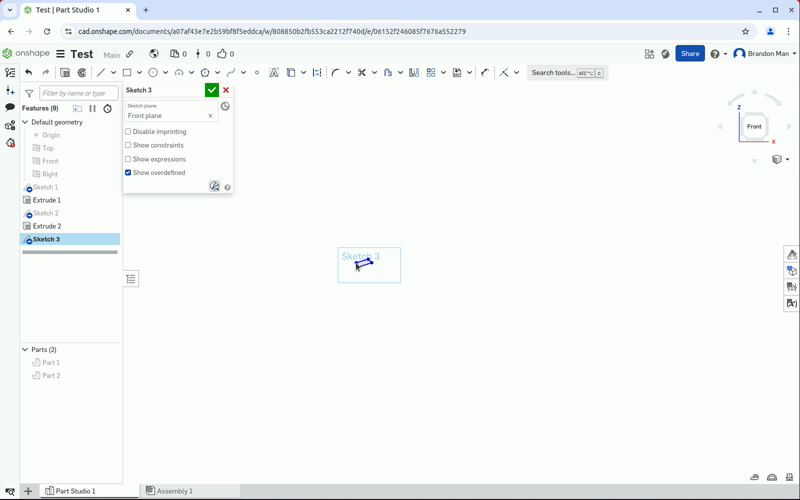
mouse_move(358, 262)
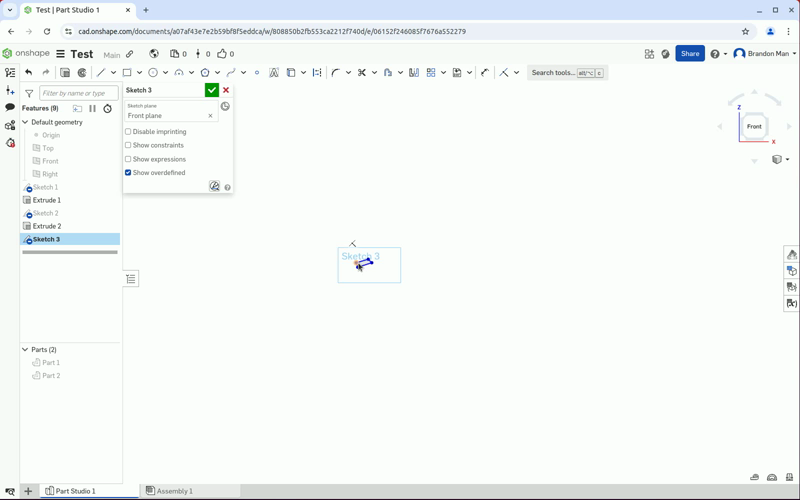
scroll(6)
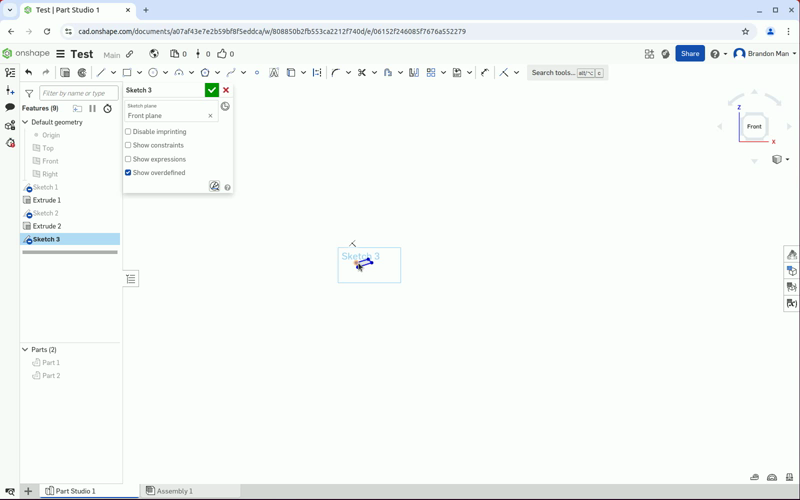
scroll(6)
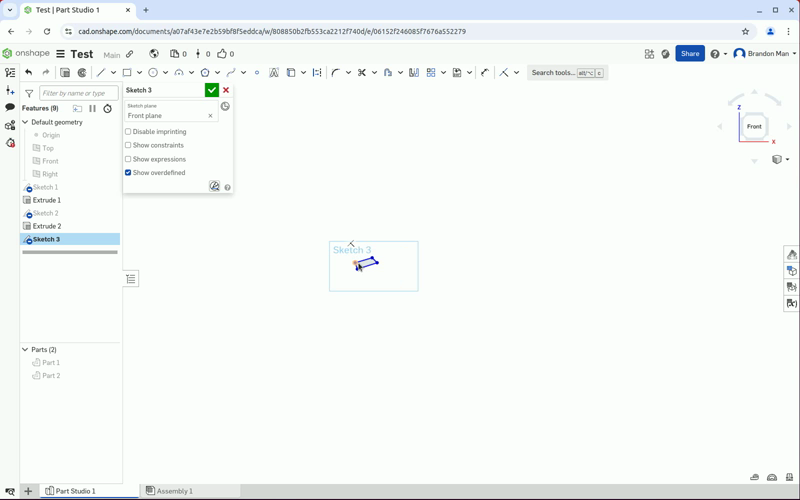
scroll(6)
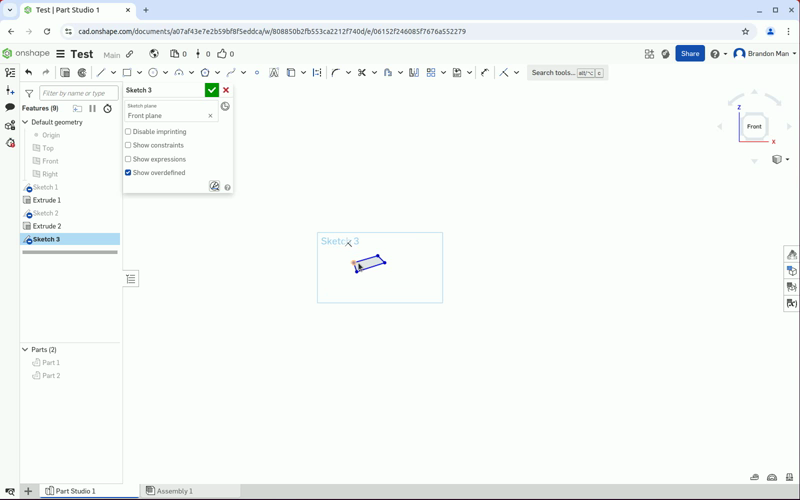
scroll(6)
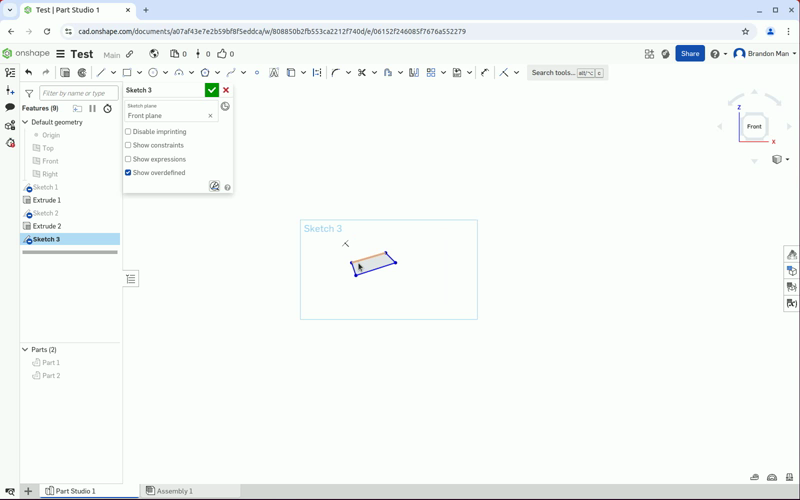
scroll(6)
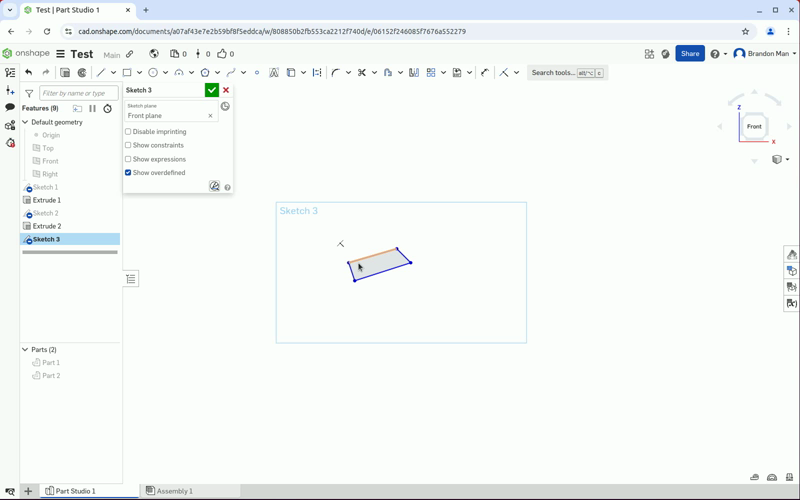
scroll(6)
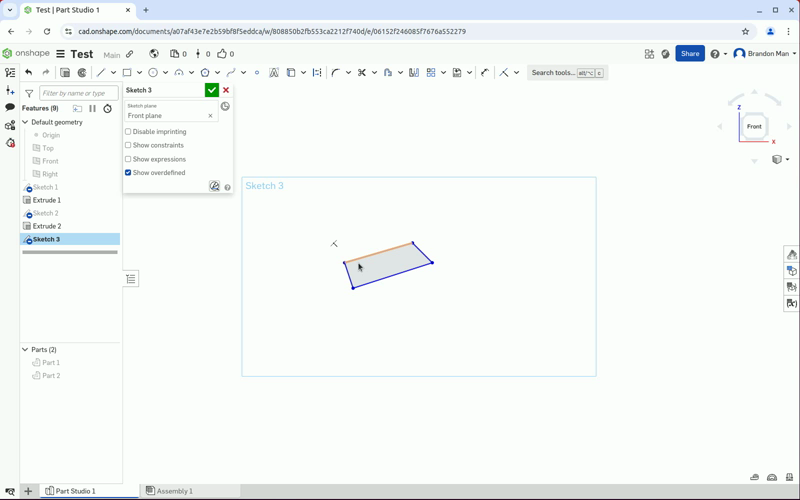
scroll(6)
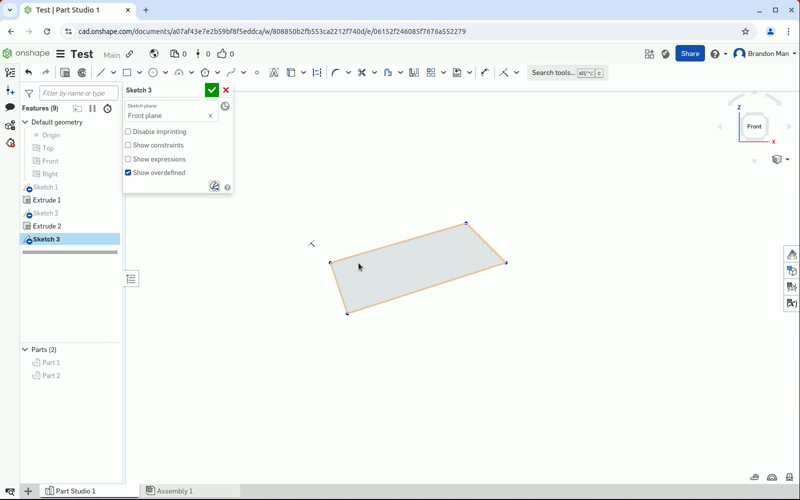
click(358, 262)
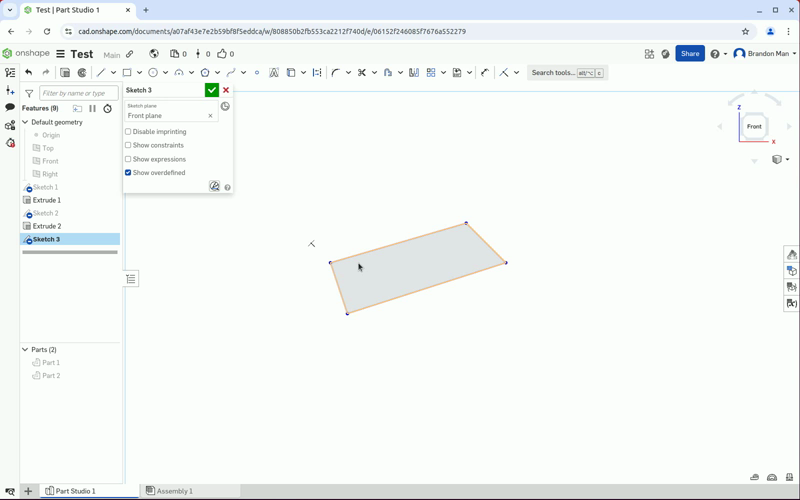
scroll(-6)
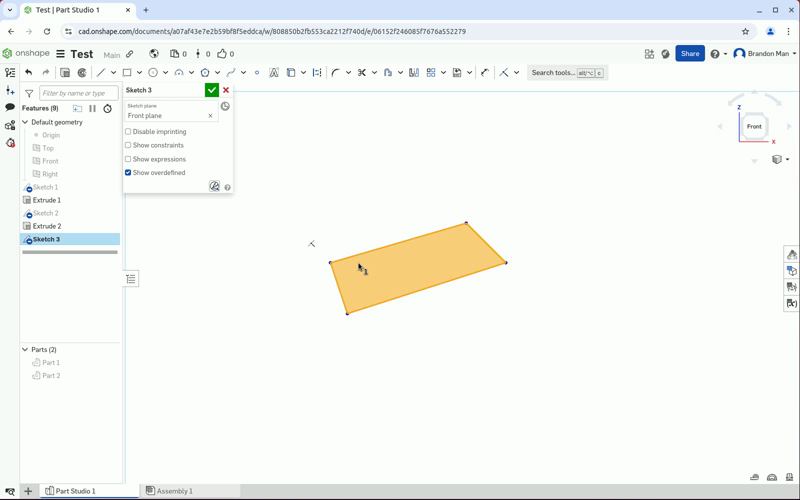
scroll(-6)
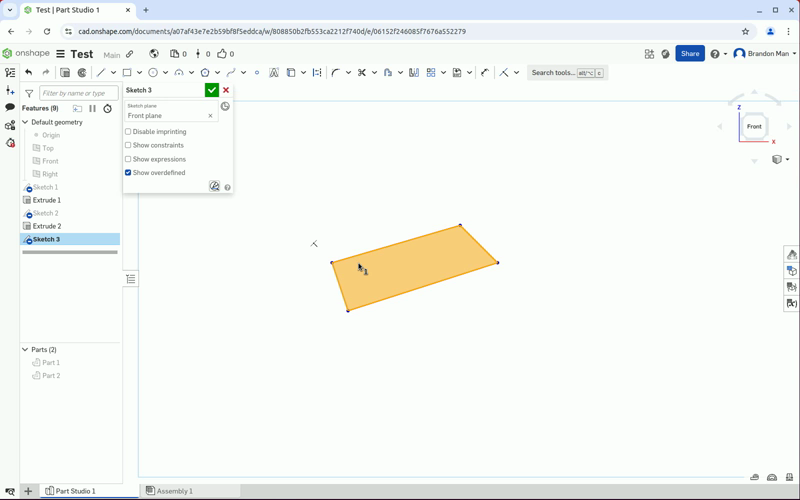
scroll(-6)
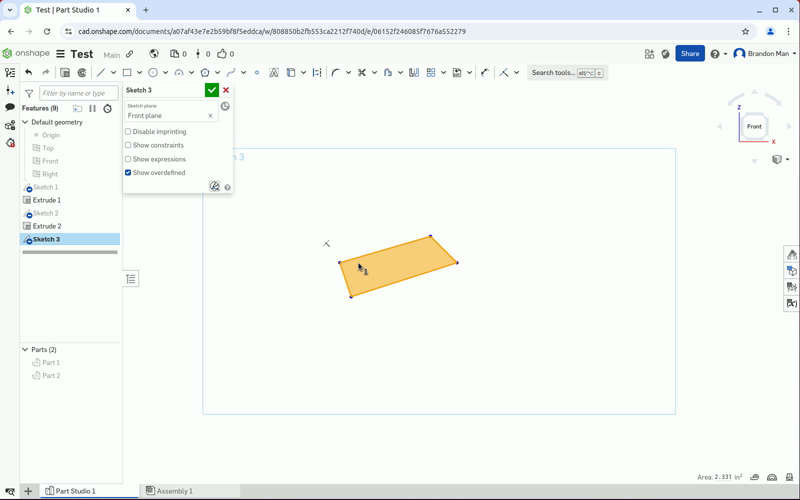
scroll(-6)
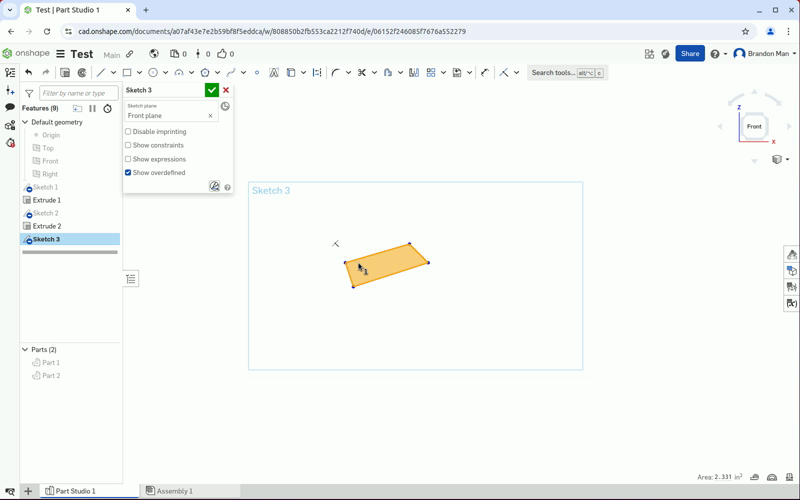
scroll(-6)
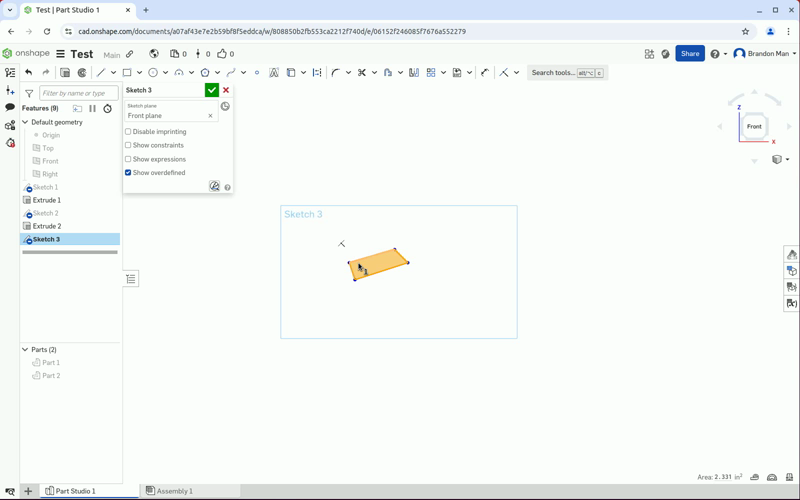
scroll(-6)
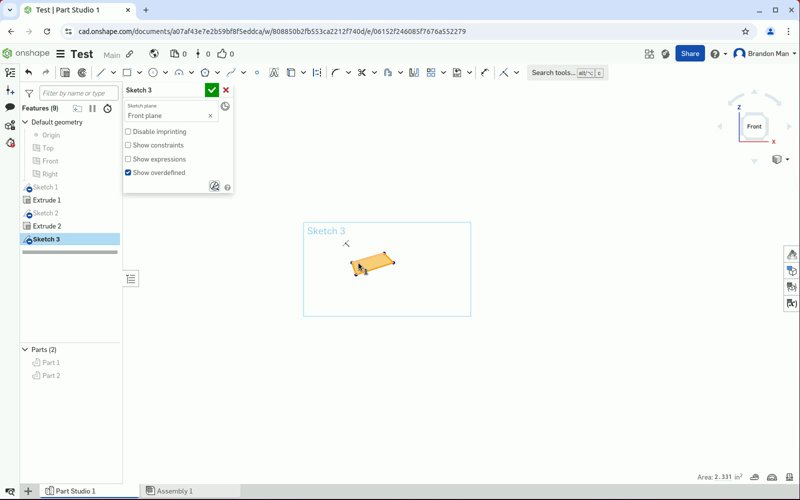
scroll(-6)
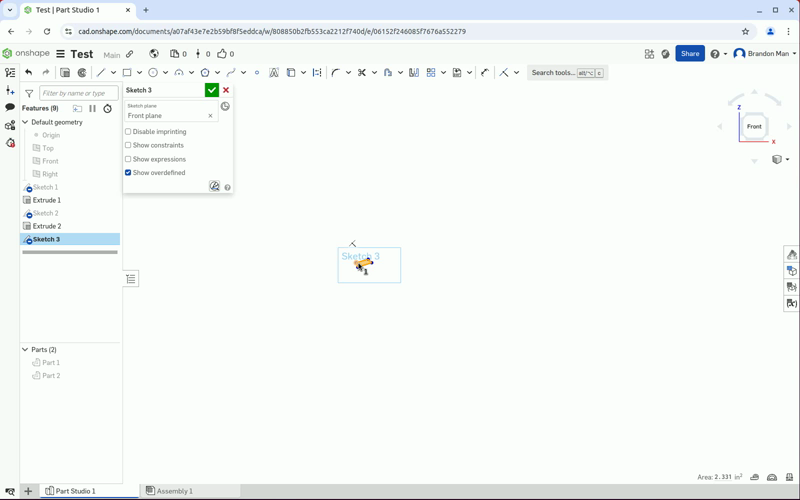
mouse_move(73, 352)
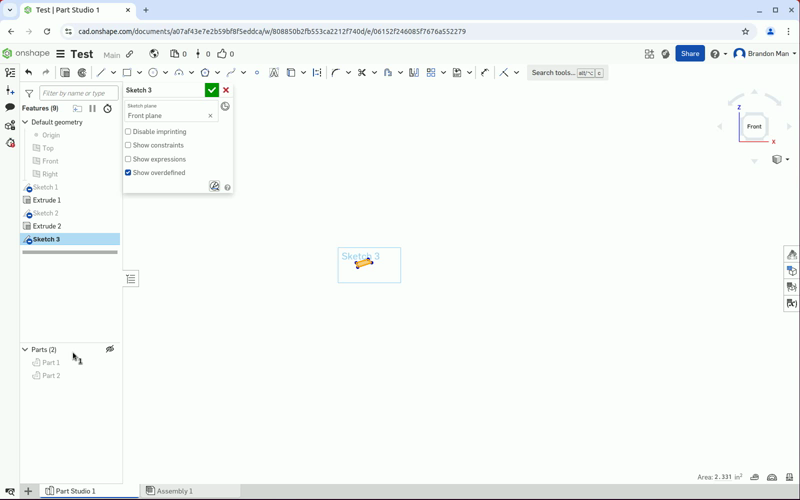
key(shift+y)
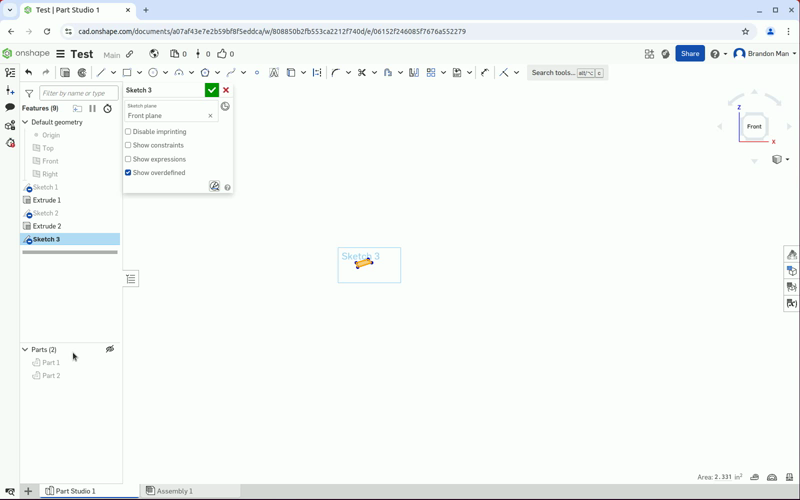
key(shift+e)
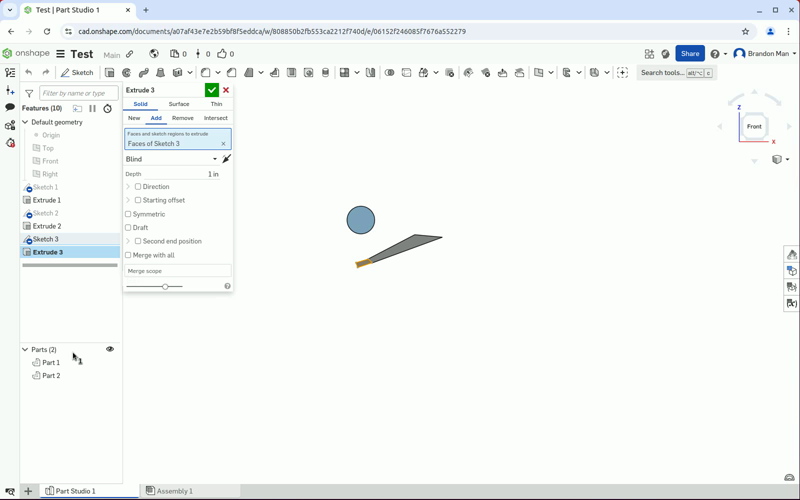
mouse_move(143, 106)
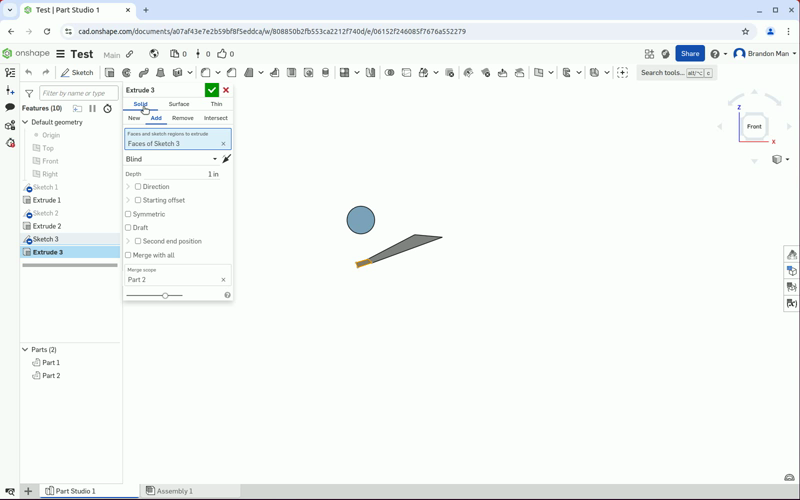
click(143, 106)
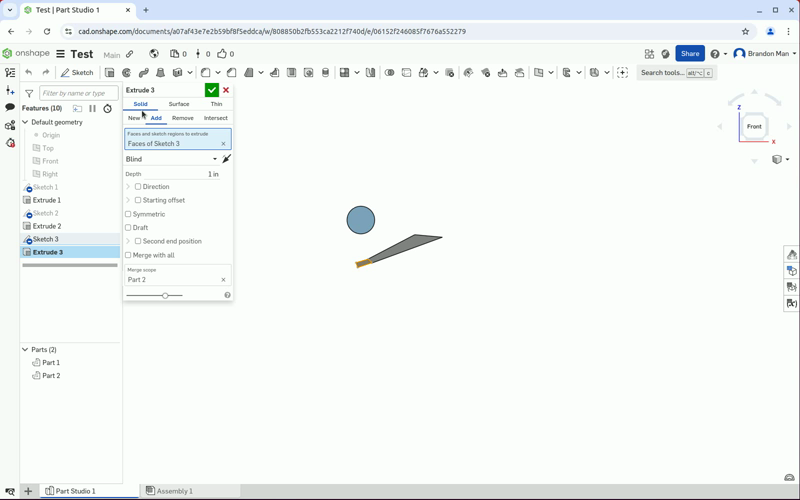
mouse_move(137, 120)
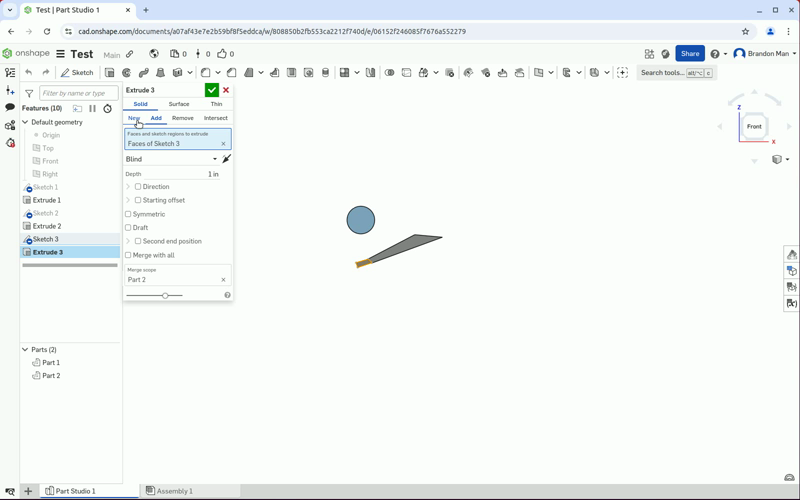
click(137, 120)
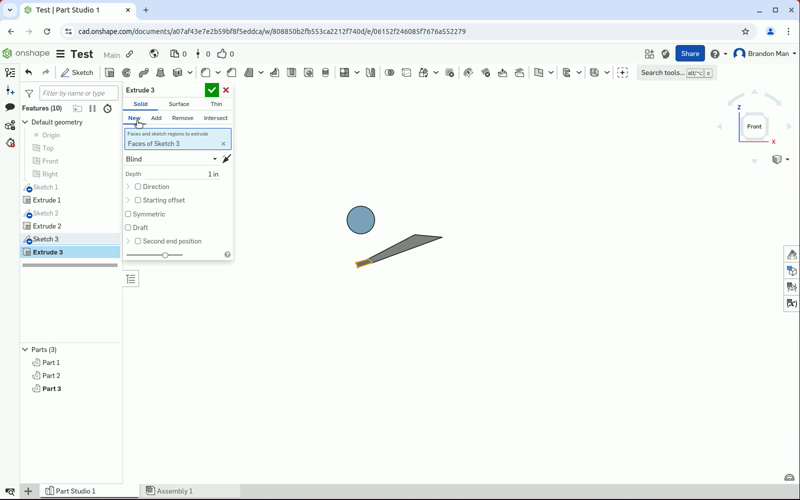
key(tab, 4)
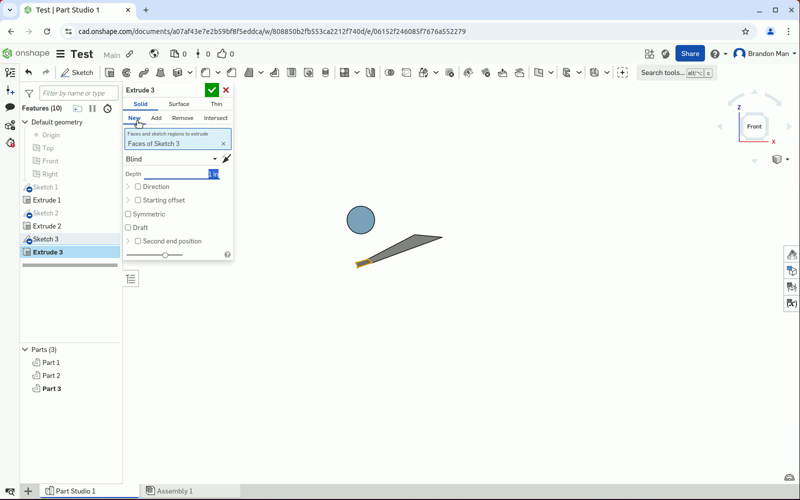
text(10.351)
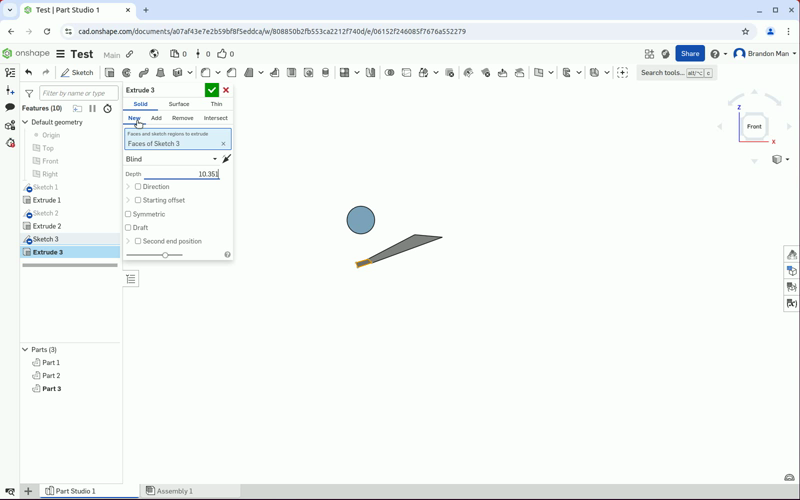
key(enter)
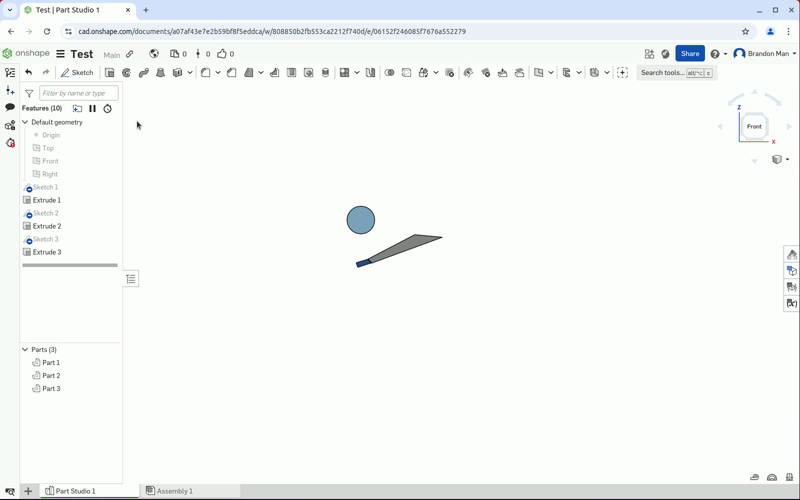
key(shift+h)
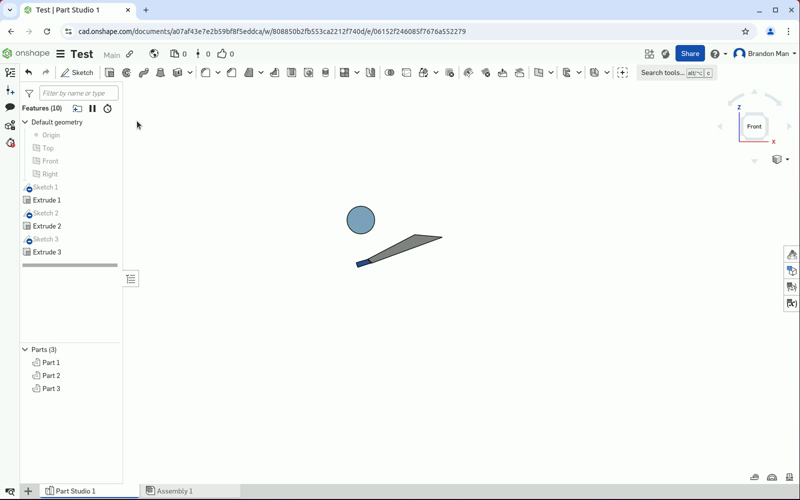
key(shift+h)
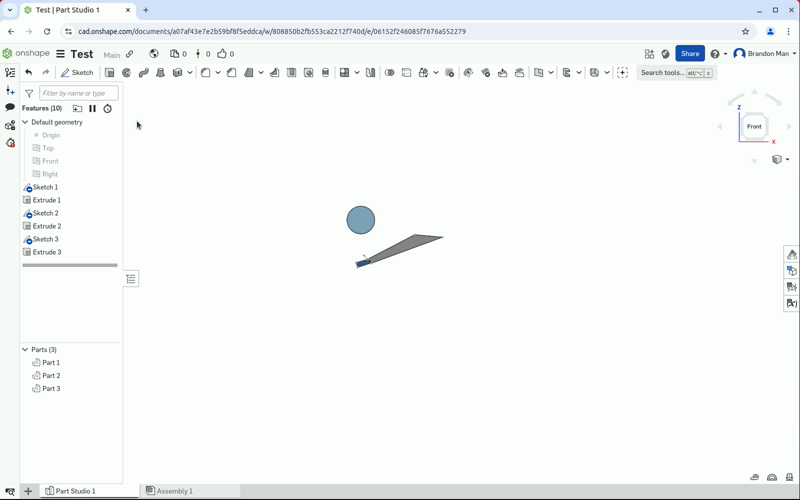
key(shift+7)
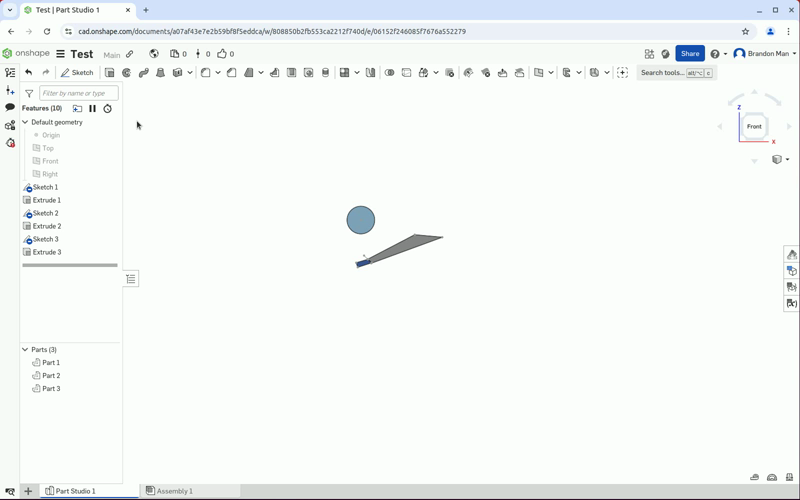
key(left, 2)
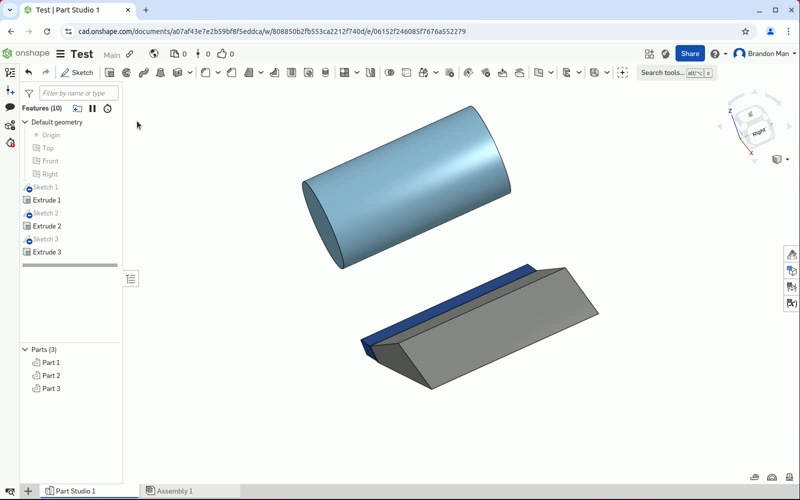
key(down, 2)
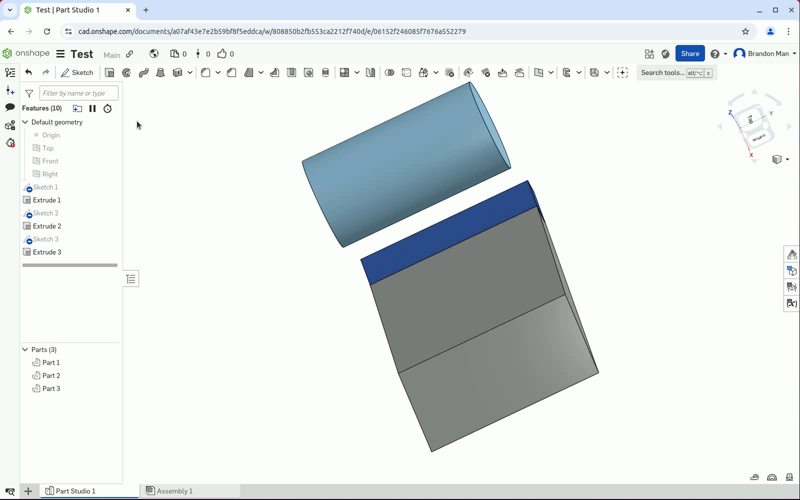
key(up, 2)
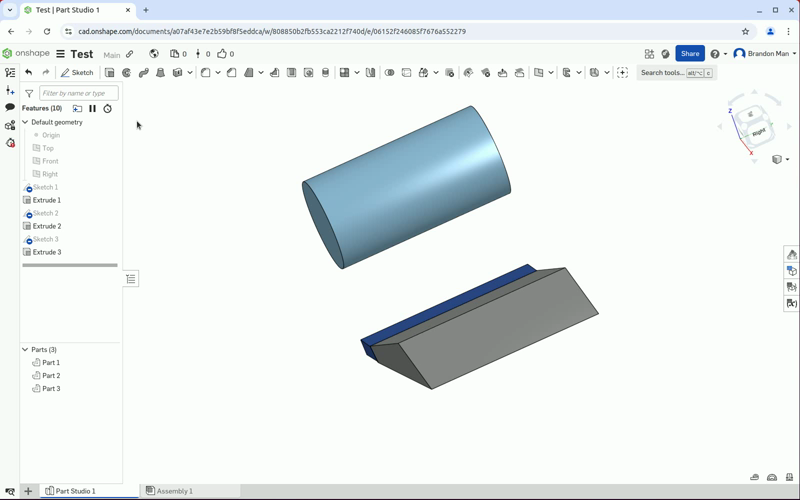
key(right, 2)
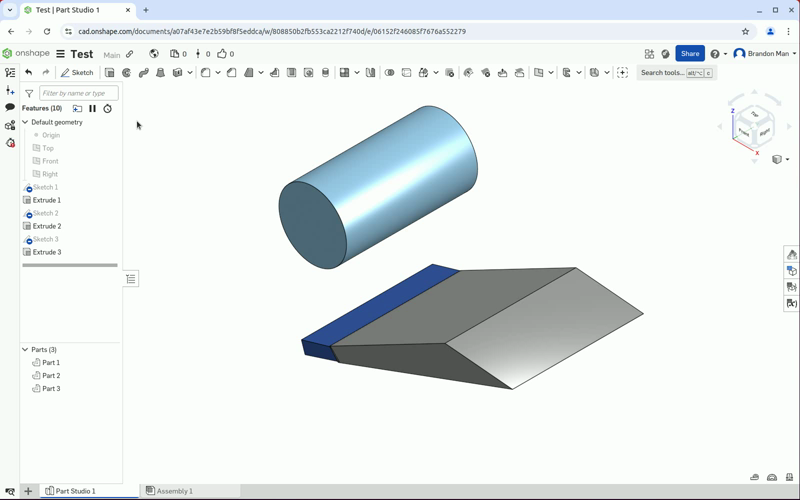
mouse_move(73, 189)
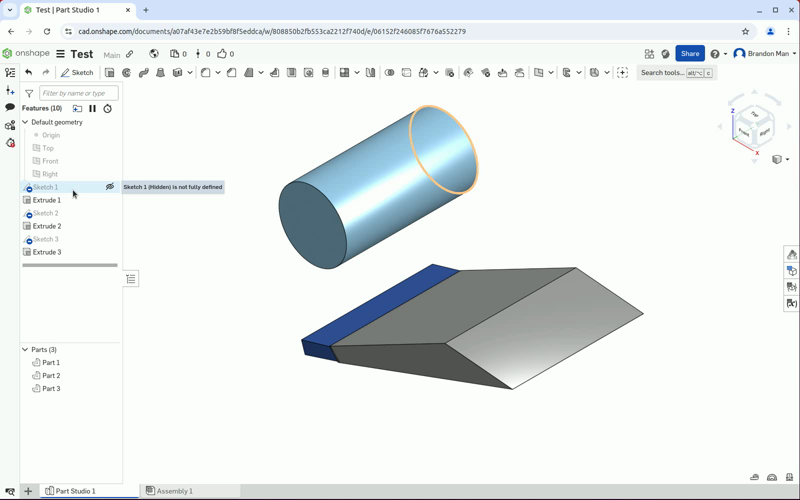
click(73, 189)